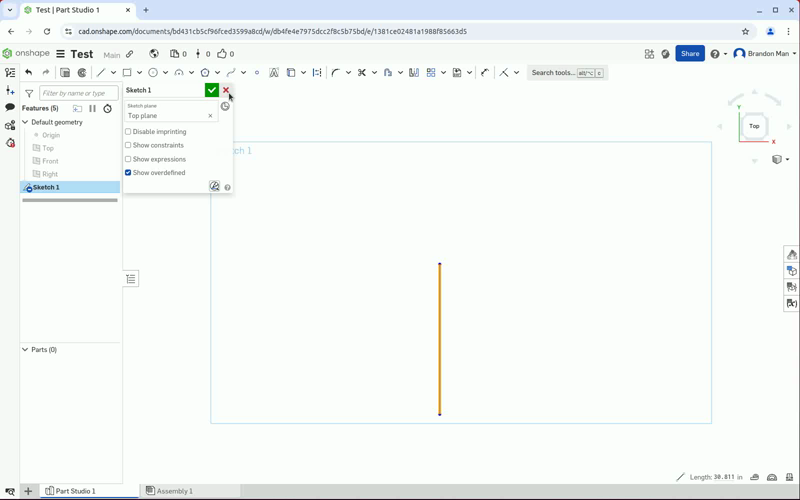
key(shift+h)
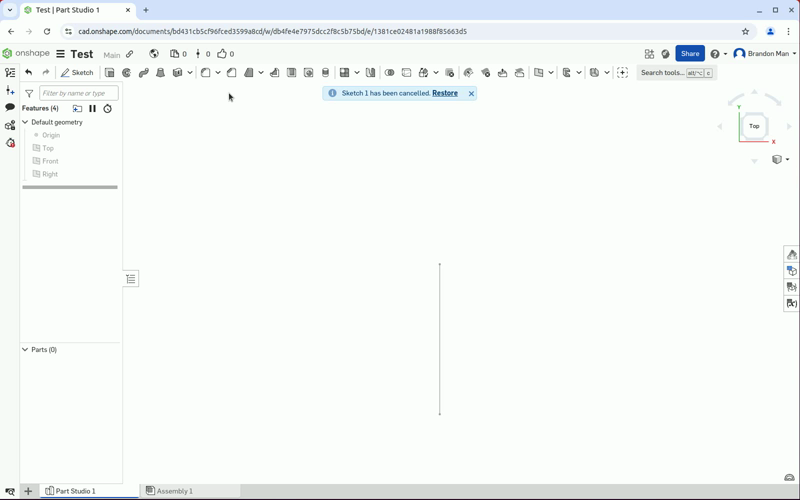
mouse_move(73, 352)
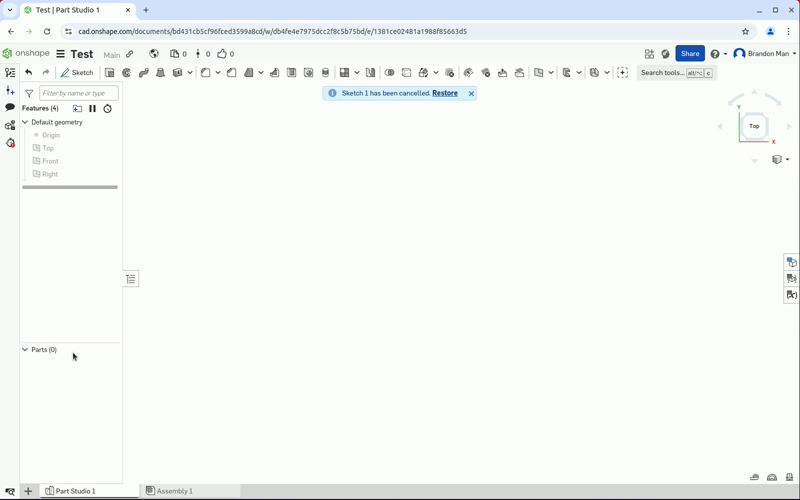
key(y)
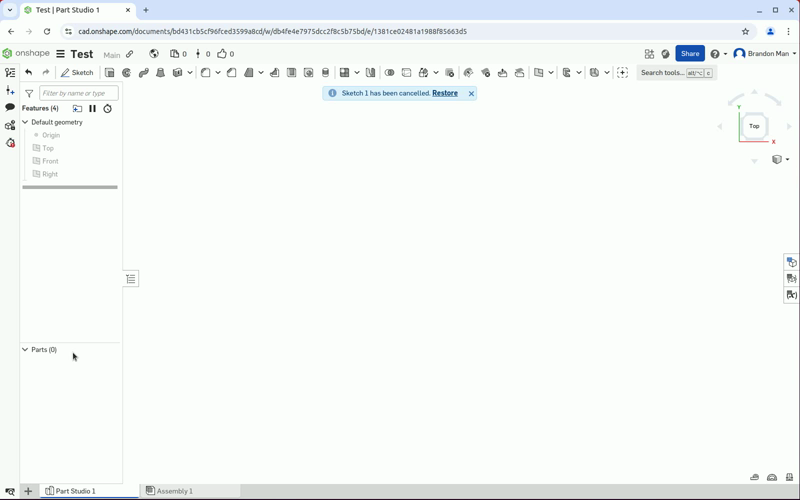
key(shift+p)
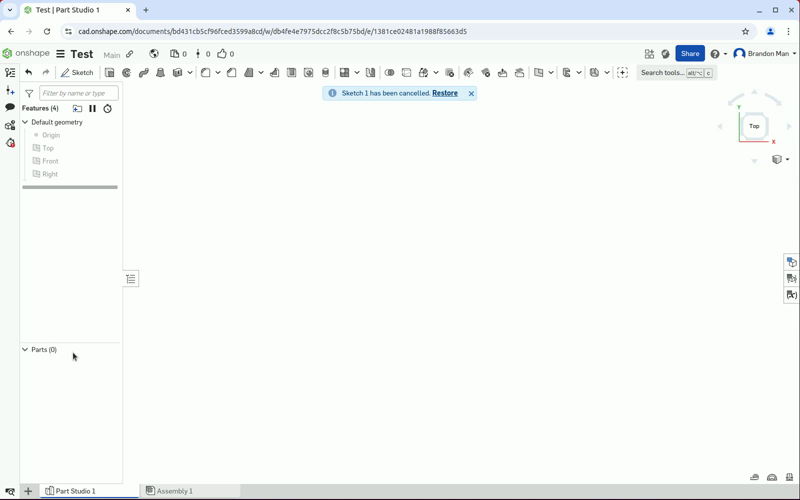
key(space)
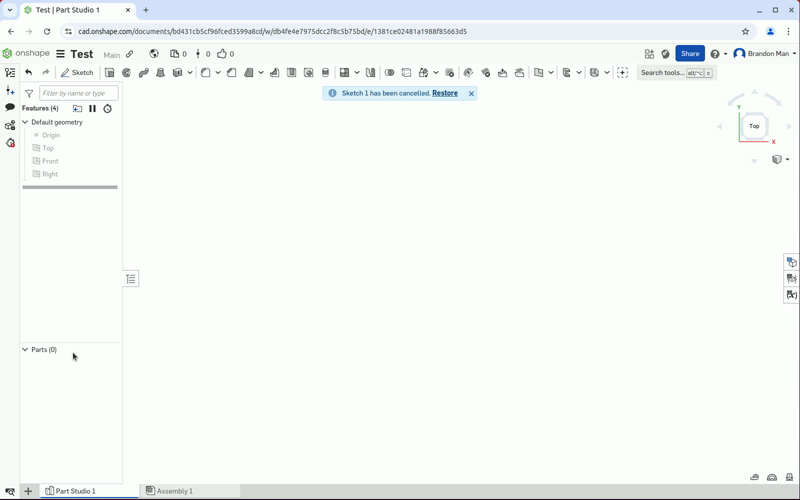
key_down(shift)
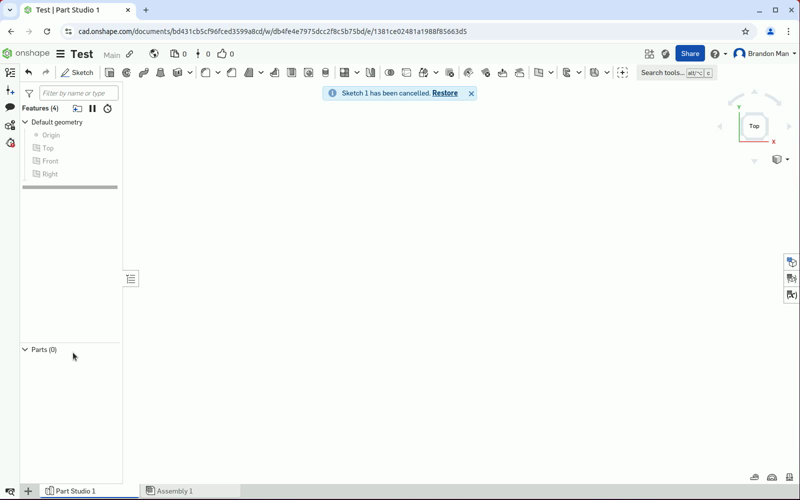
key(up)
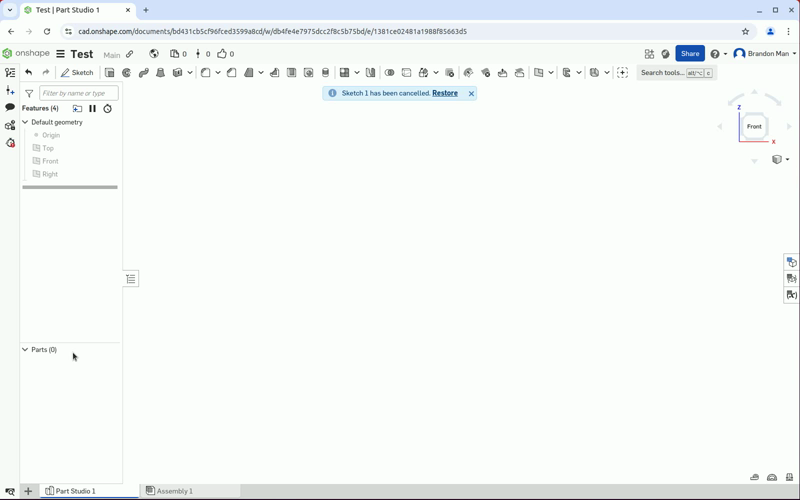
key_up(shift)
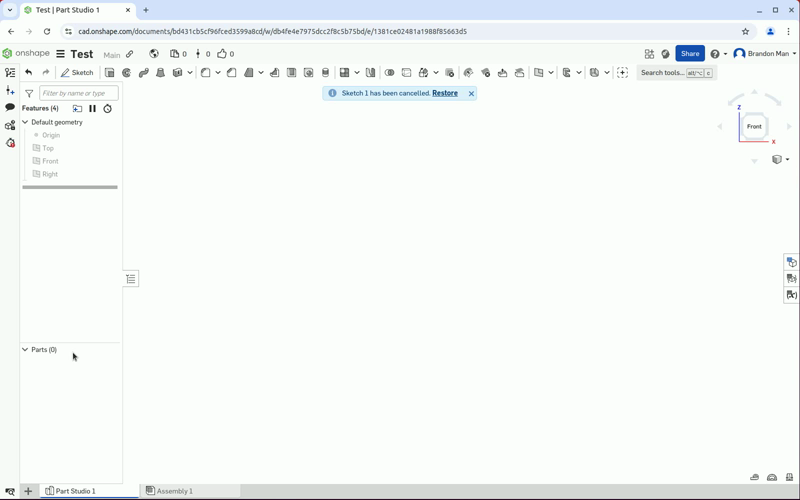
key(space)
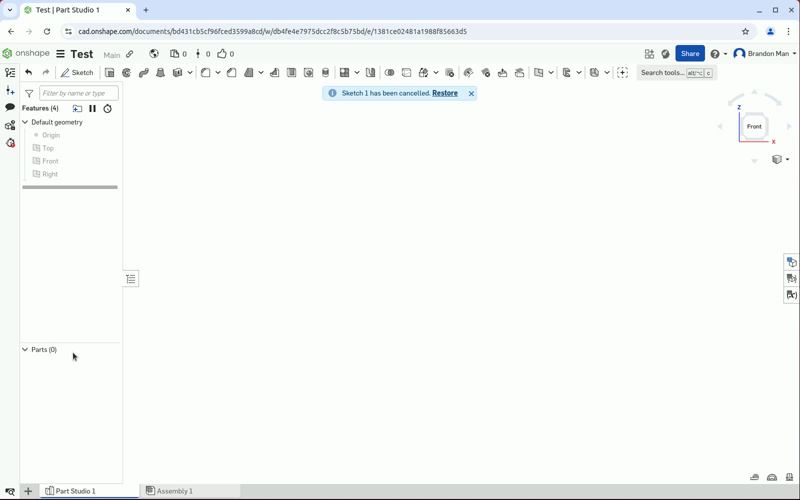
key_down(shift)
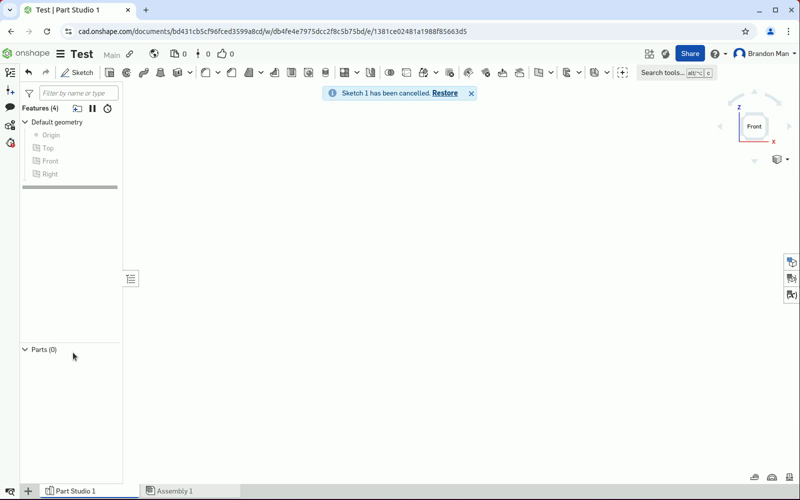
key(left)
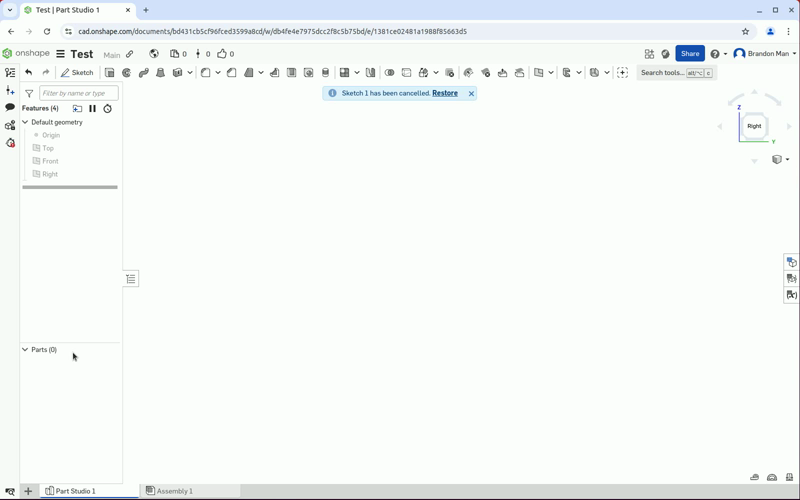
key_up(shift)
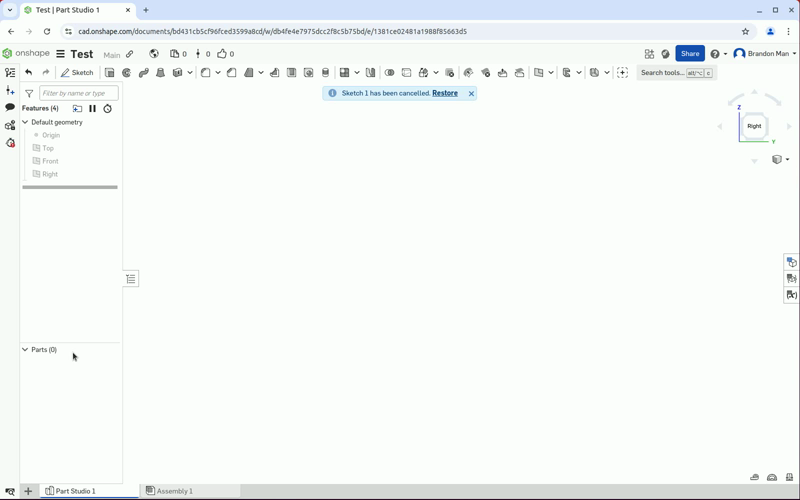
mouse_move(73, 352)
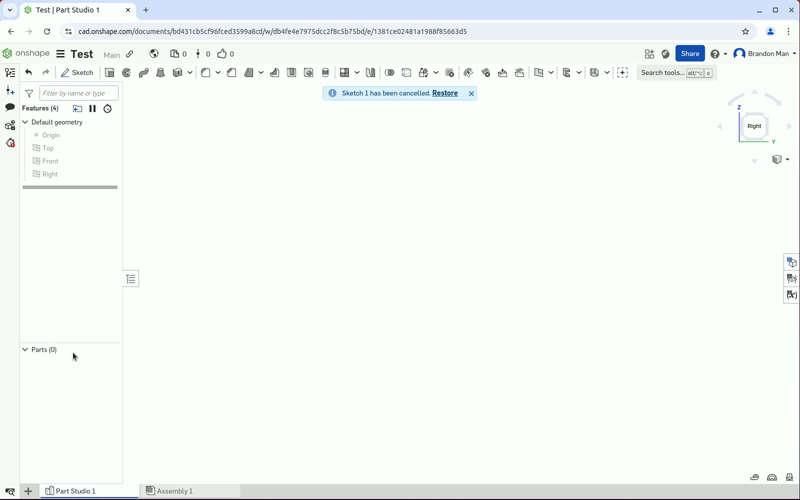
key(shift+y)
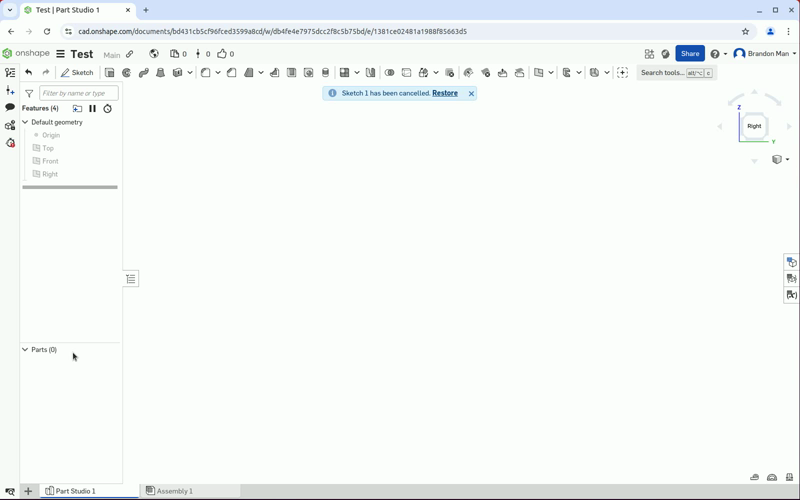
key(shift+s)
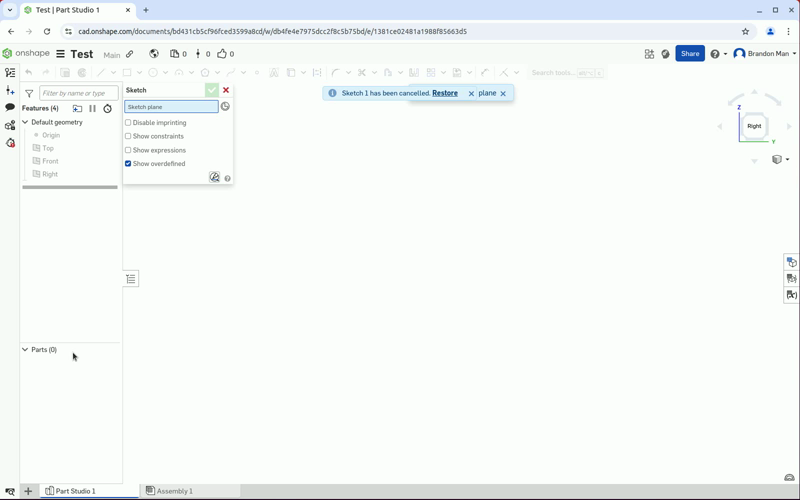
mouse_move(73, 176)
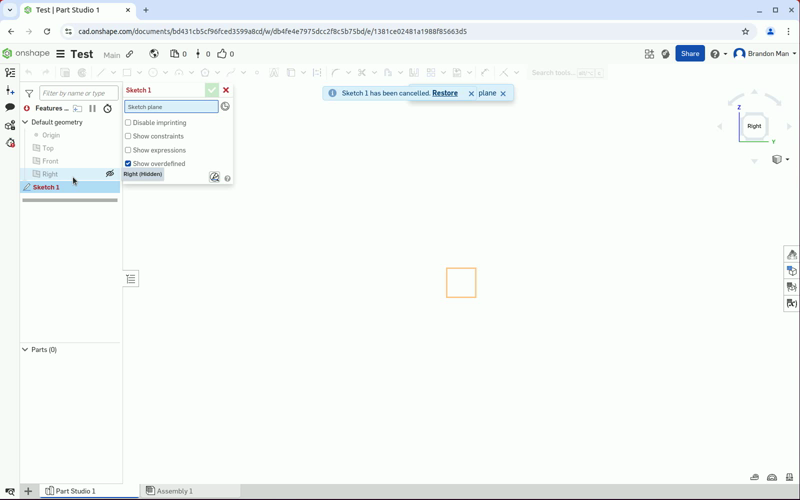
click(73, 176)
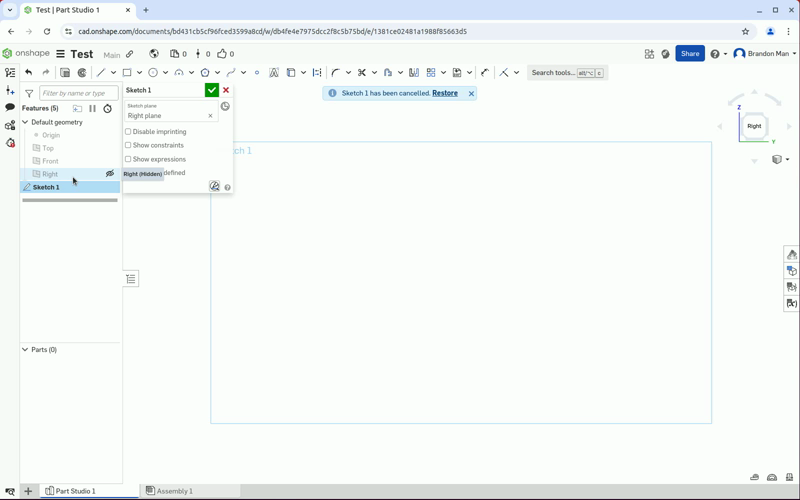
mouse_move(73, 352)
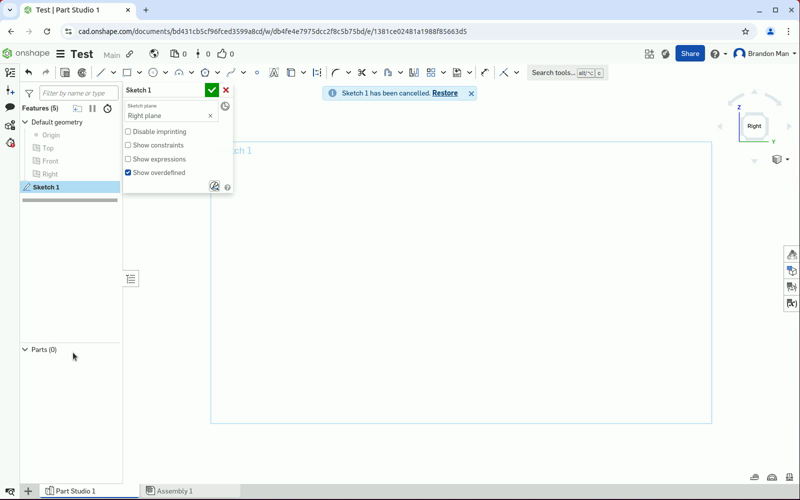
key(y)
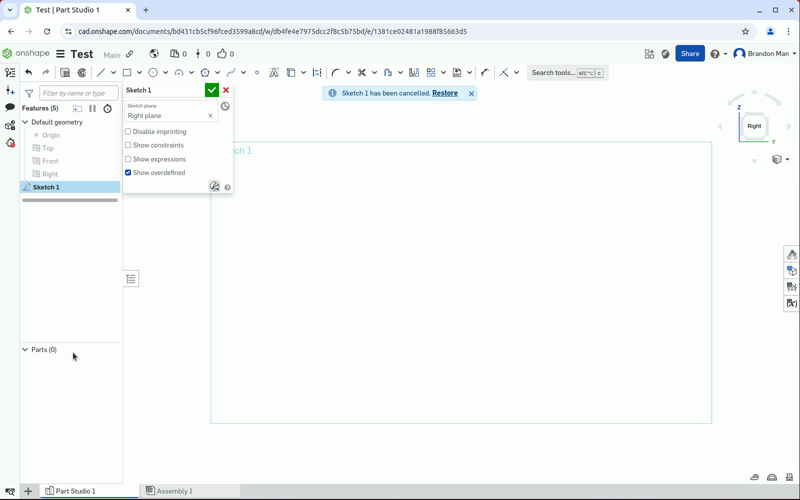
key(c)
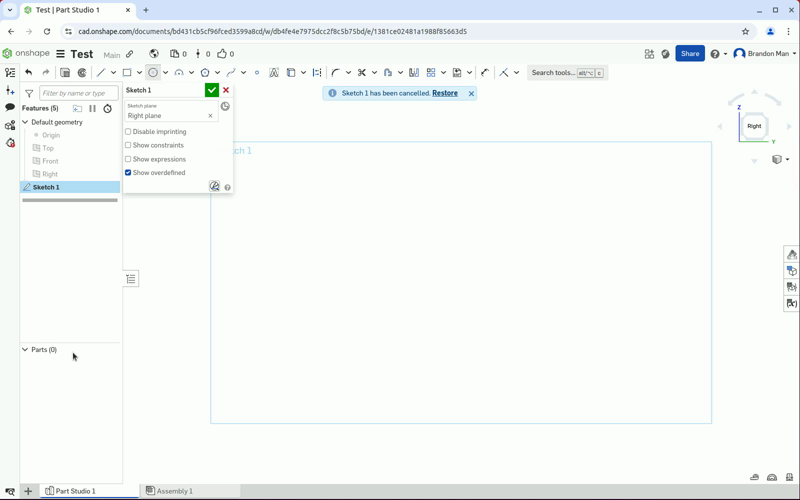
key_down(shift)
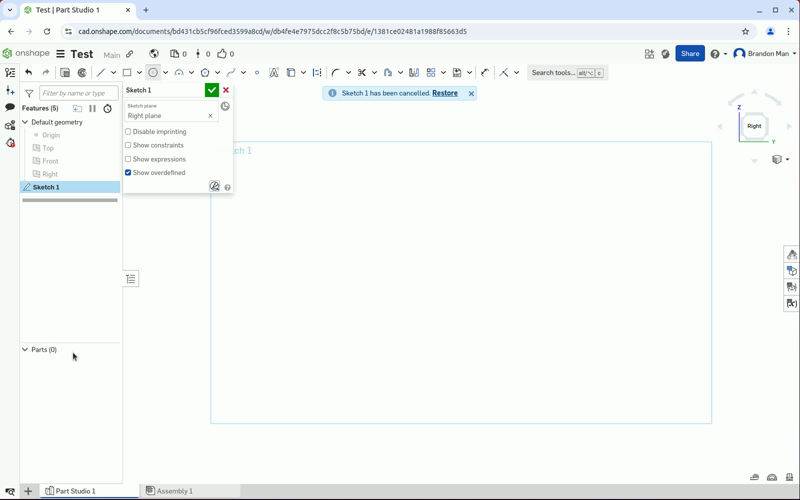
mouse_move(461, 282)
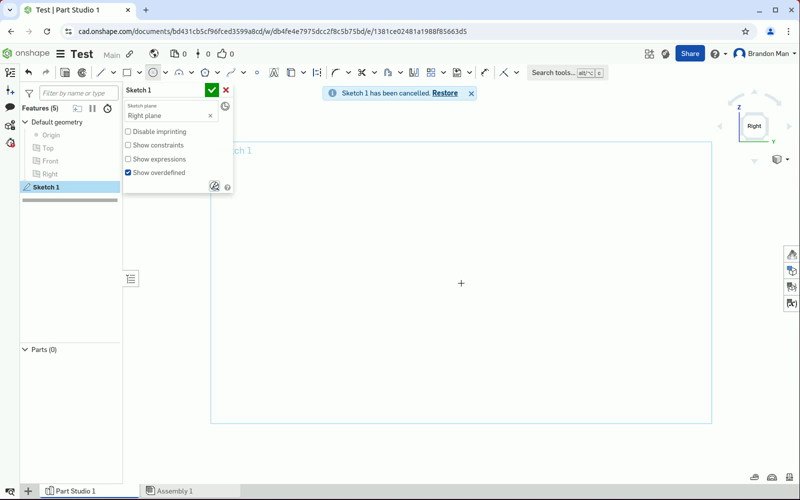
click(461, 282)
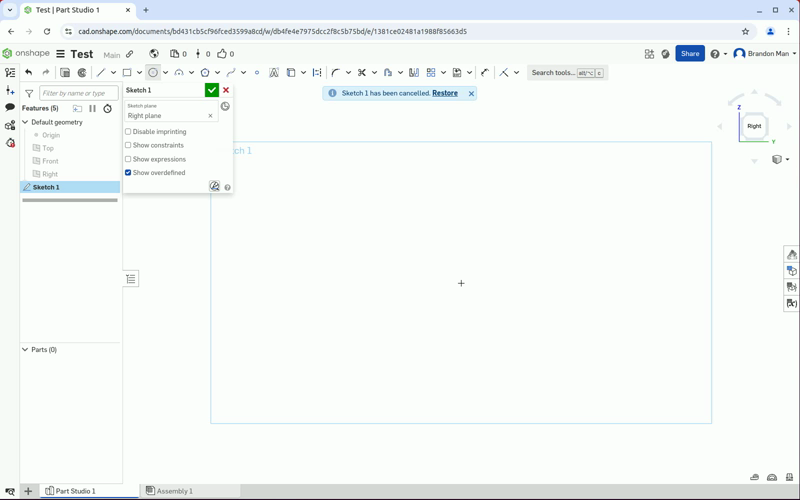
key_up(shift)
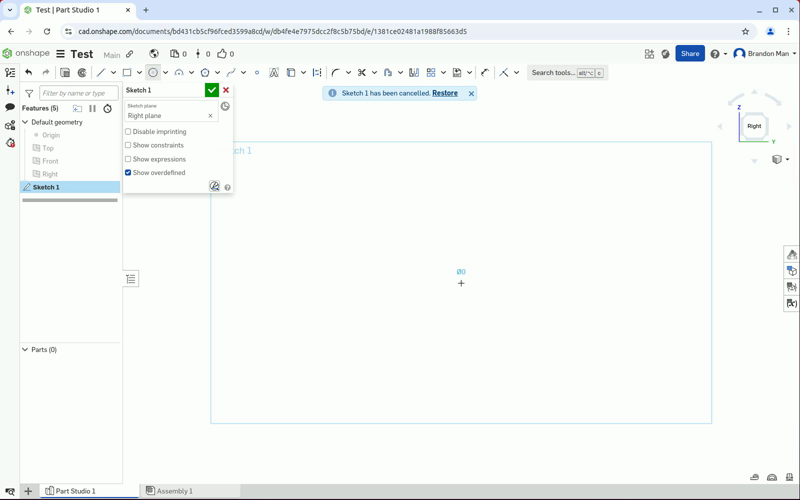
mouse_move(463, 282)
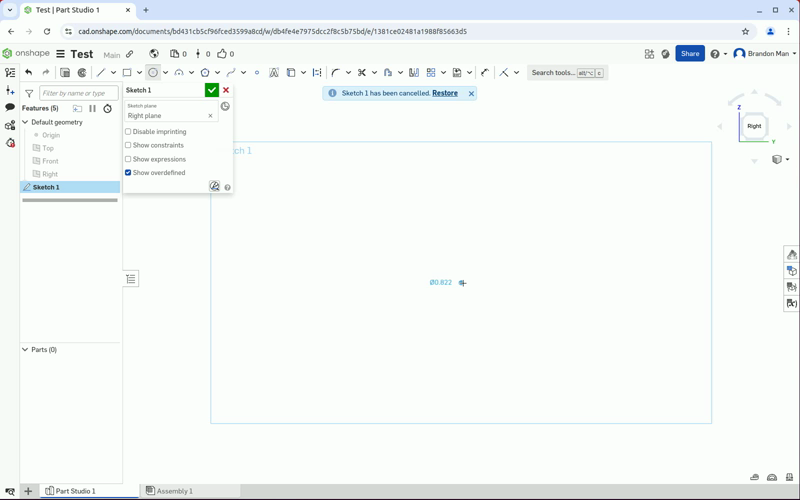
scroll(6)
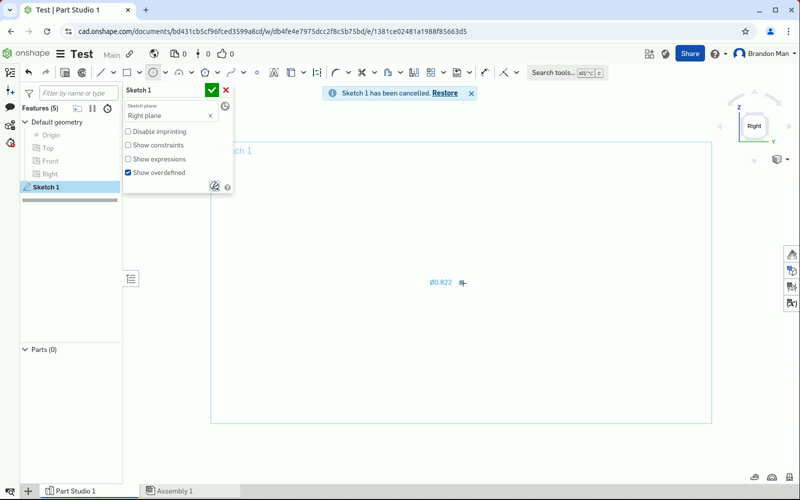
scroll(6)
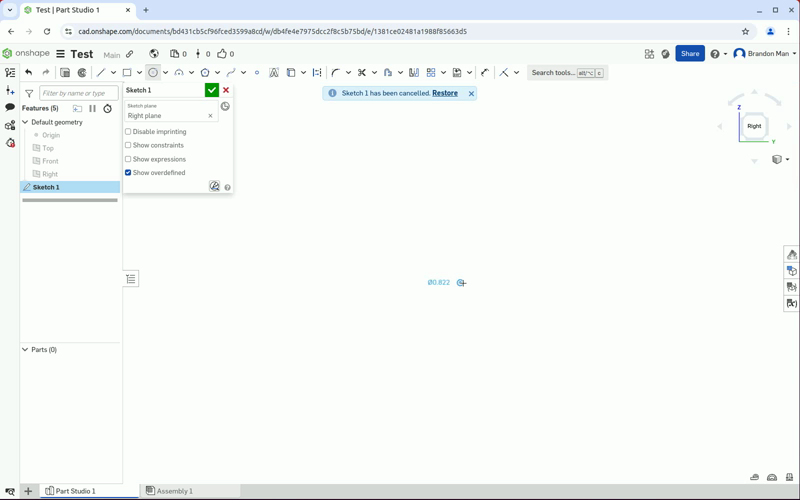
scroll(6)
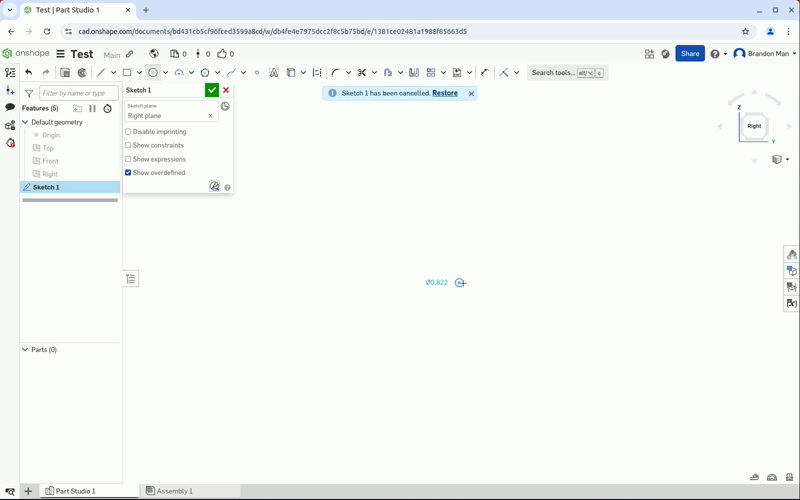
scroll(6)
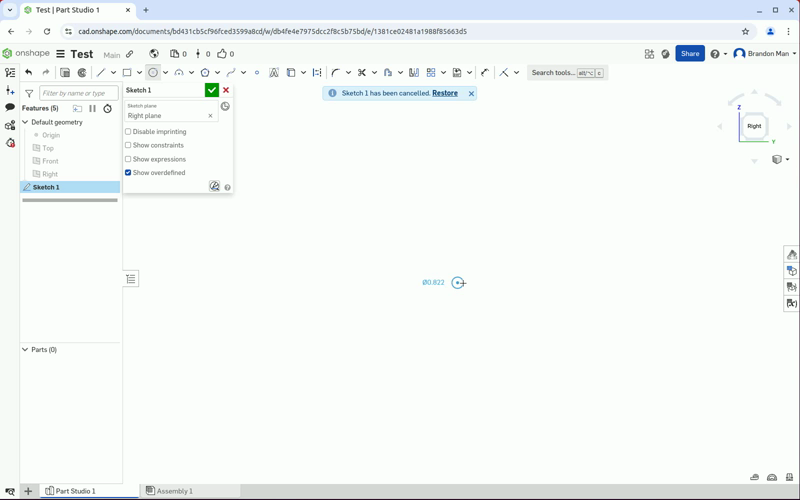
scroll(6)
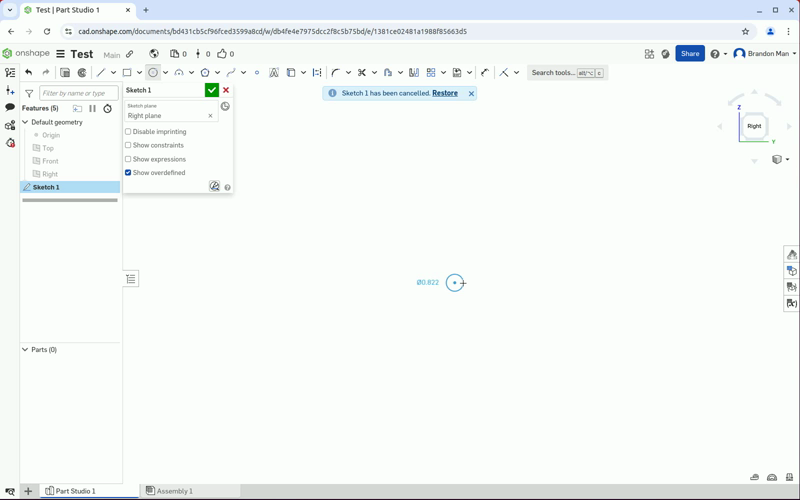
scroll(6)
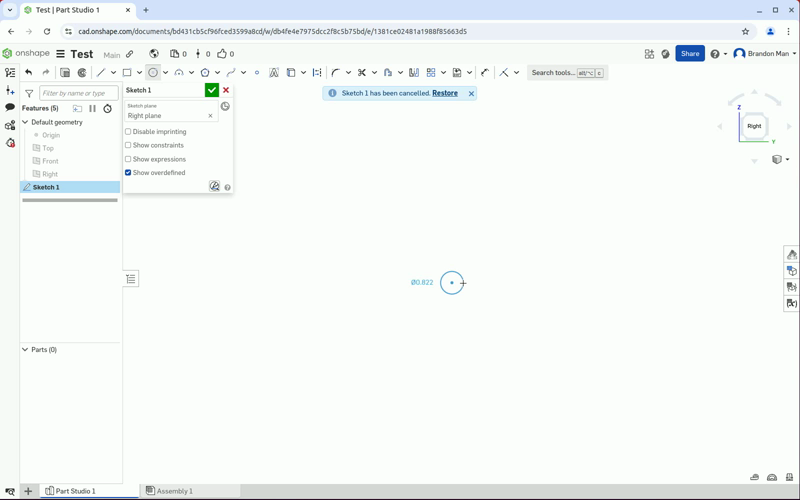
scroll(6)
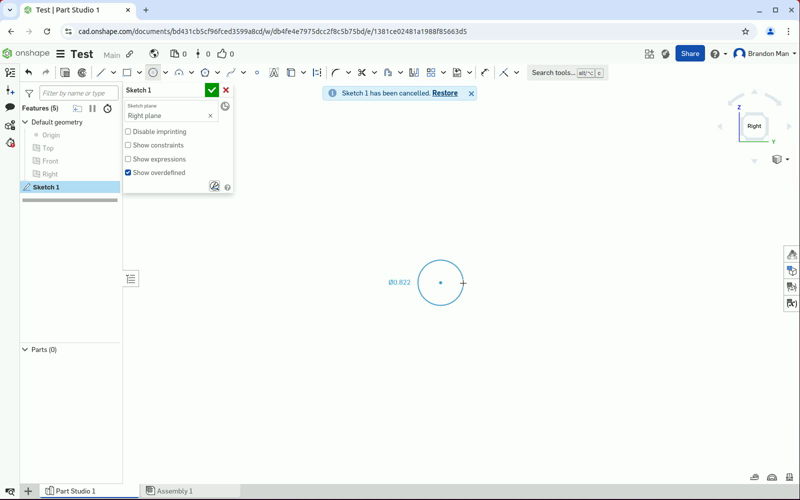
click(463, 282)
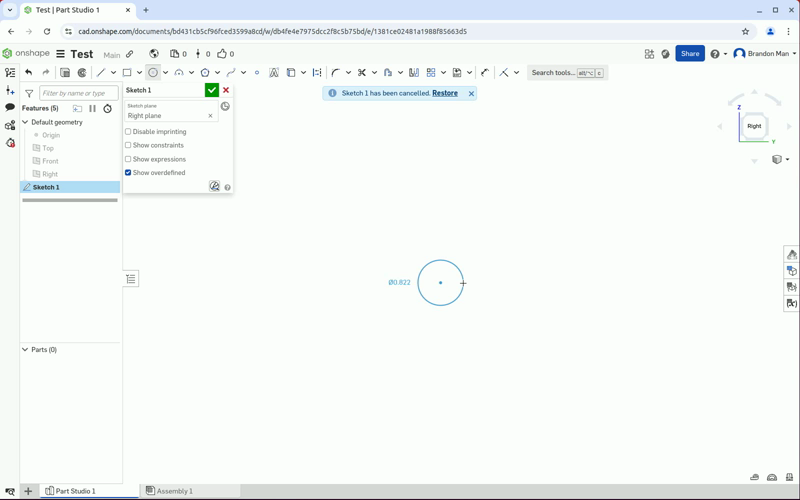
scroll(-6)
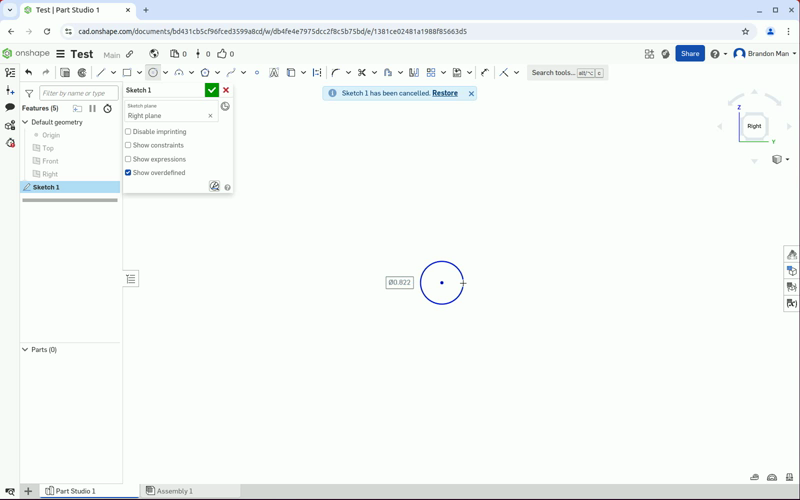
scroll(-6)
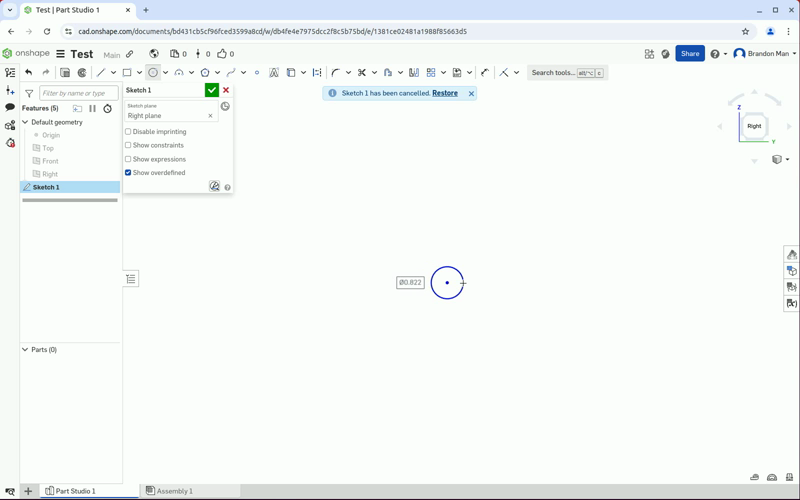
scroll(-6)
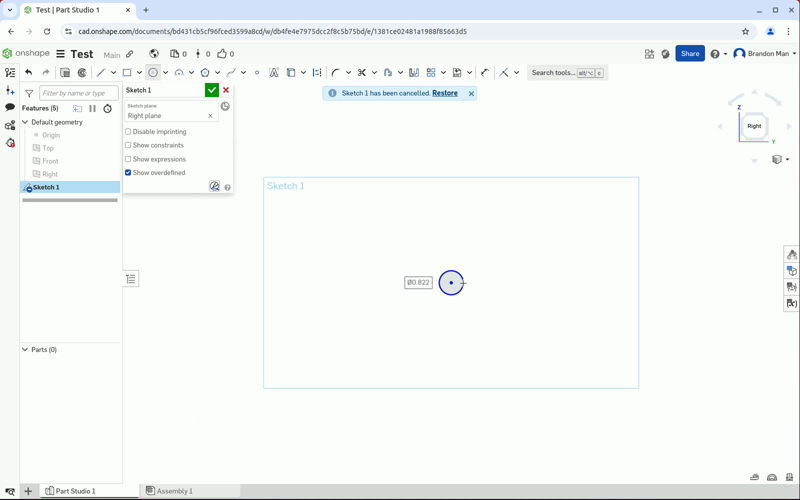
scroll(-6)
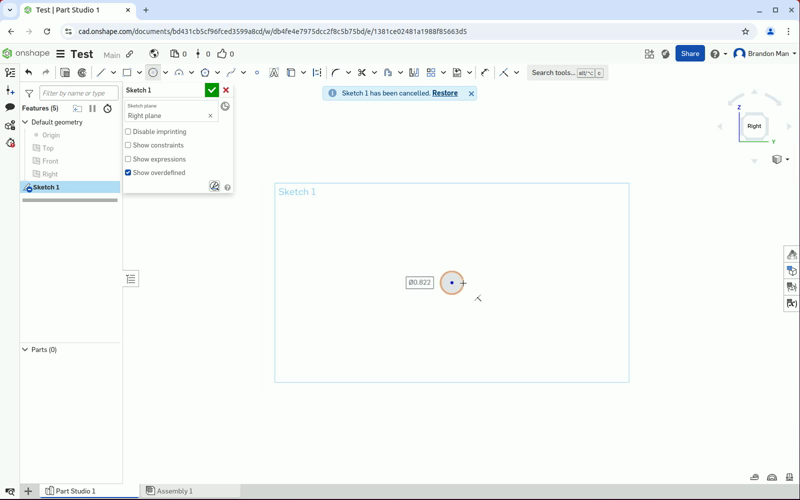
scroll(-6)
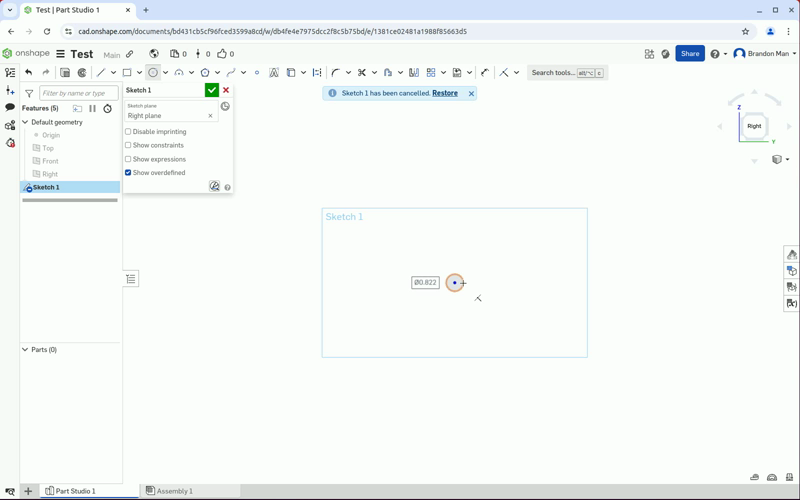
scroll(-6)
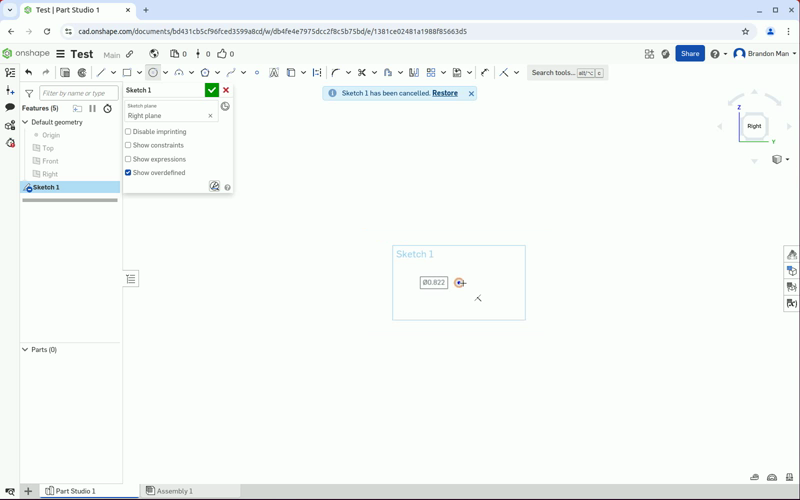
scroll(-6)
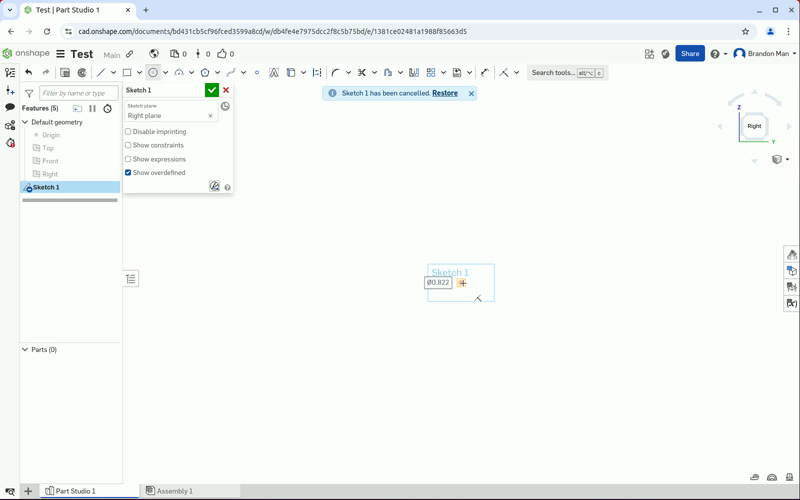
key(esc)
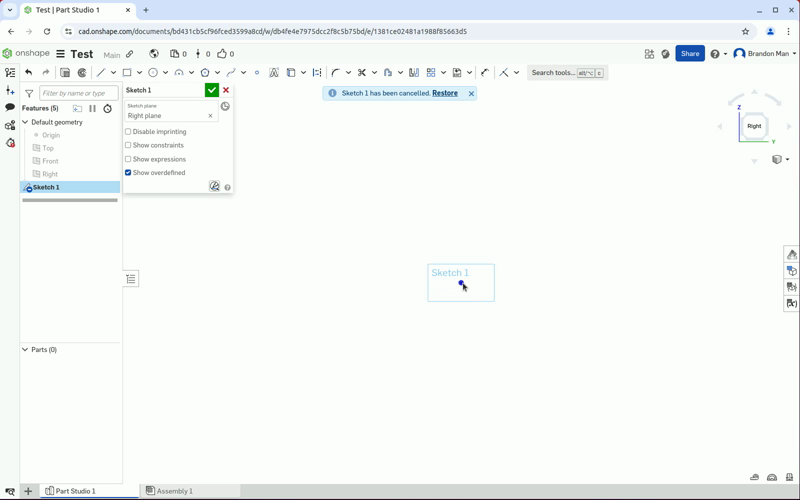
key(c)
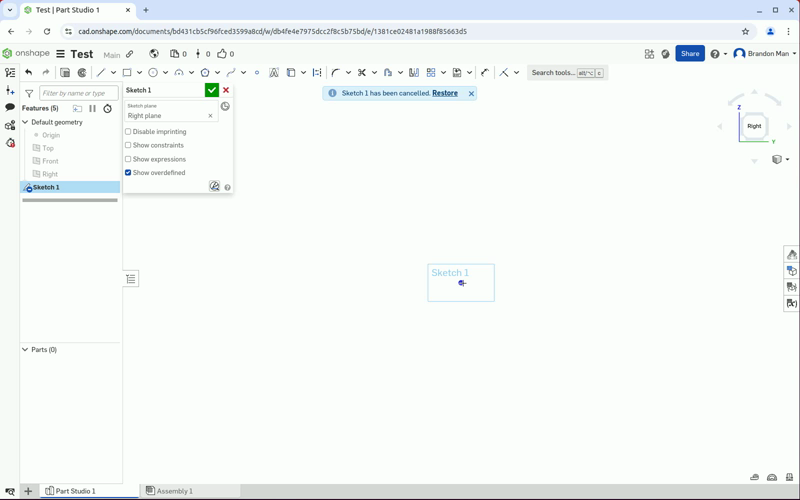
key_down(shift)
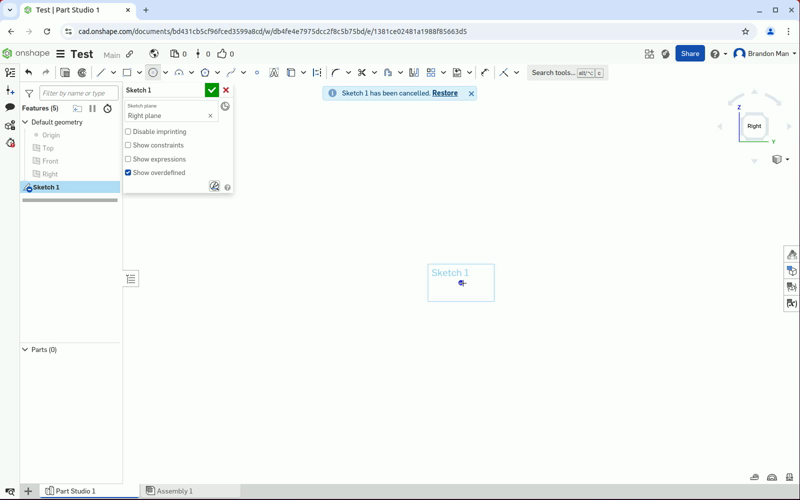
mouse_move(461, 282)
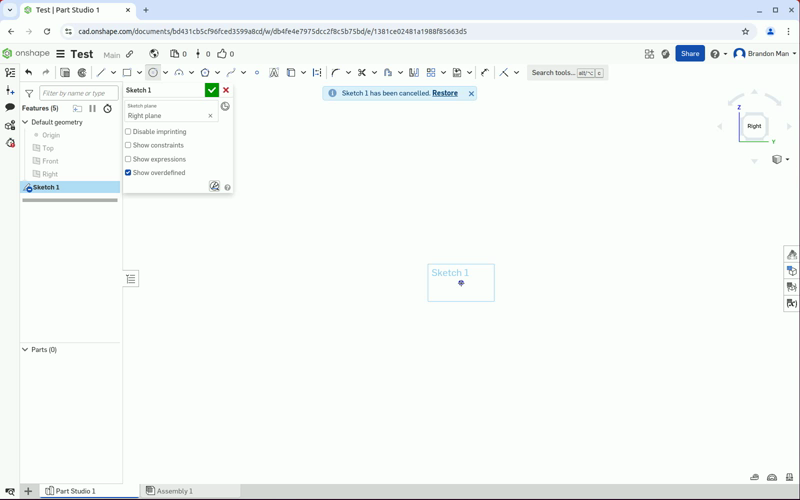
scroll(6)
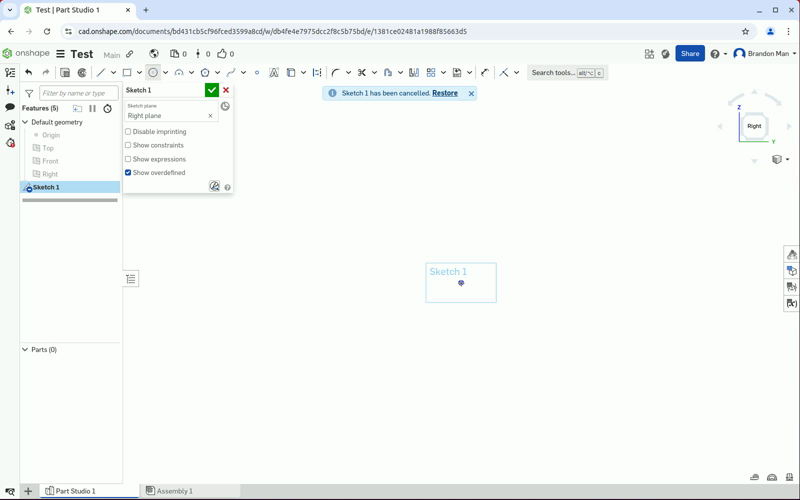
scroll(6)
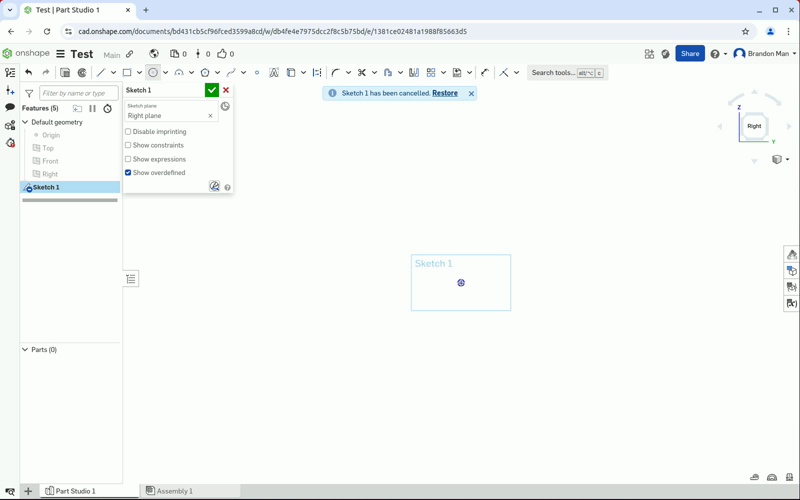
scroll(6)
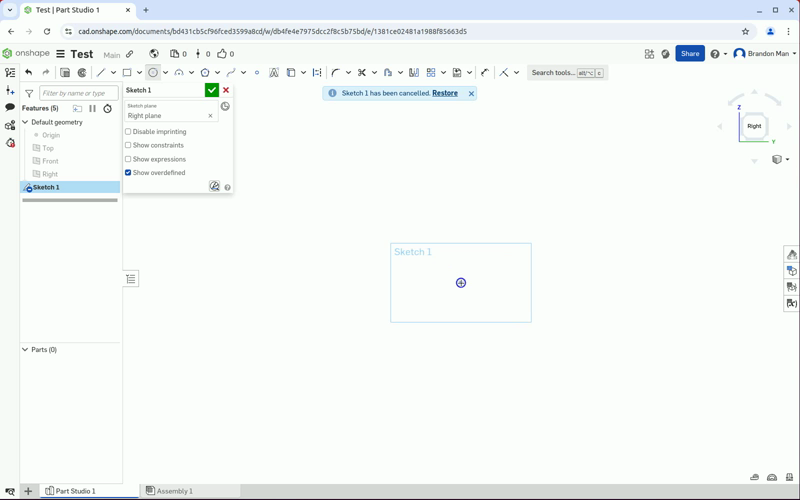
scroll(6)
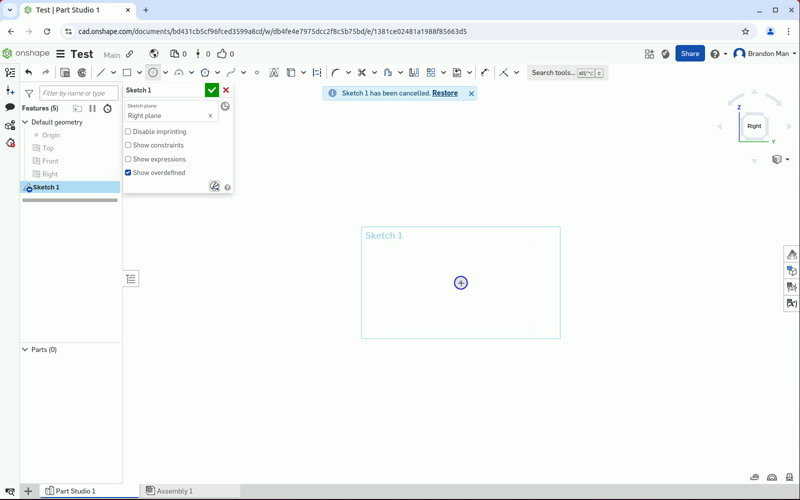
scroll(6)
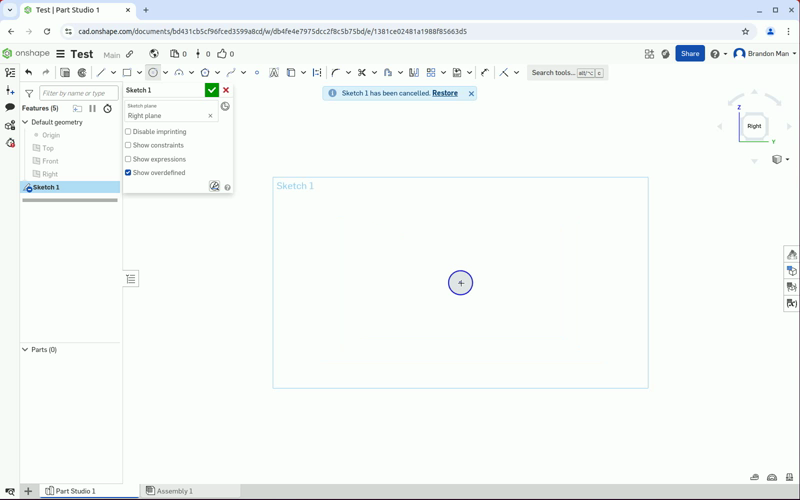
scroll(6)
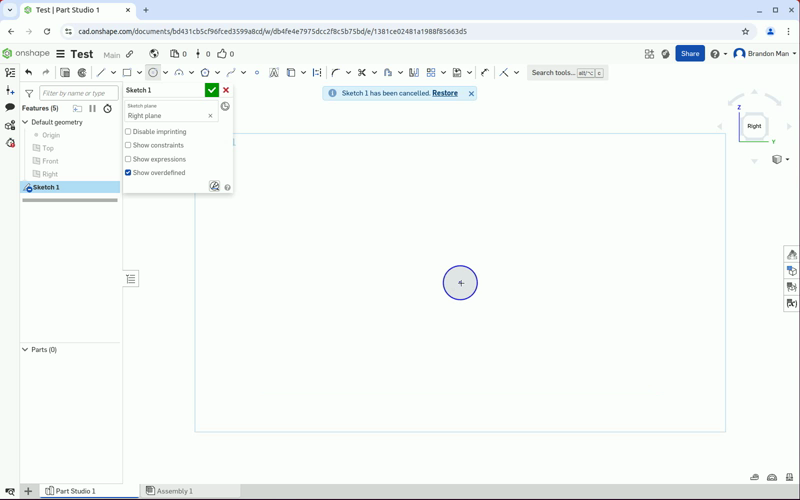
scroll(6)
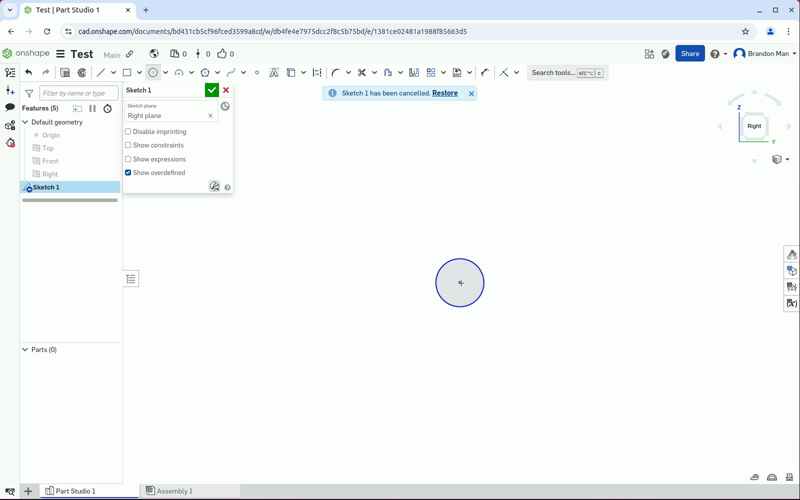
click(461, 282)
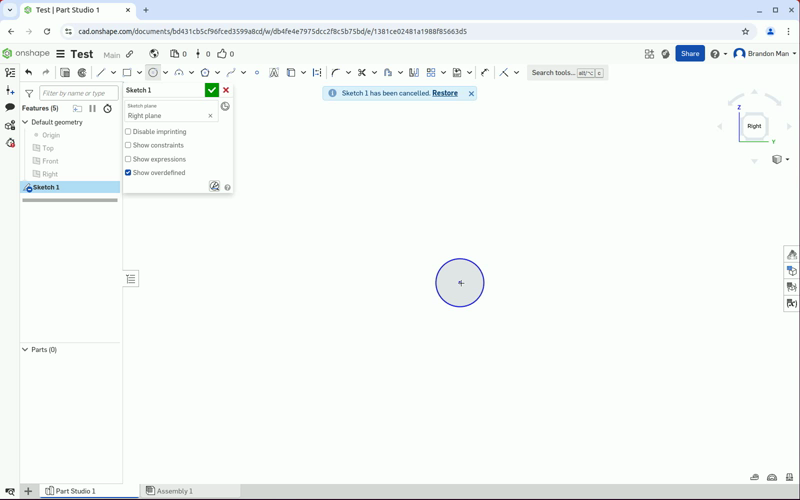
scroll(-6)
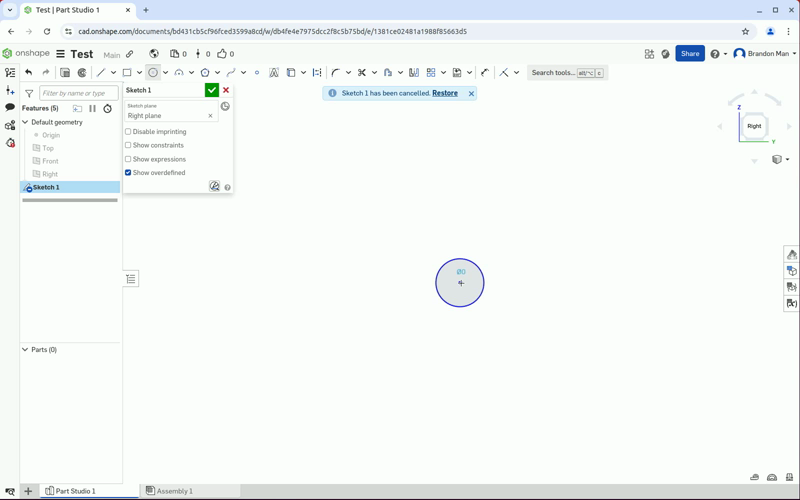
scroll(-6)
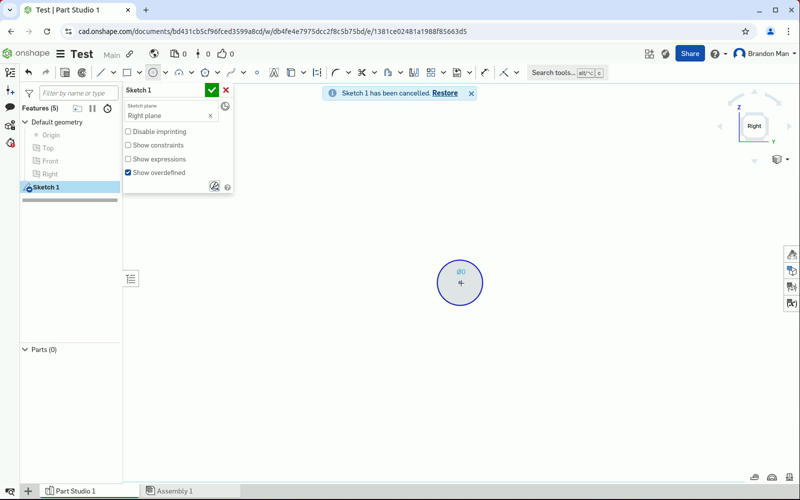
scroll(-6)
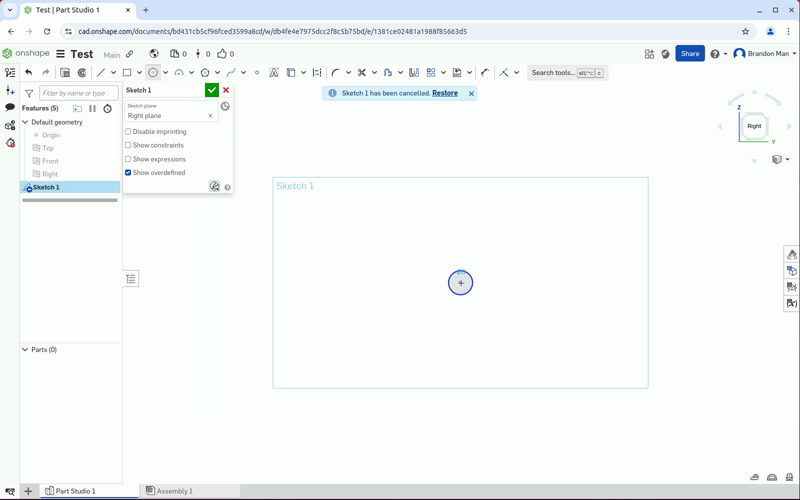
scroll(-6)
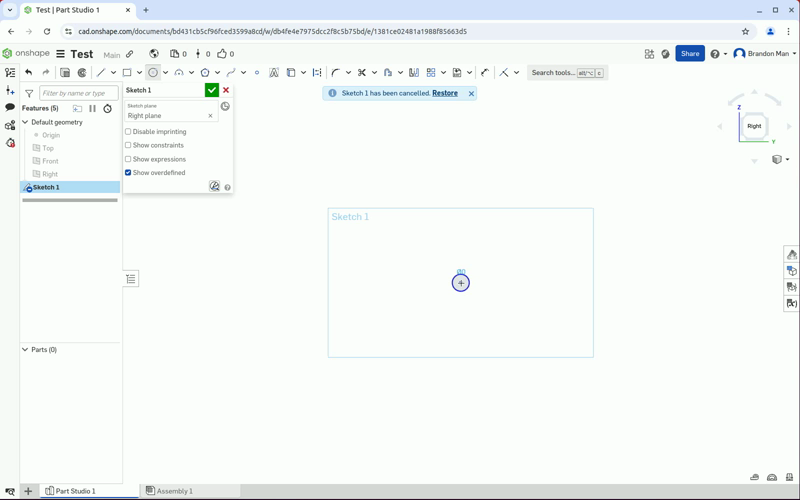
scroll(-6)
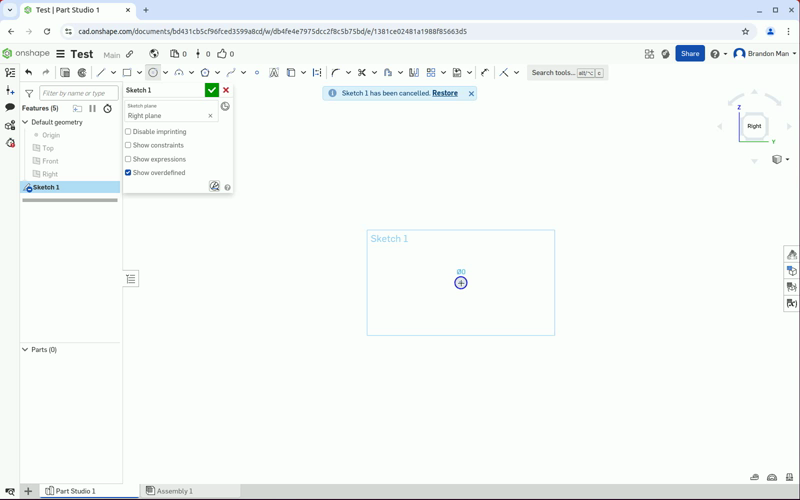
scroll(-6)
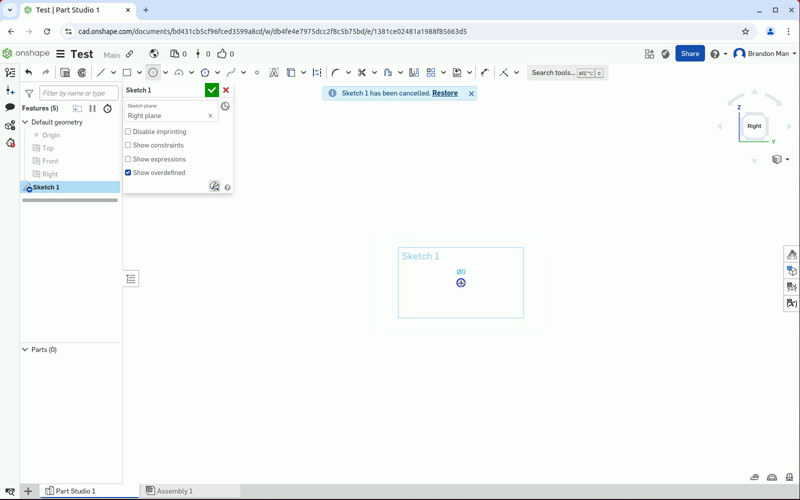
scroll(-6)
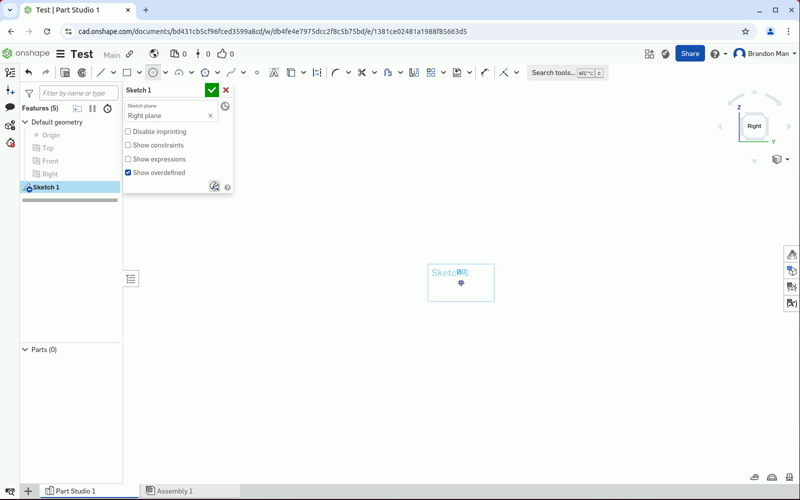
key_up(shift)
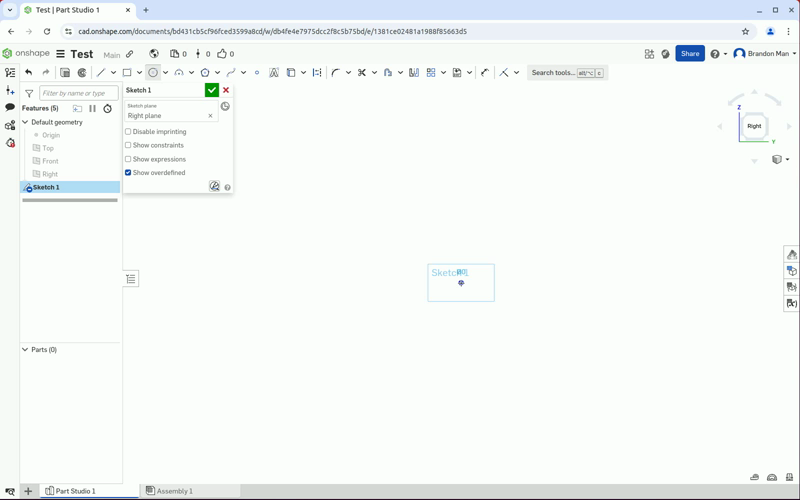
mouse_move(462, 282)
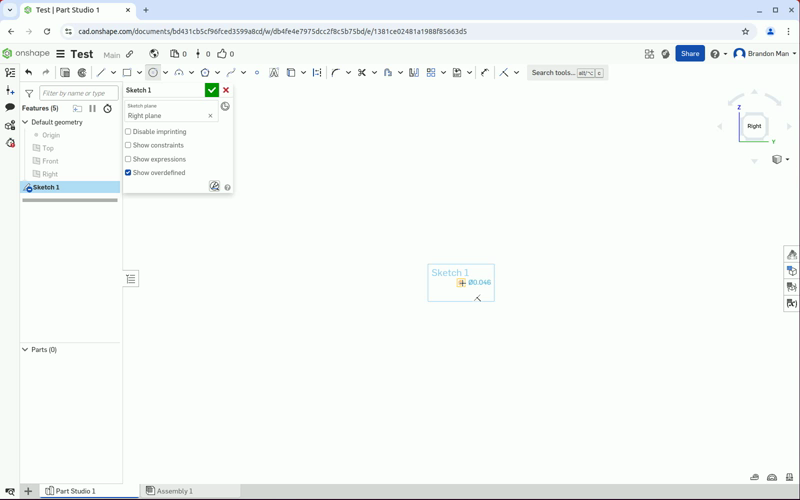
scroll(6)
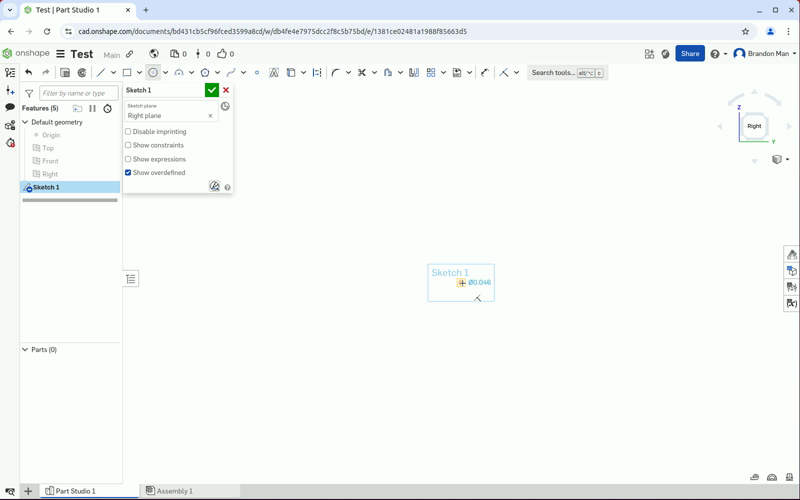
scroll(6)
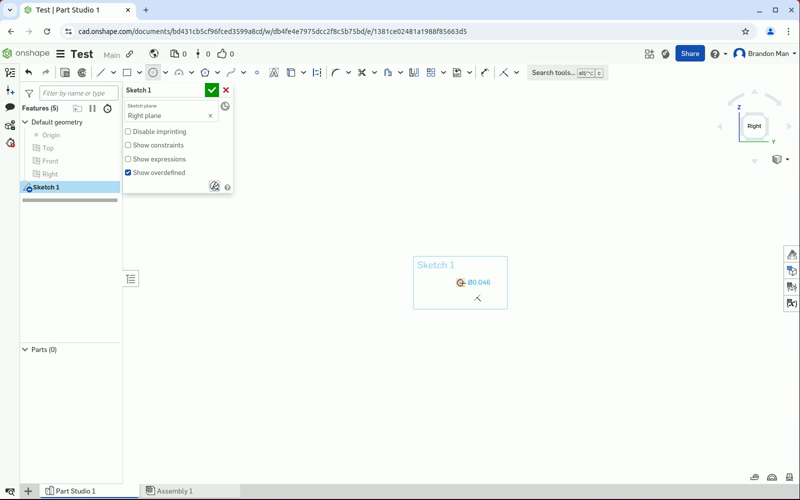
scroll(6)
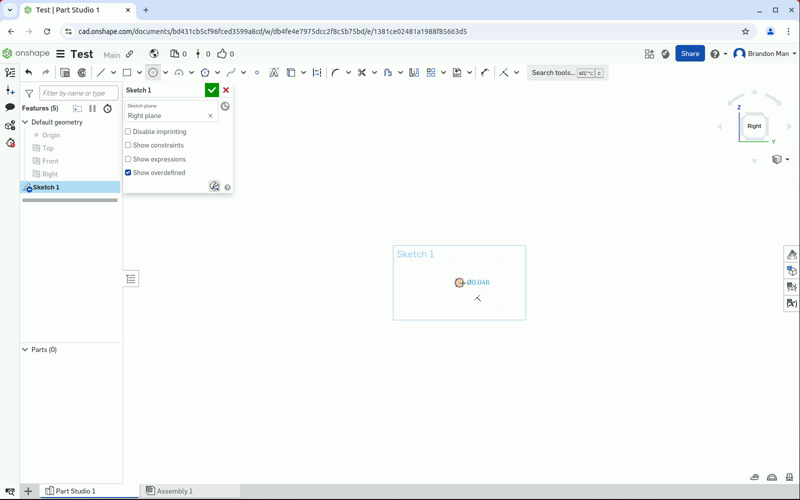
scroll(6)
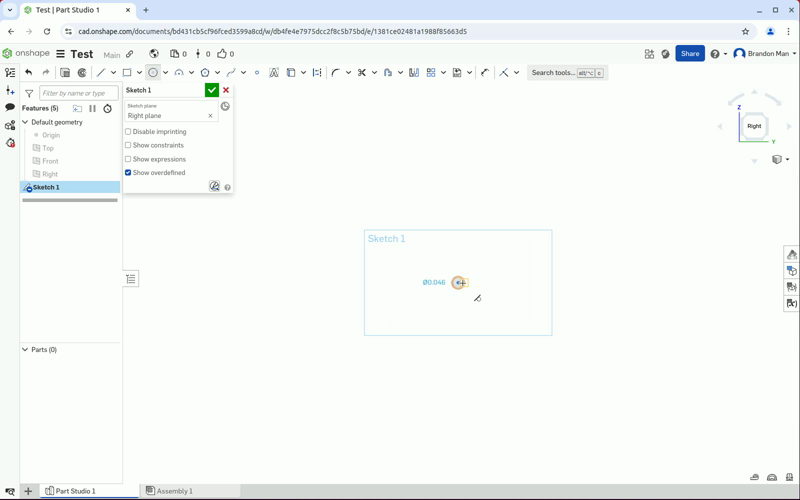
scroll(6)
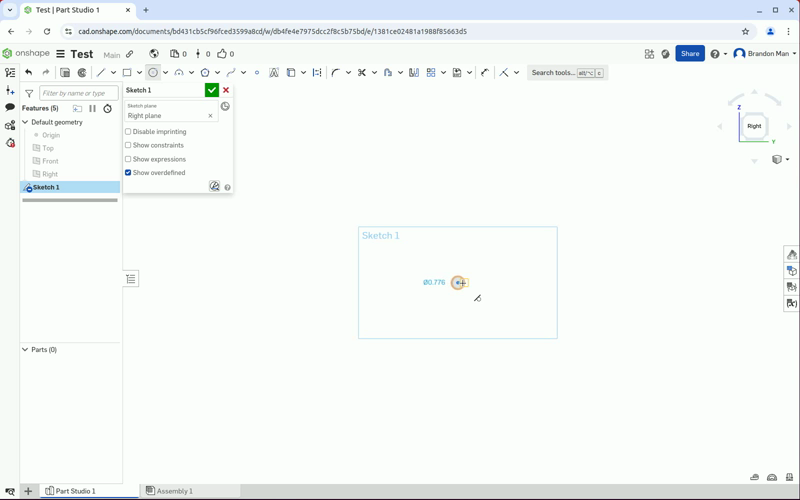
scroll(6)
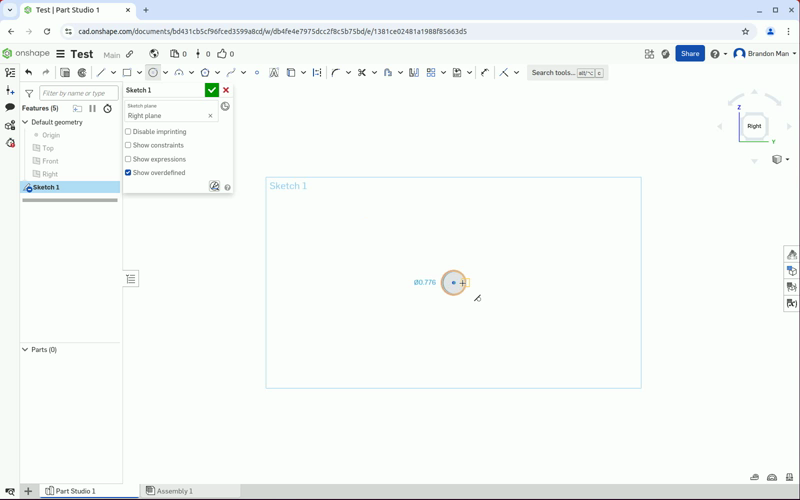
scroll(6)
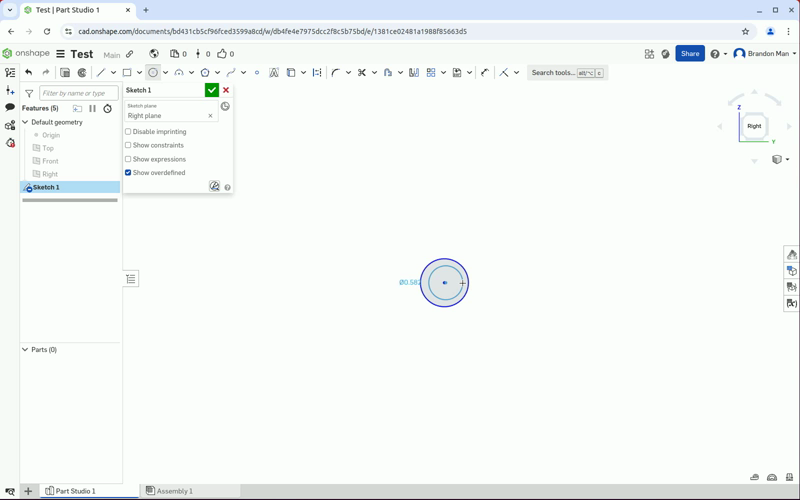
click(462, 282)
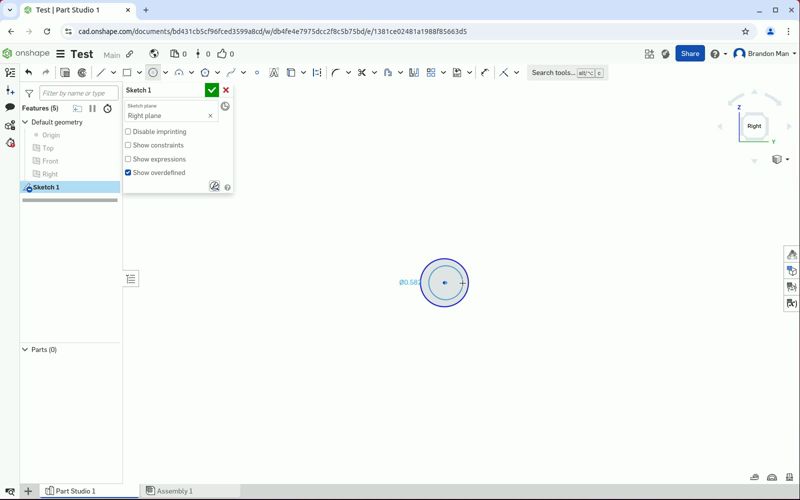
scroll(-6)
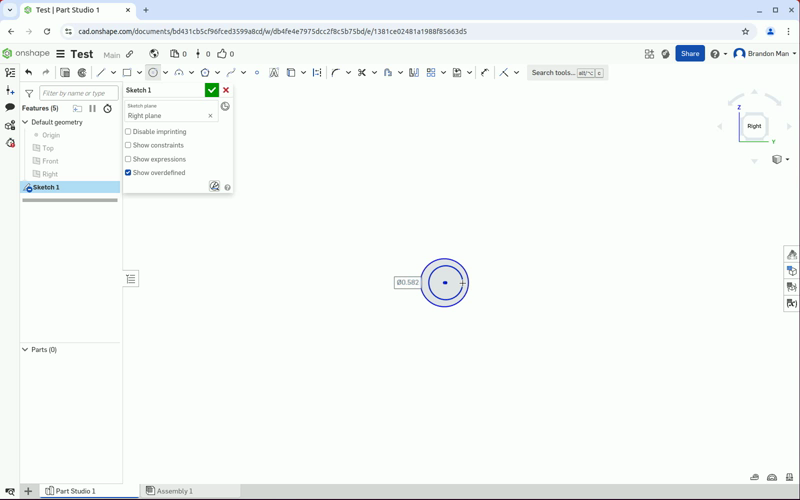
scroll(-6)
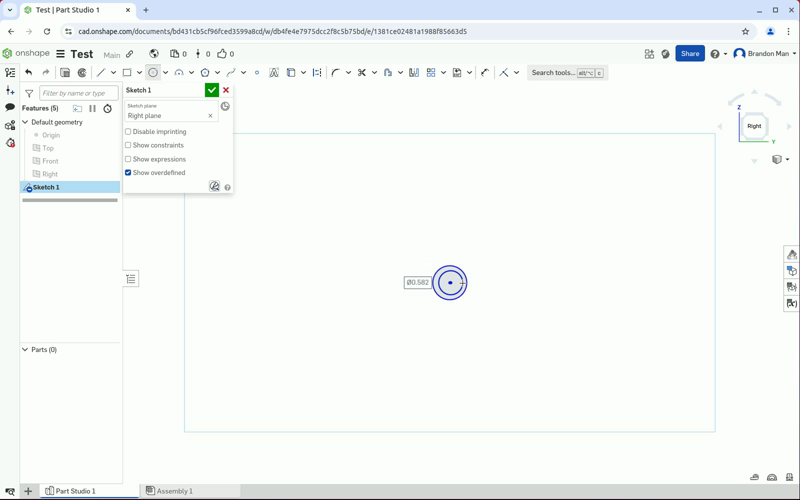
scroll(-6)
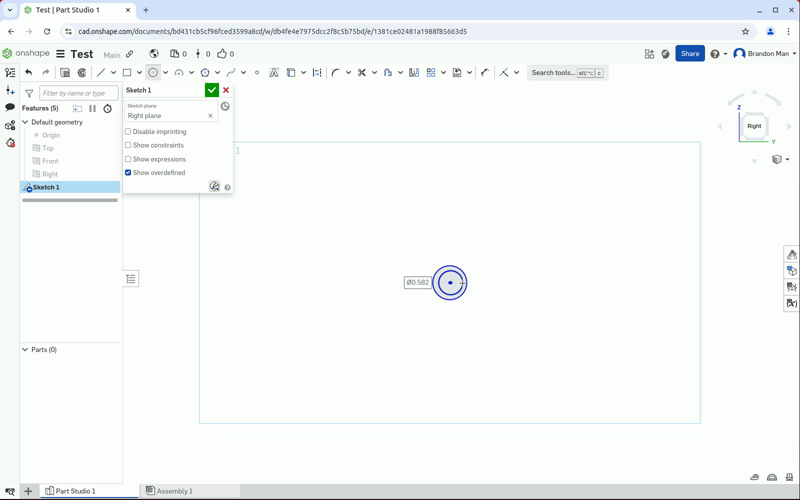
scroll(-6)
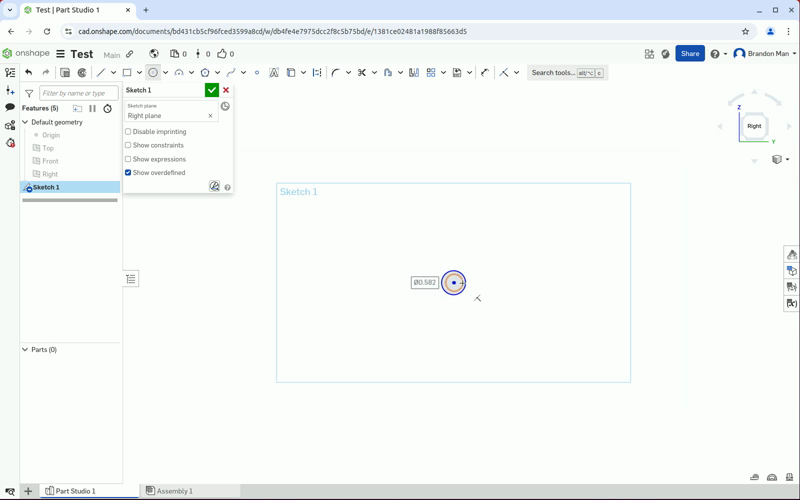
scroll(-6)
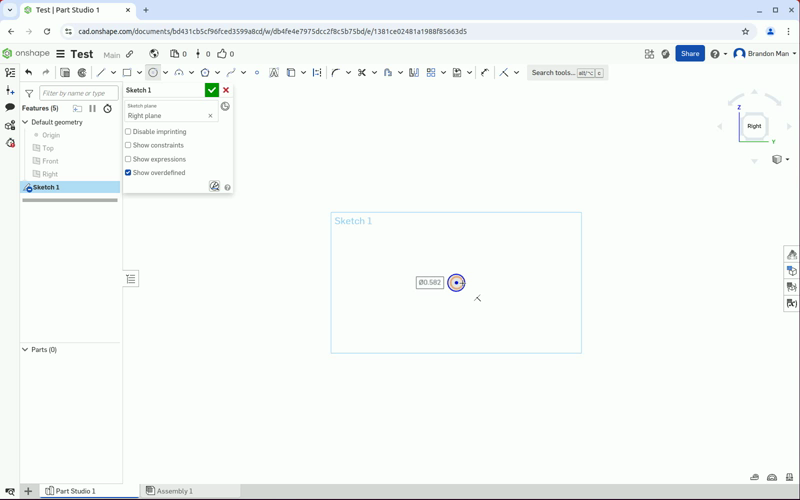
scroll(-6)
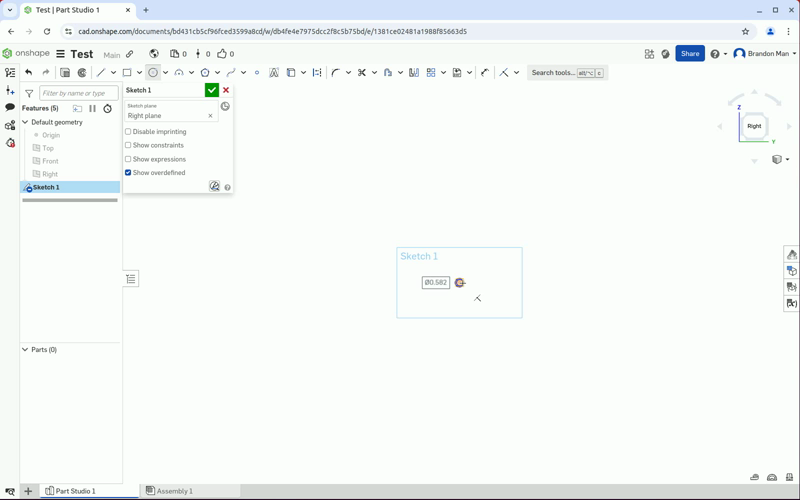
scroll(-6)
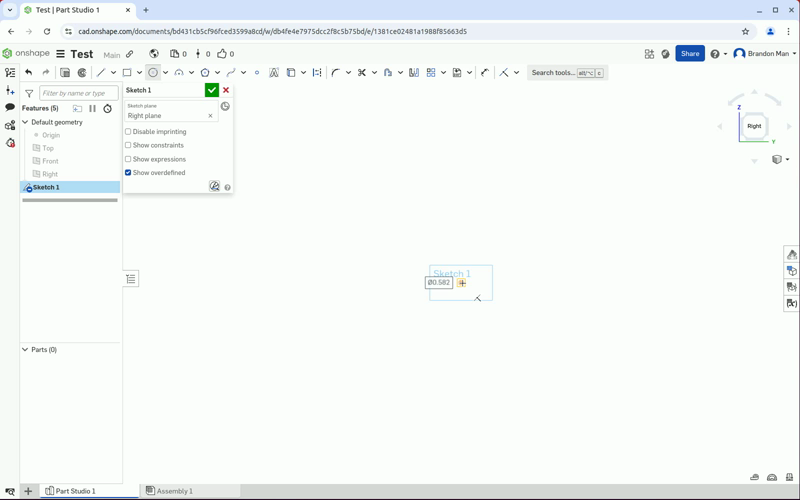
key(esc)
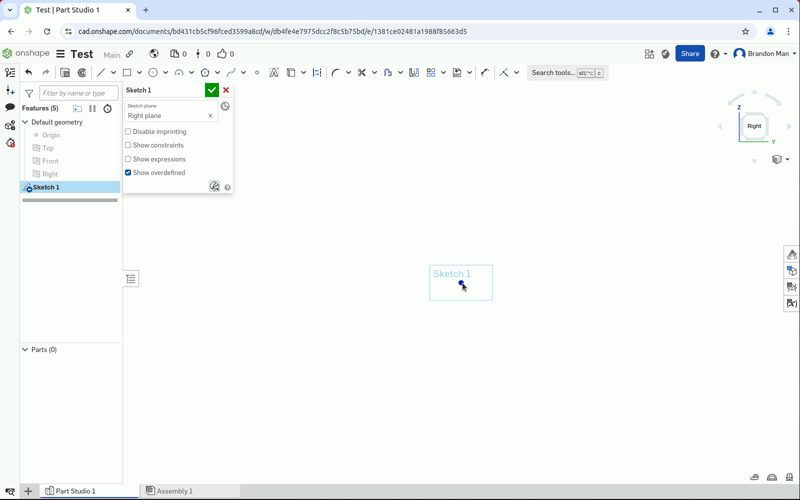
mouse_move(459, 283)
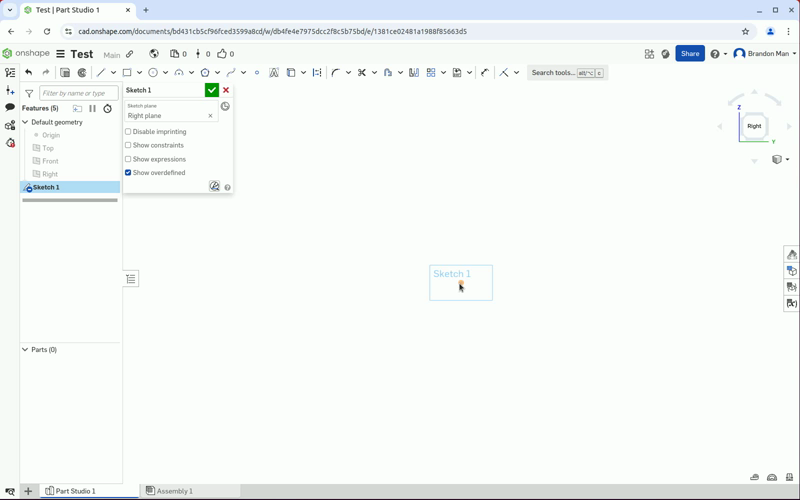
scroll(6)
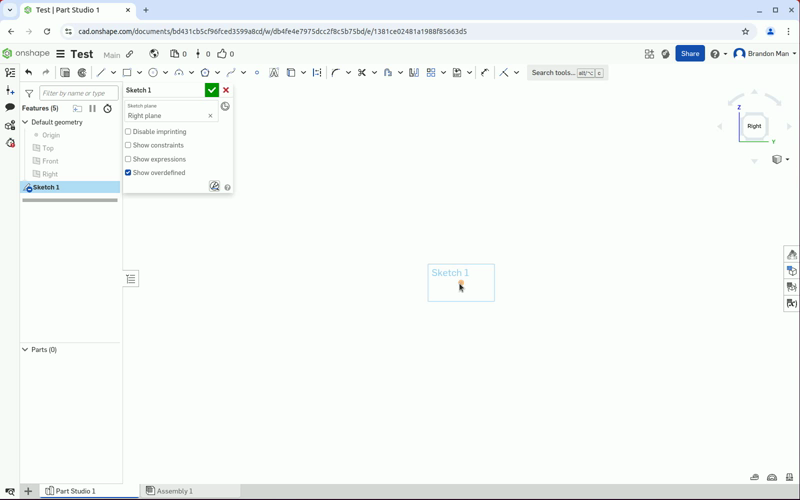
scroll(6)
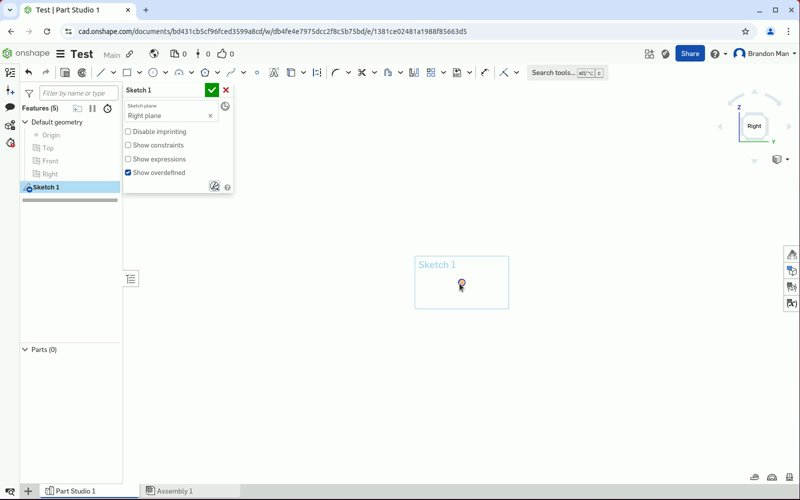
scroll(6)
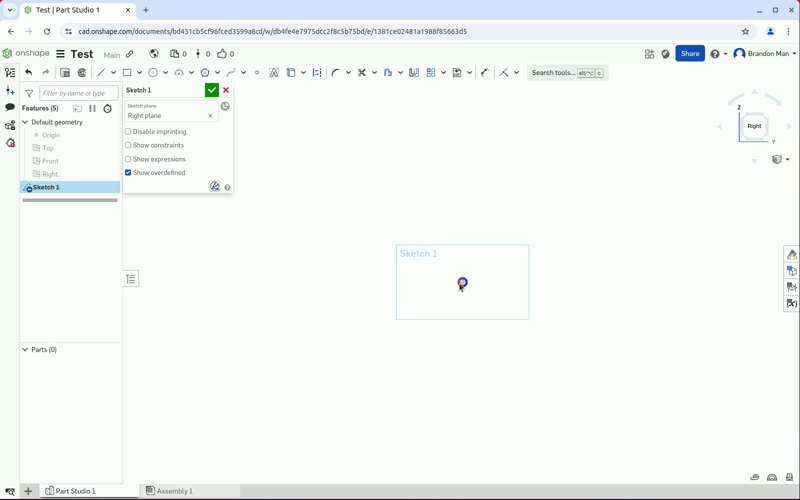
scroll(6)
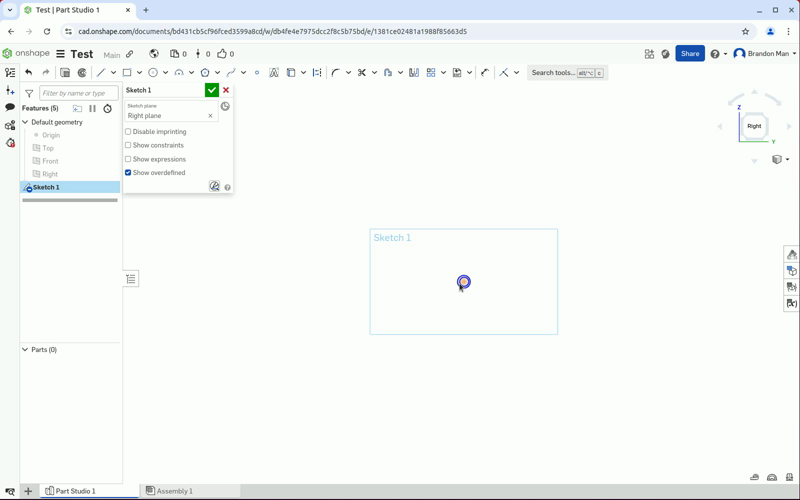
scroll(6)
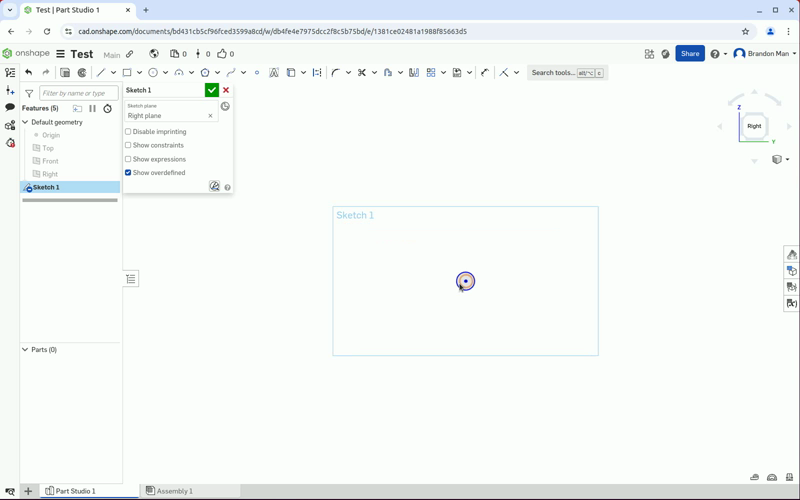
scroll(6)
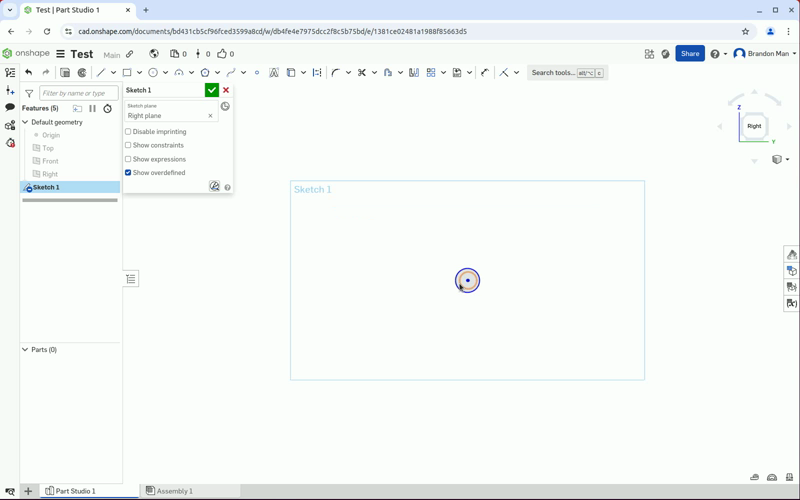
scroll(6)
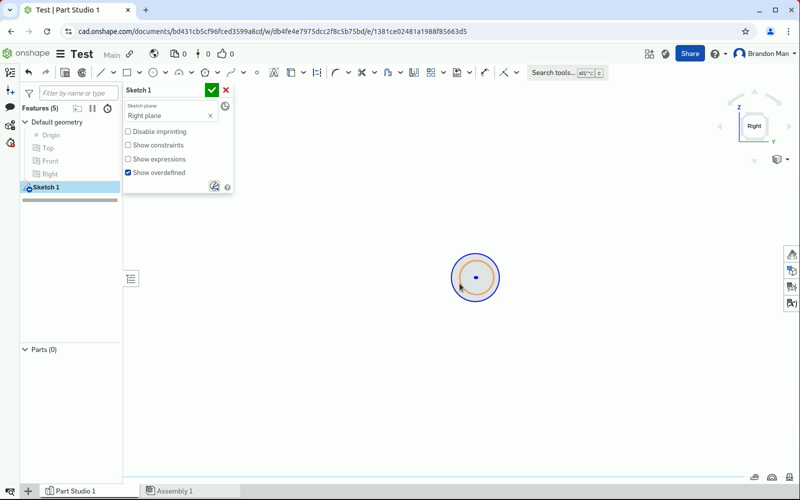
click(459, 283)
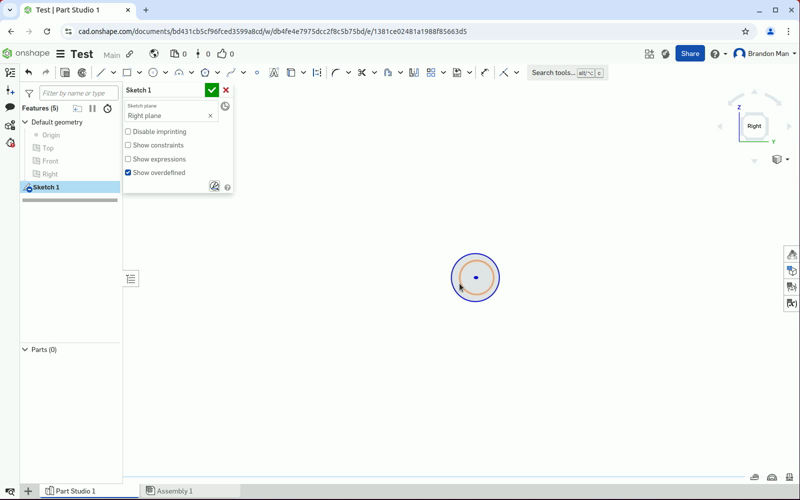
scroll(-6)
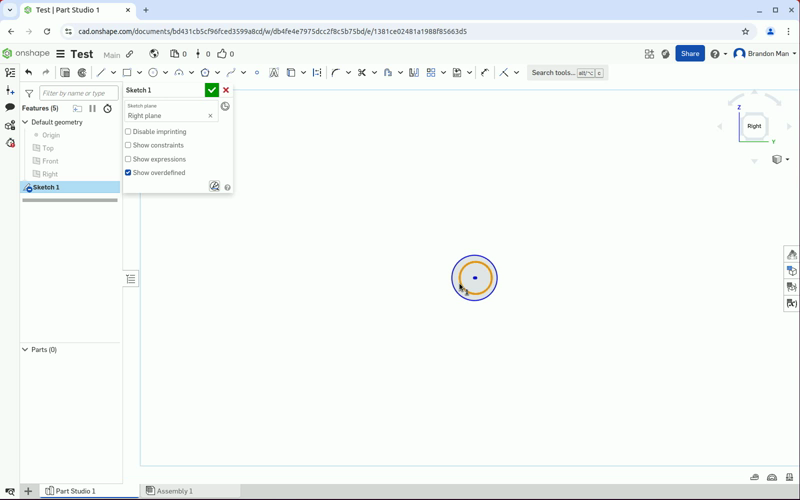
scroll(-6)
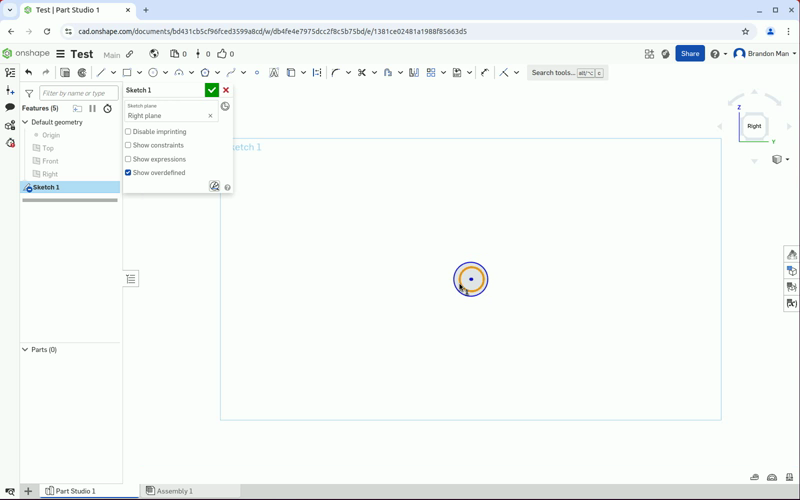
scroll(-6)
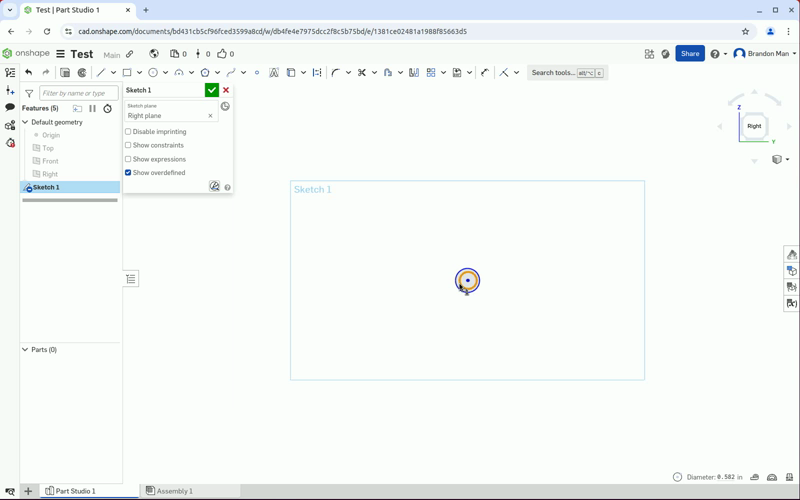
scroll(-6)
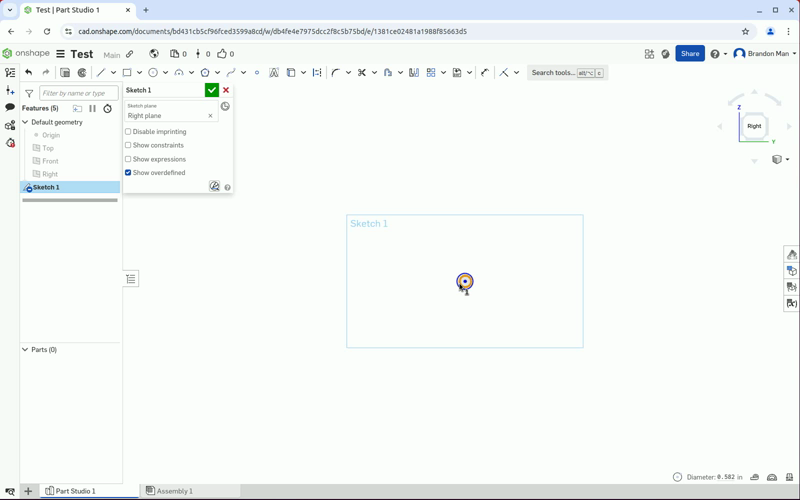
scroll(-6)
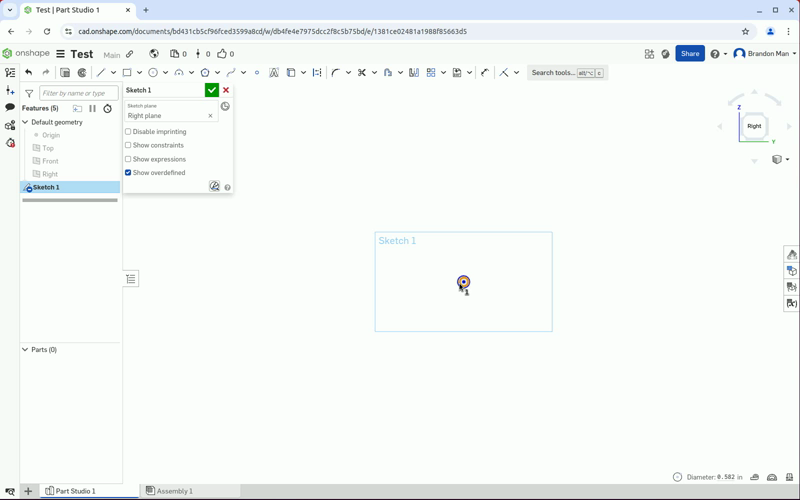
scroll(-6)
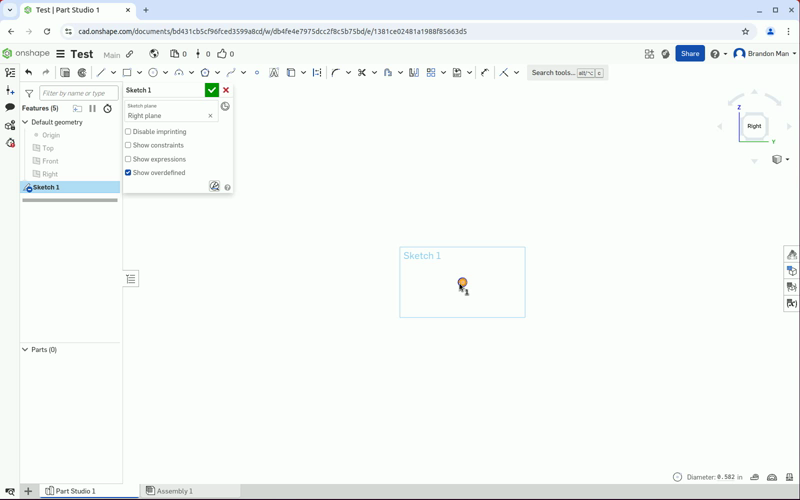
scroll(-6)
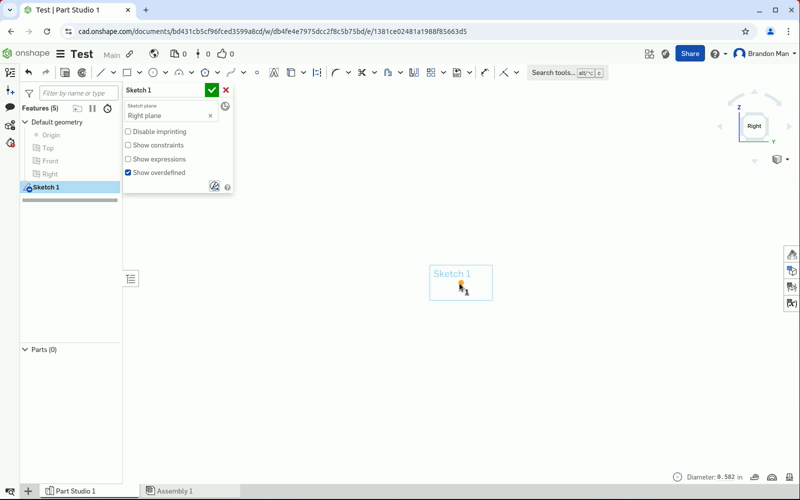
mouse_move(73, 352)
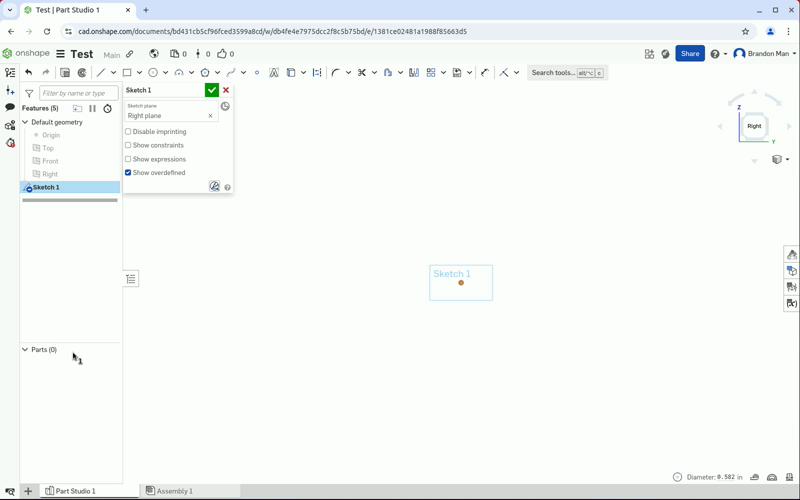
key(shift+y)
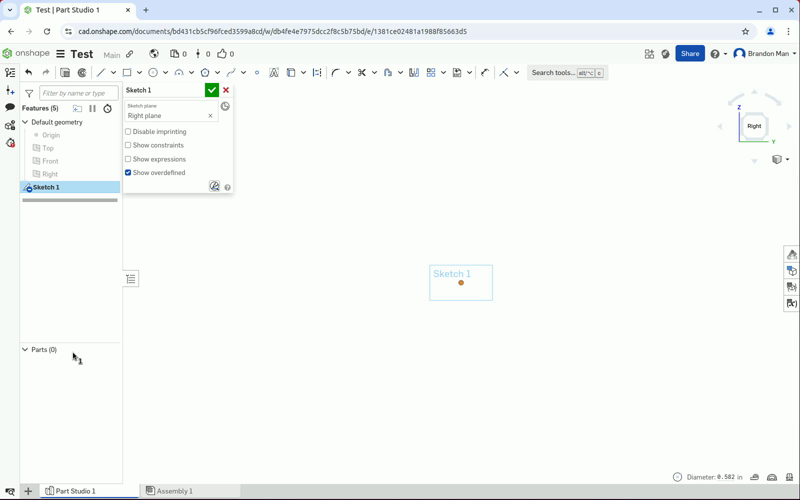
key(shift+e)
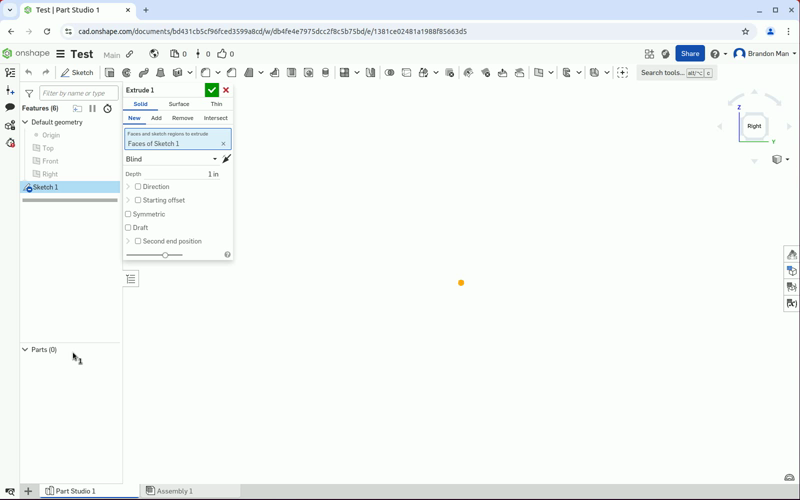
mouse_move(143, 106)
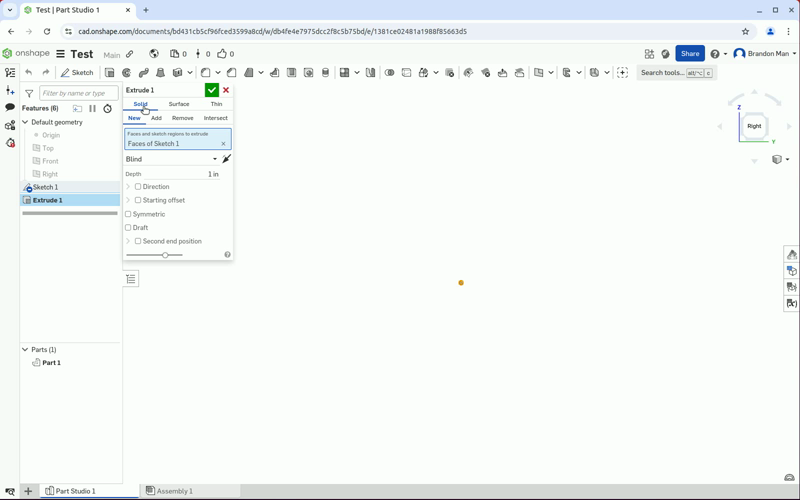
click(143, 106)
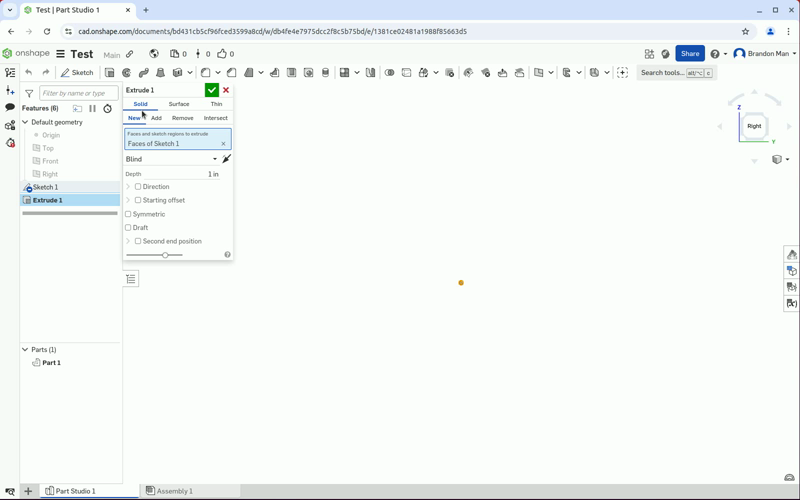
mouse_move(137, 120)
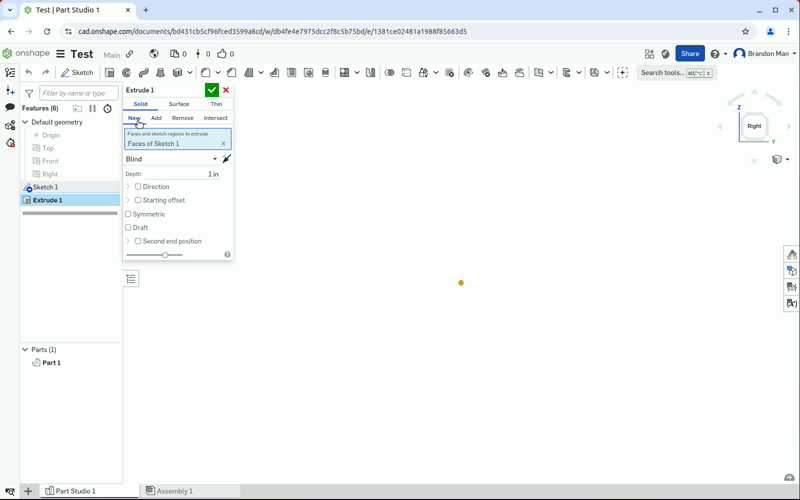
click(137, 120)
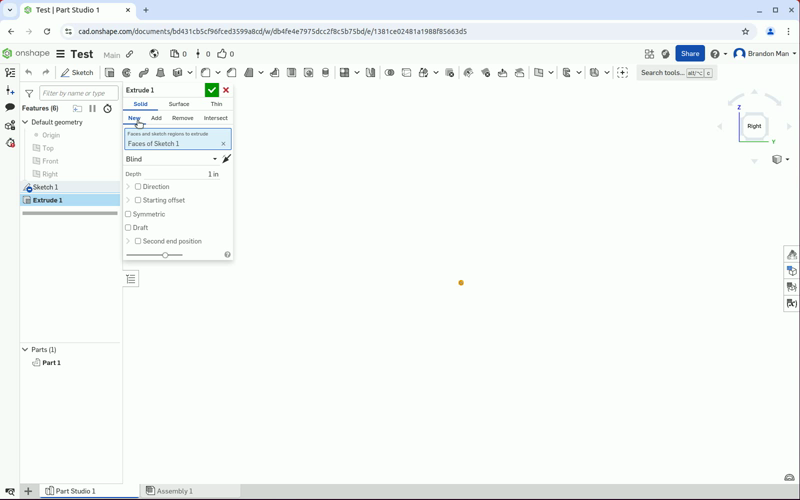
key(tab, 4)
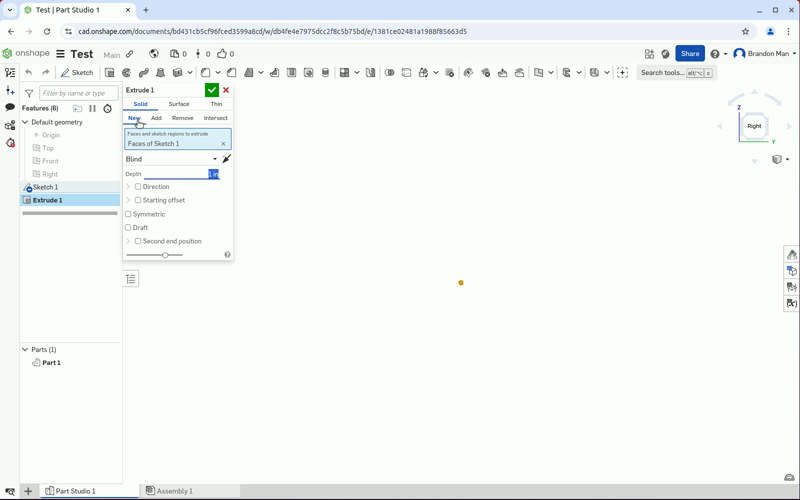
text(23.108)
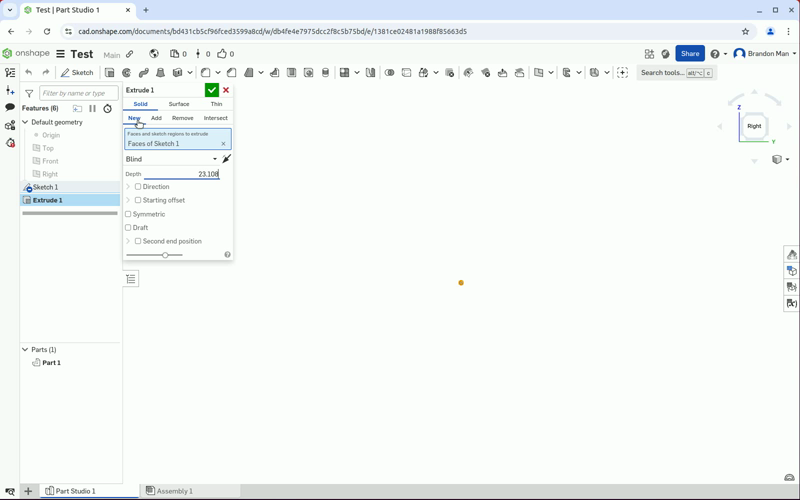
key(enter)
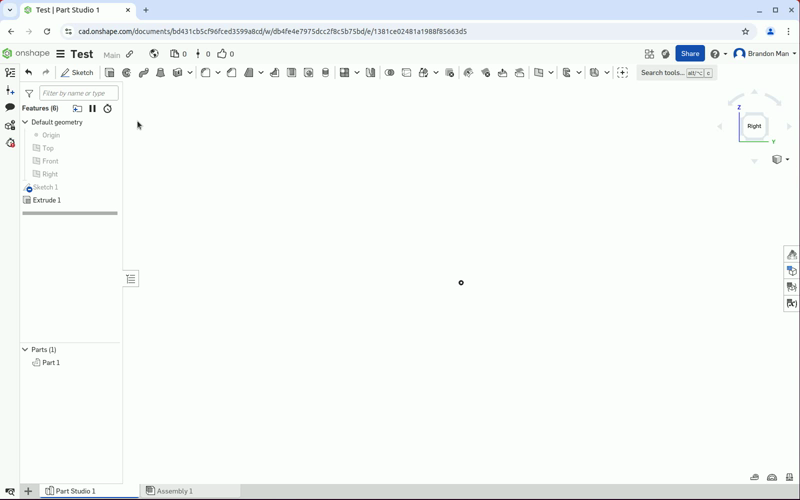
key(shift+h)
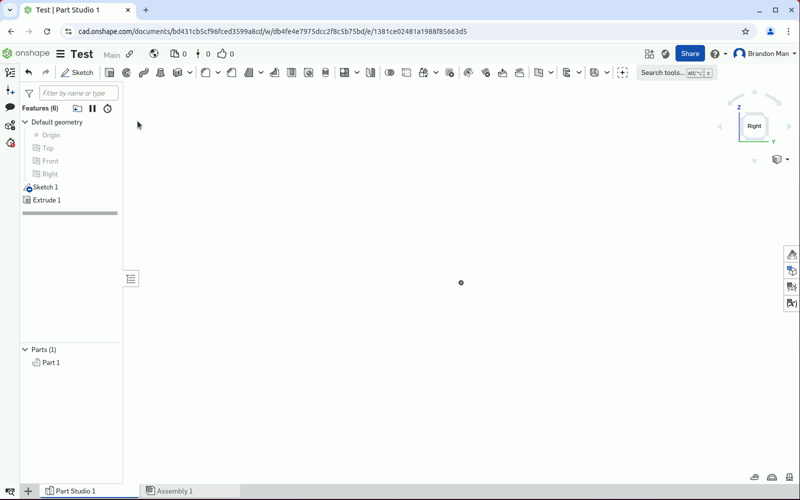
key(shift+h)
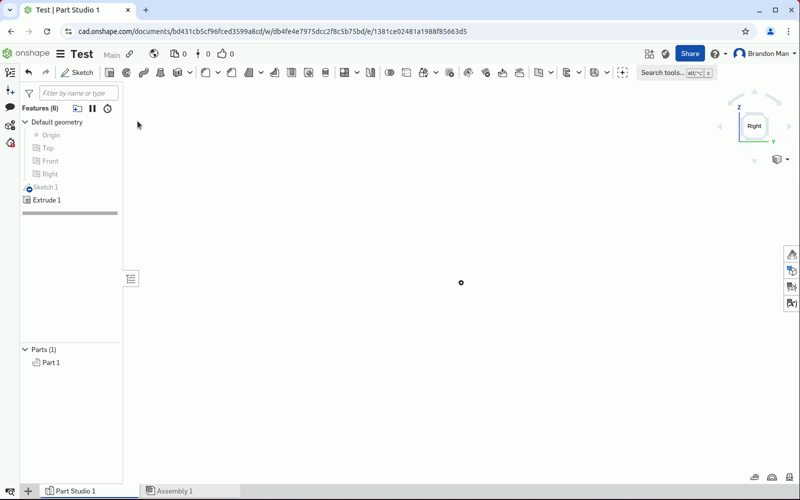
mouse_move(73, 189)
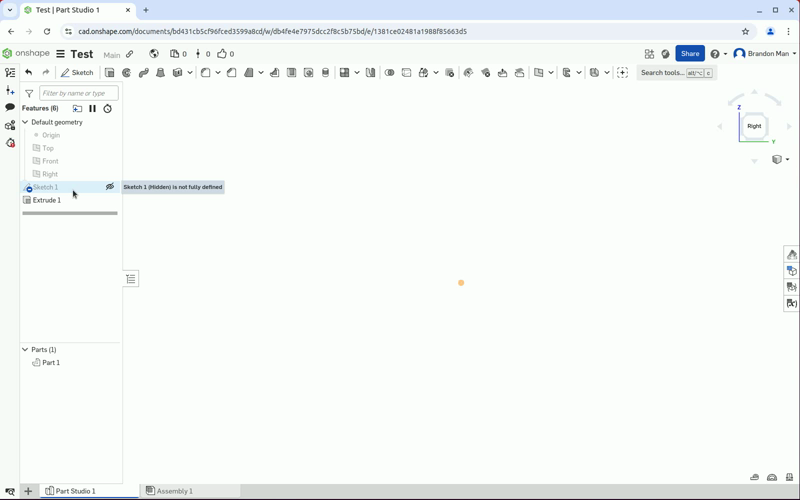
click(73, 189)
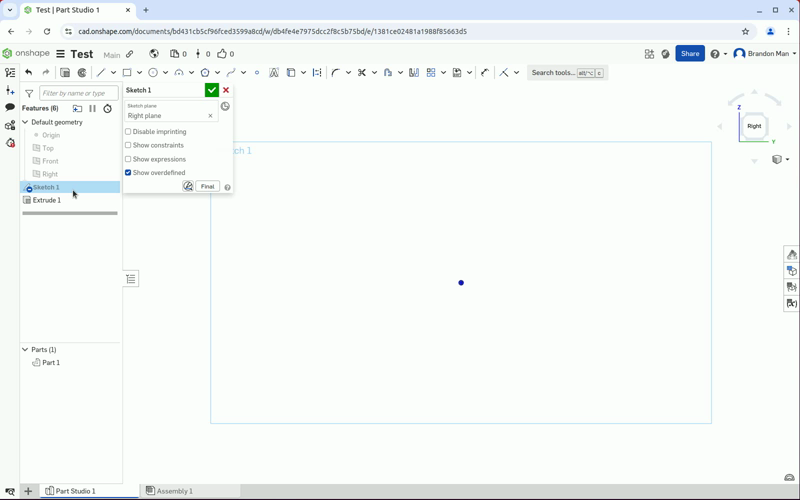
mouse_move(229, 92)
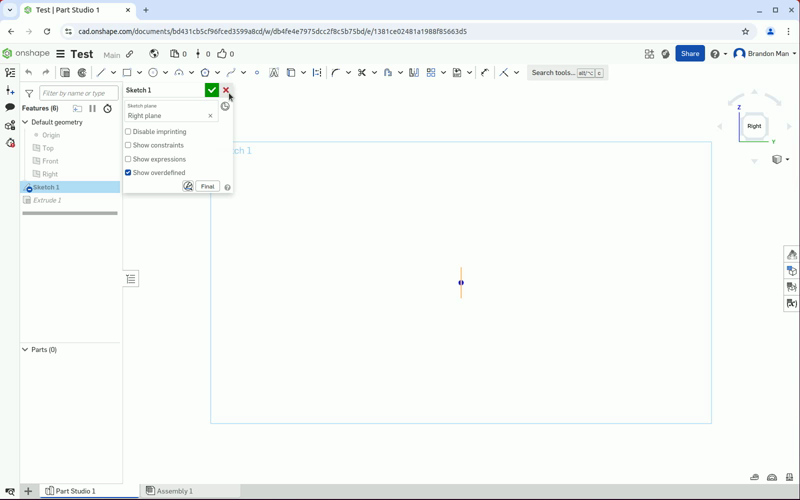
click(229, 92)
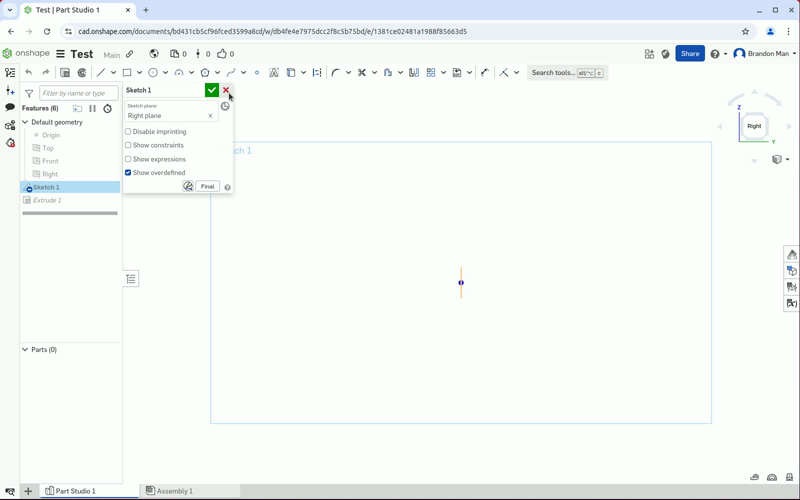
key(shift+s)
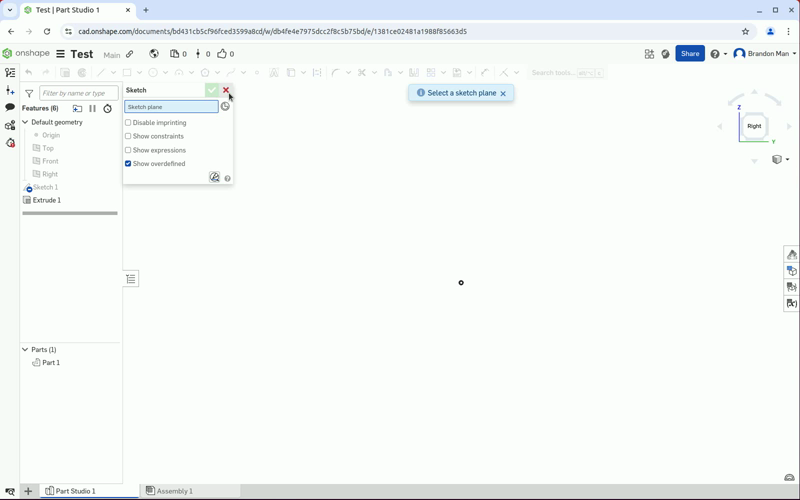
mouse_move(73, 176)
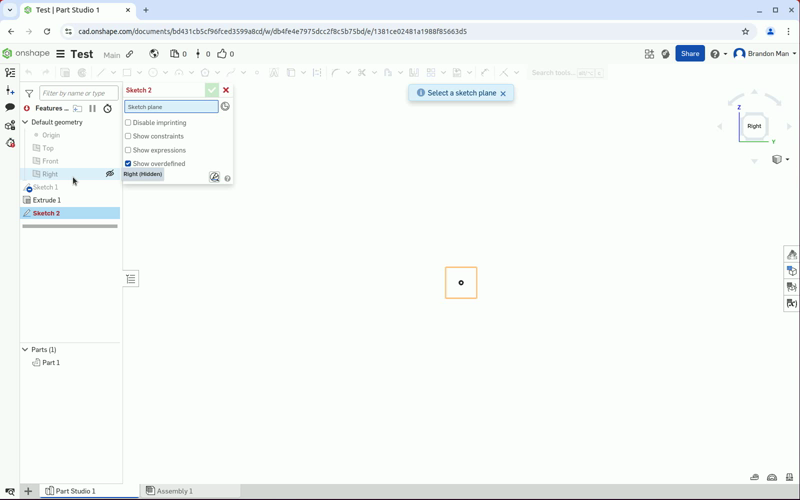
click(73, 176)
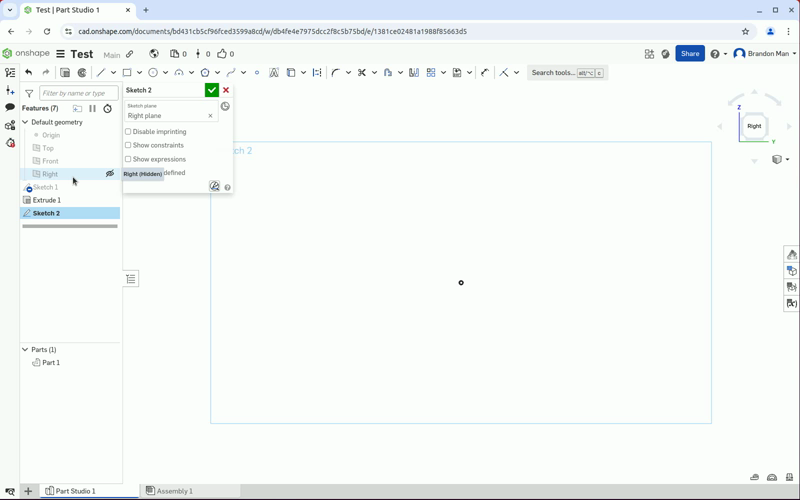
mouse_move(73, 352)
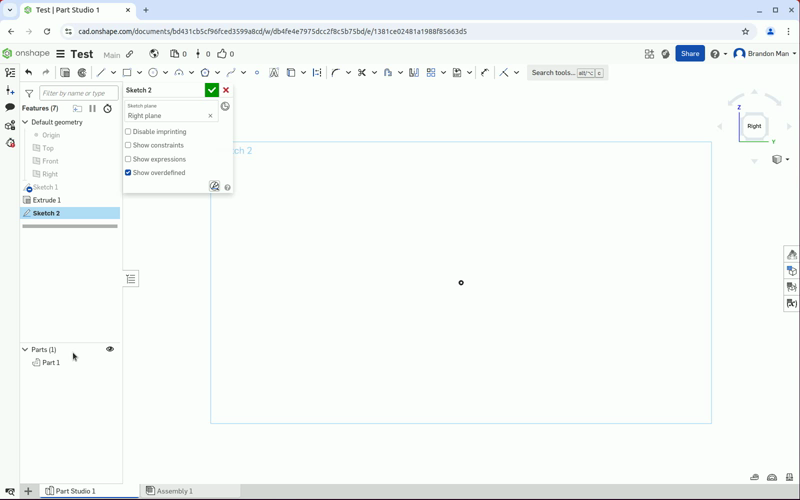
key(y)
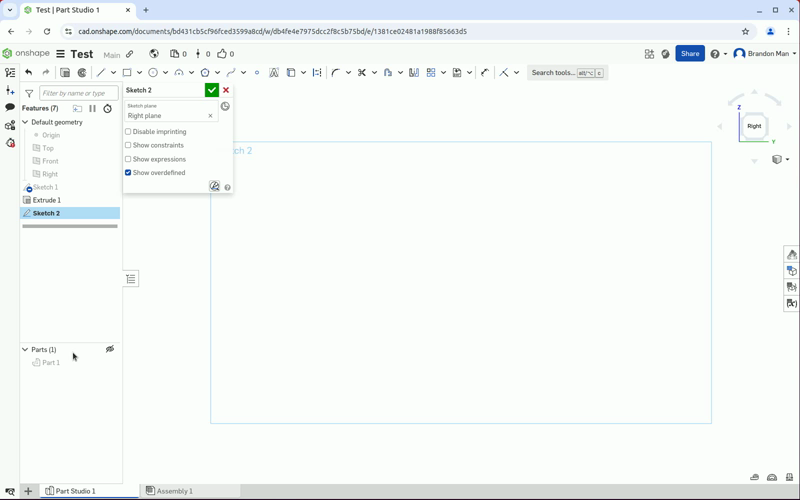
key(c)
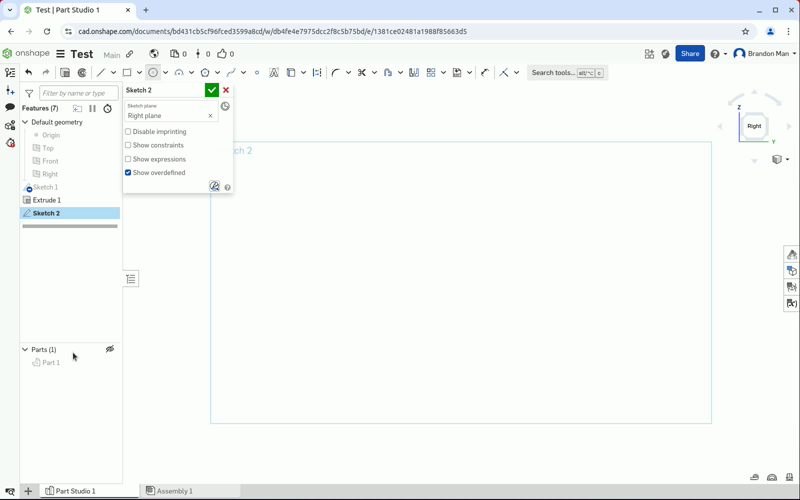
key_down(shift)
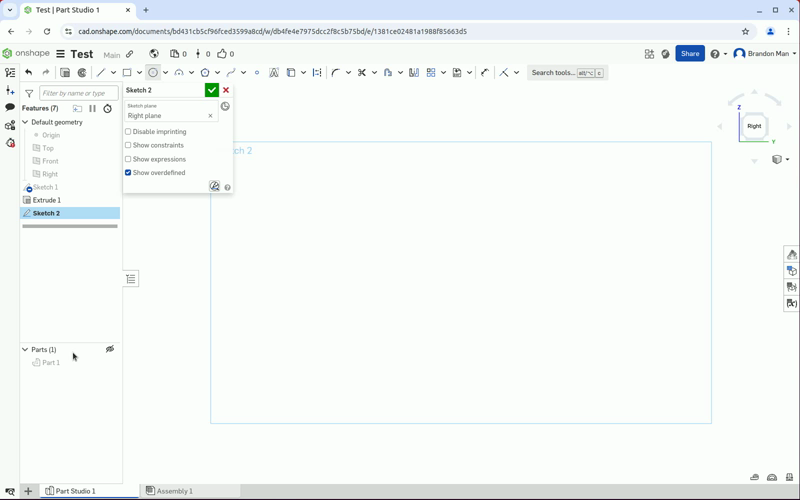
mouse_move(461, 279)
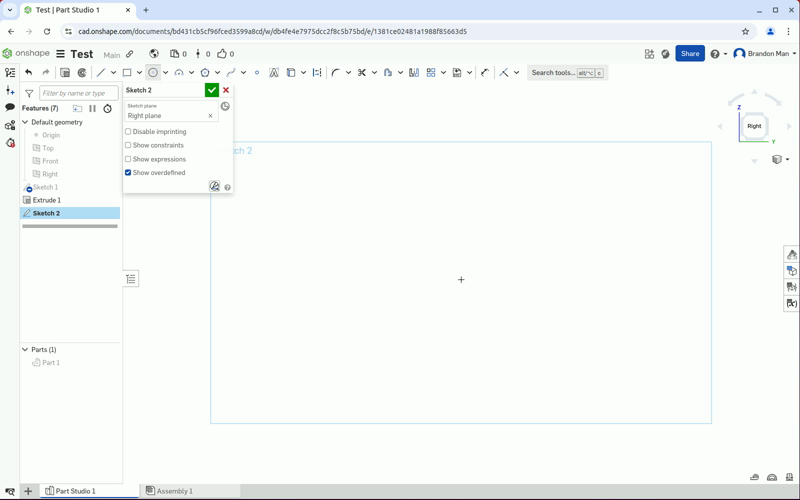
click(461, 279)
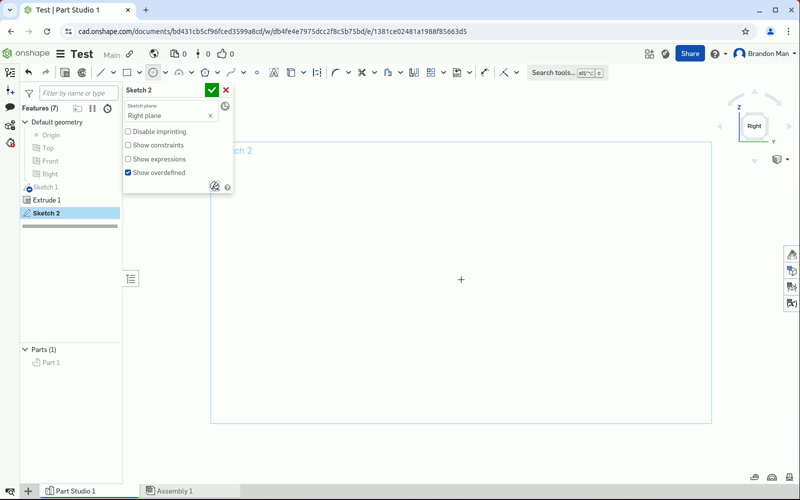
key_up(shift)
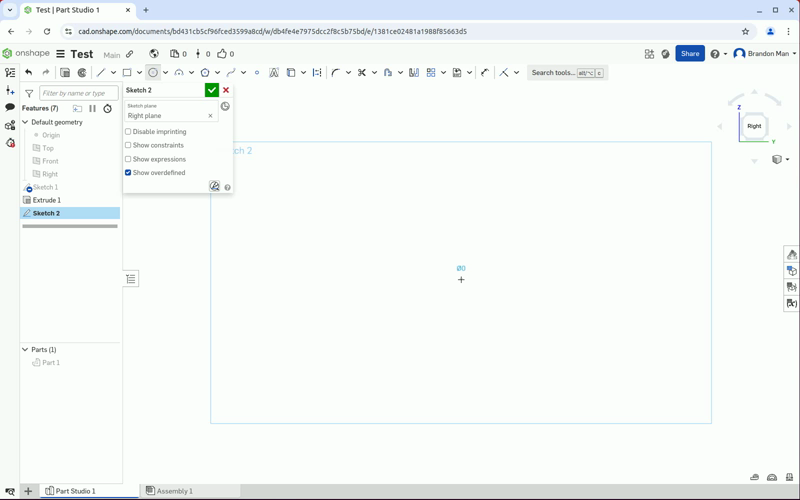
mouse_move(463, 279)
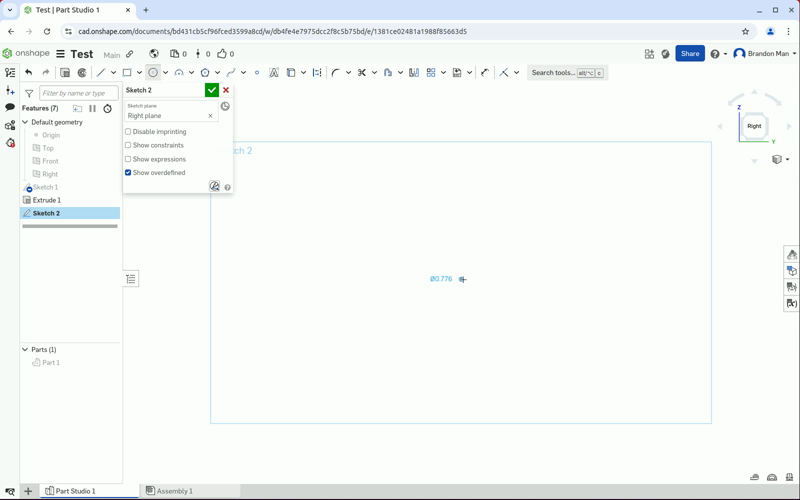
scroll(6)
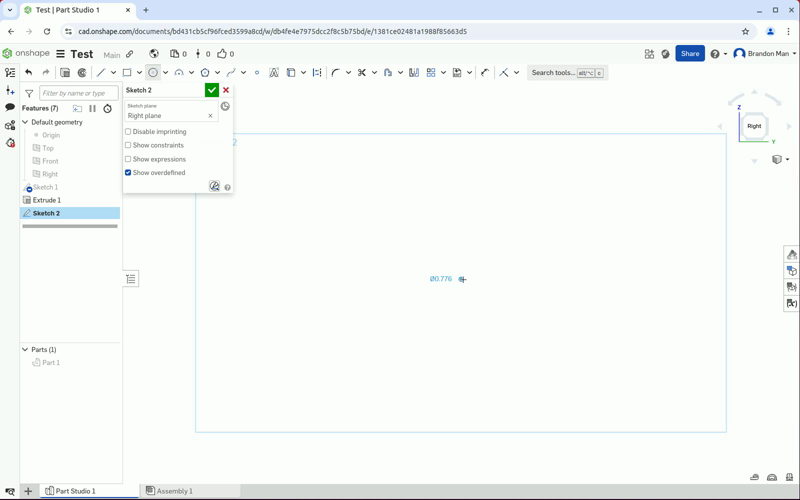
scroll(6)
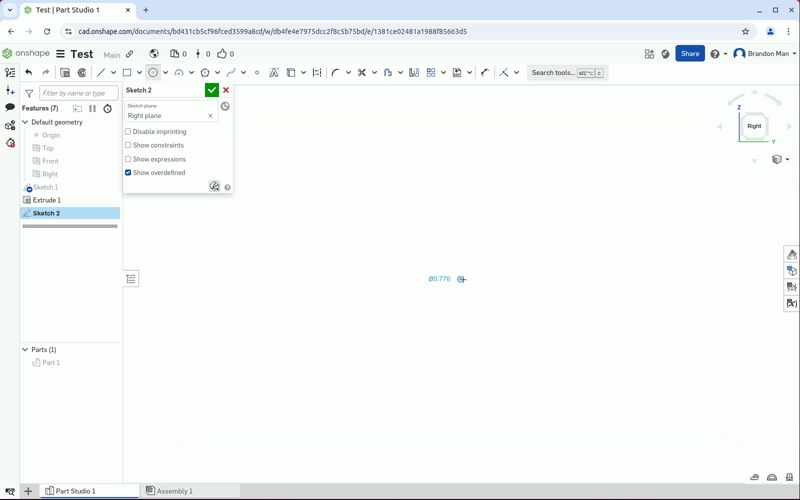
scroll(6)
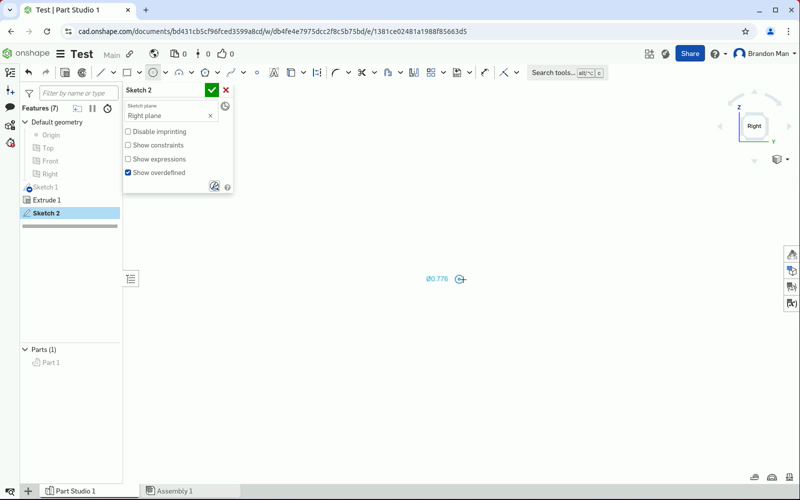
scroll(6)
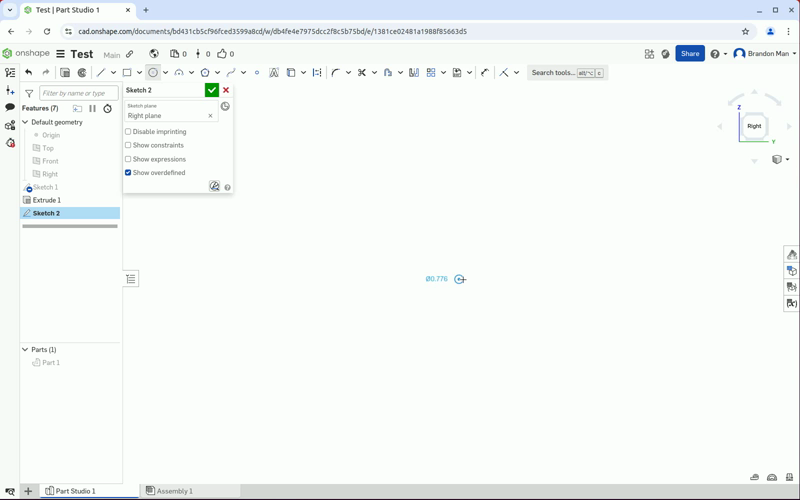
scroll(6)
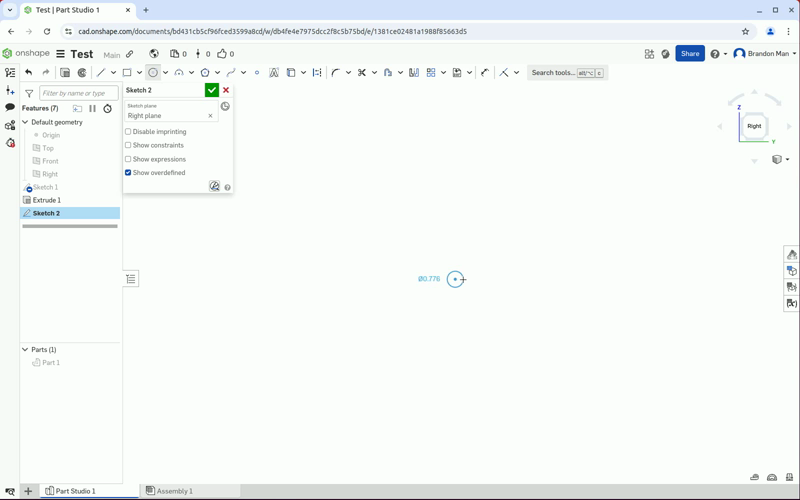
scroll(6)
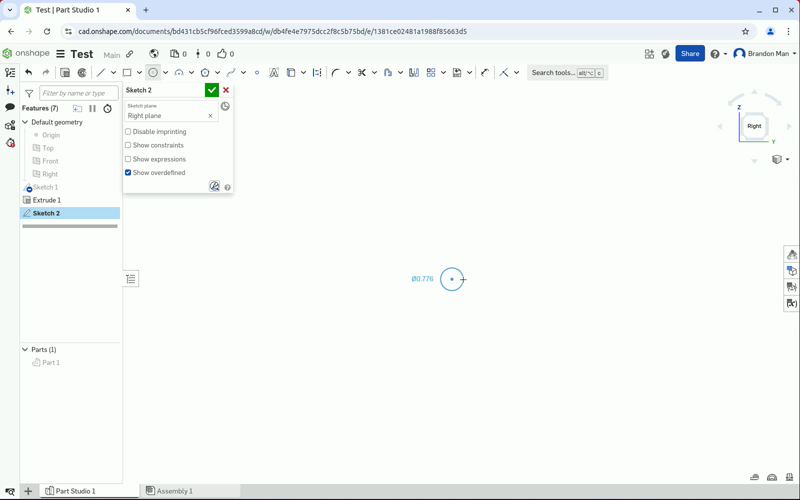
scroll(6)
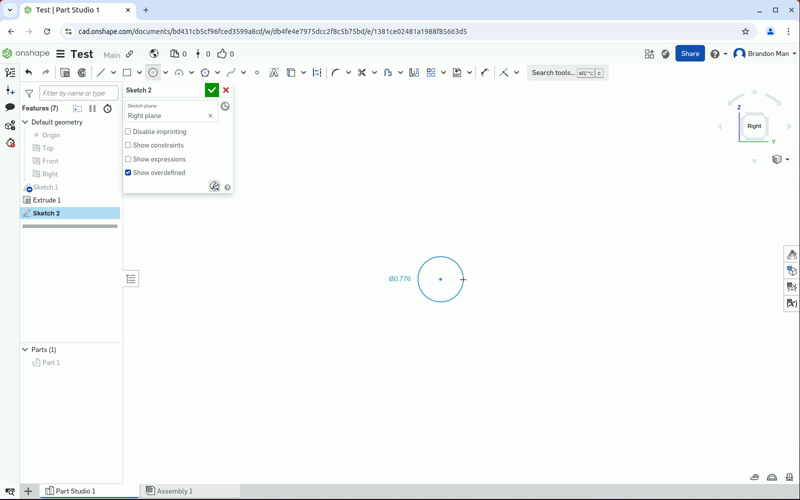
click(463, 279)
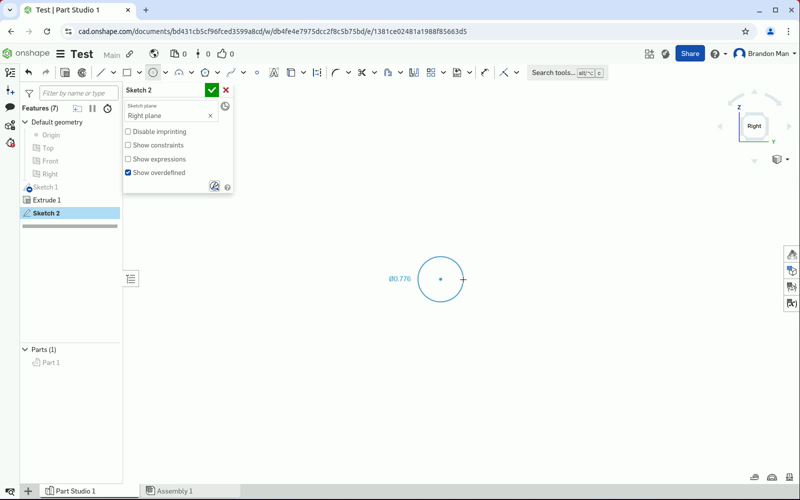
scroll(-6)
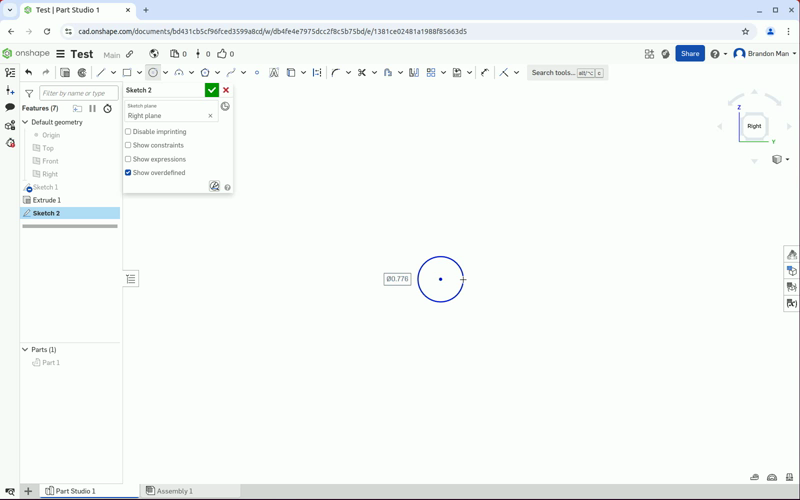
scroll(-6)
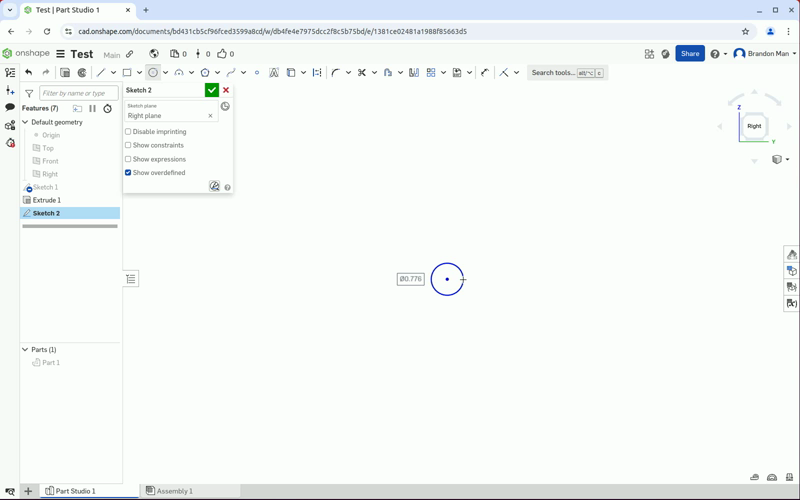
scroll(-6)
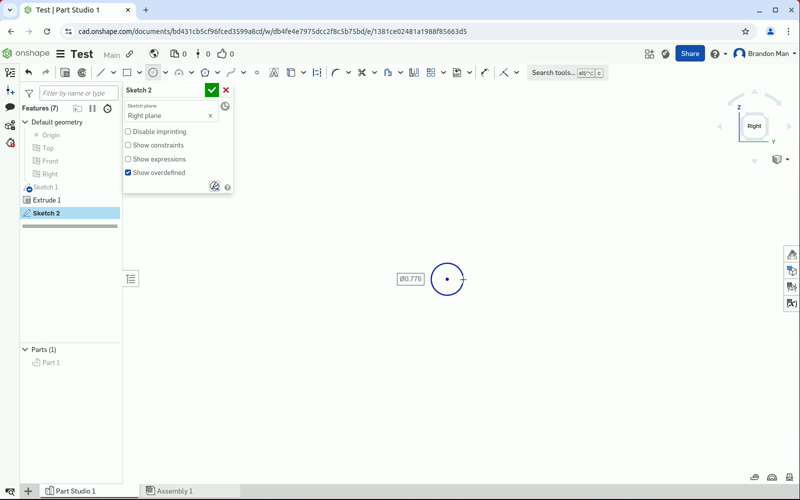
scroll(-6)
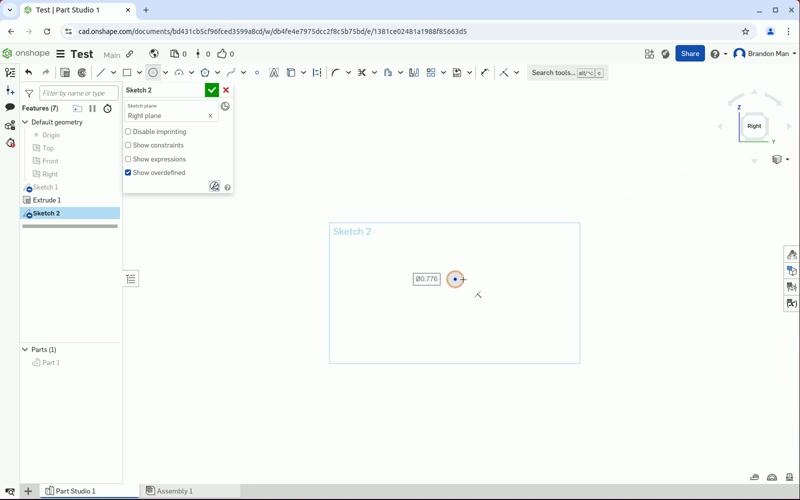
scroll(-6)
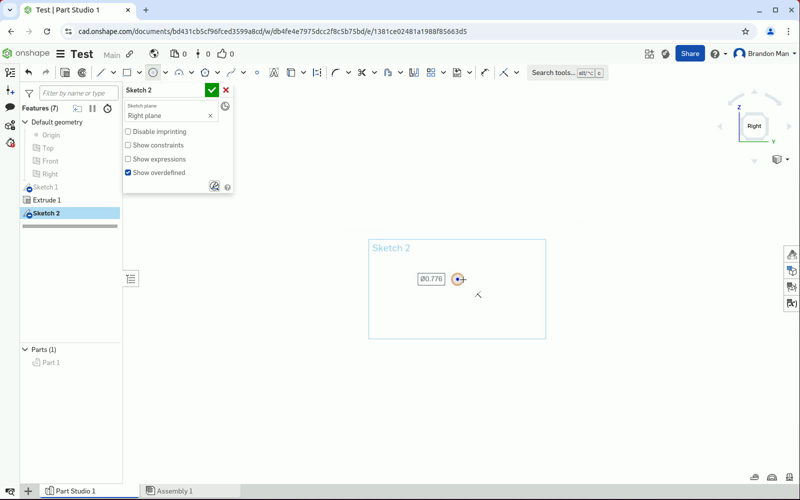
scroll(-6)
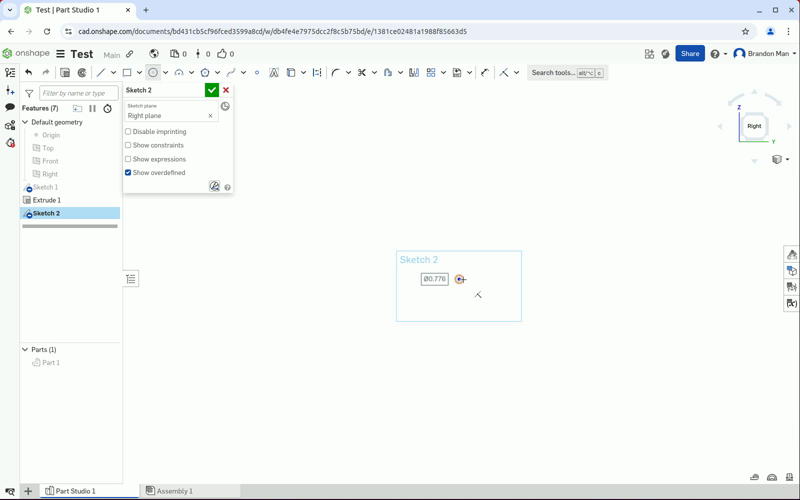
scroll(-6)
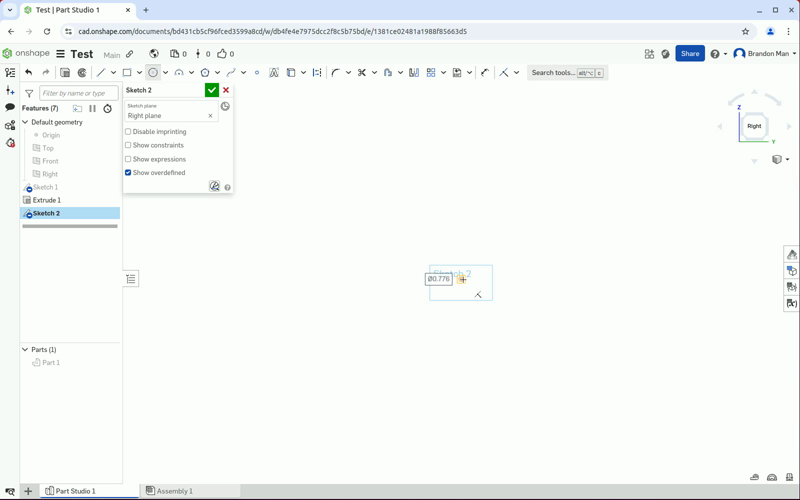
key(esc)
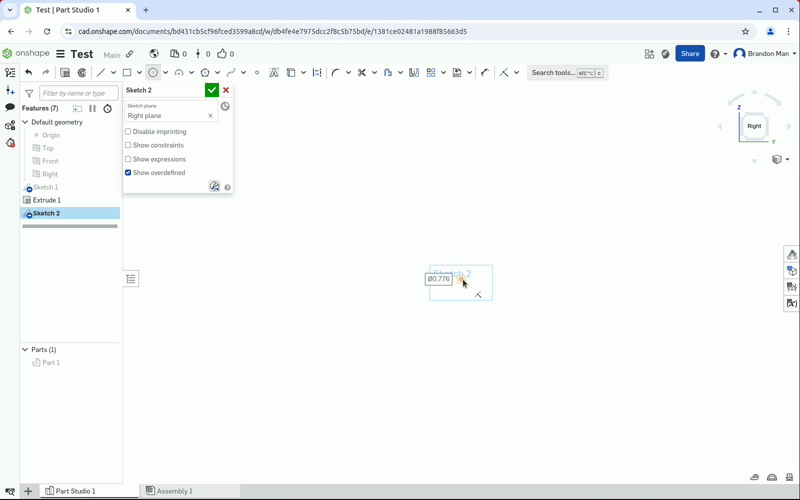
key(c)
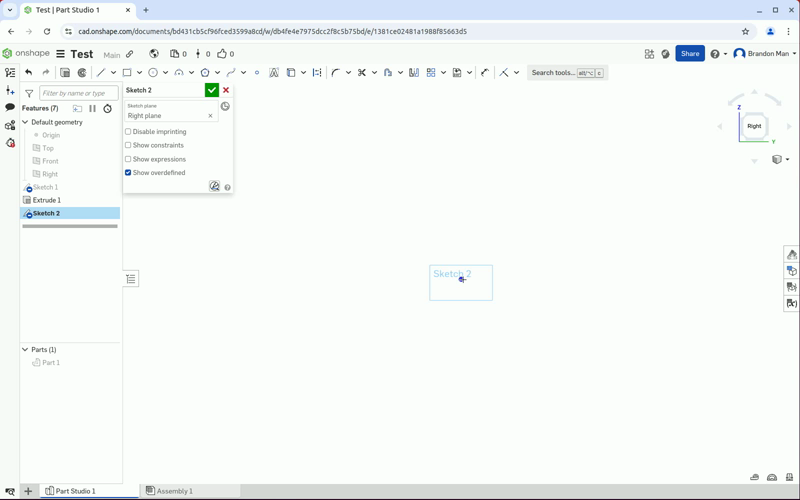
key_down(shift)
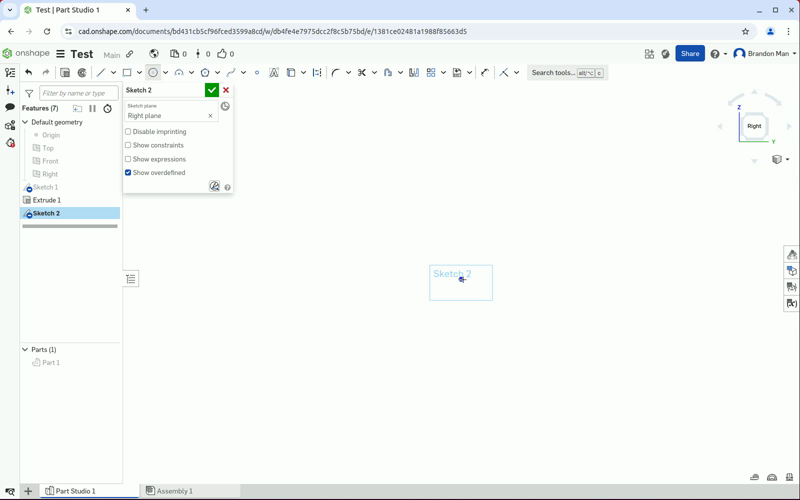
mouse_move(461, 279)
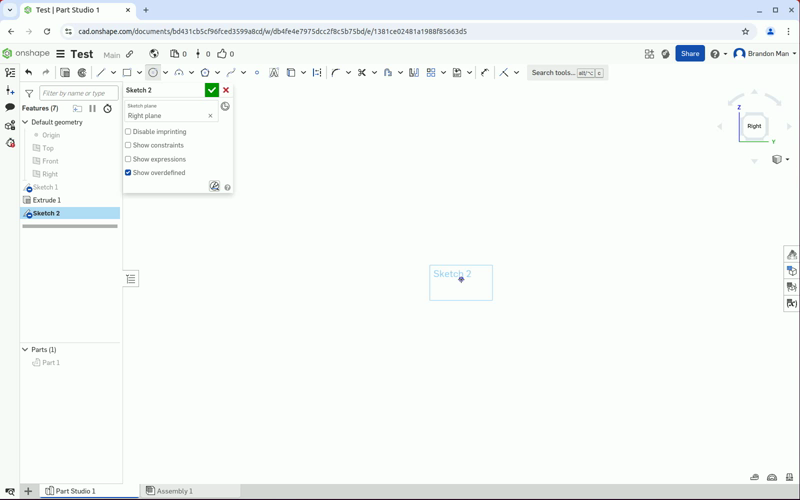
scroll(6)
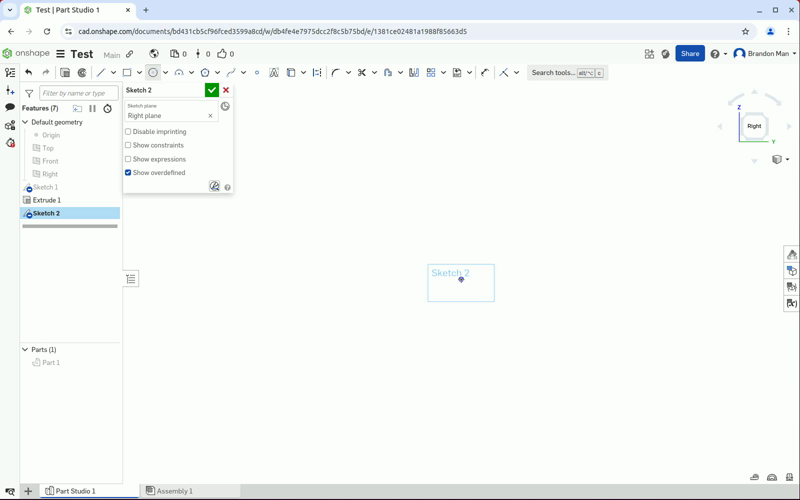
scroll(6)
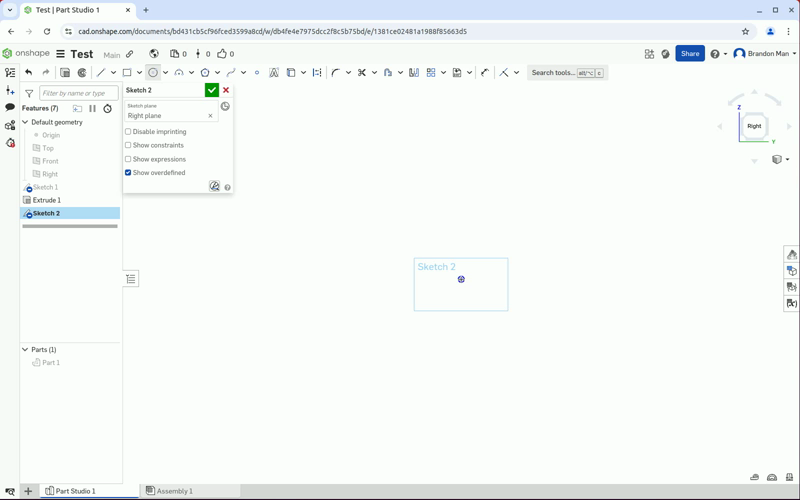
scroll(6)
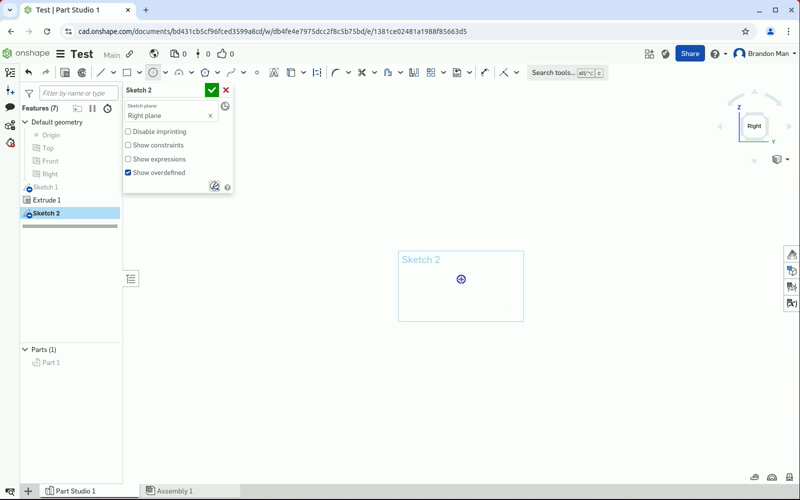
scroll(6)
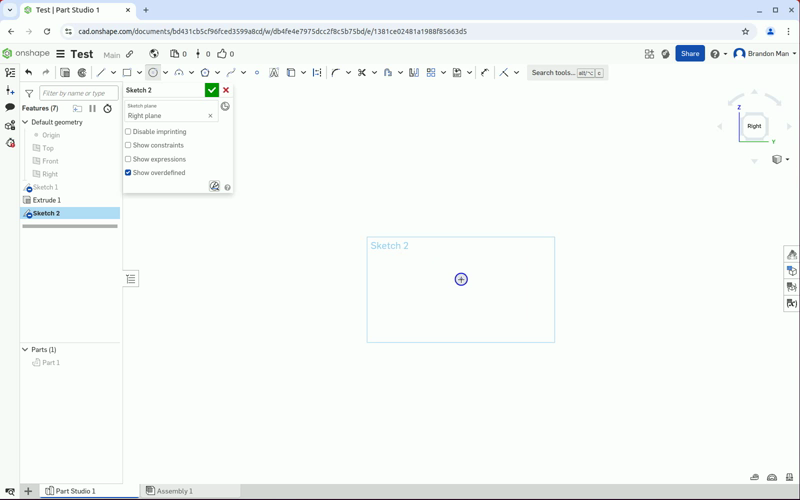
scroll(6)
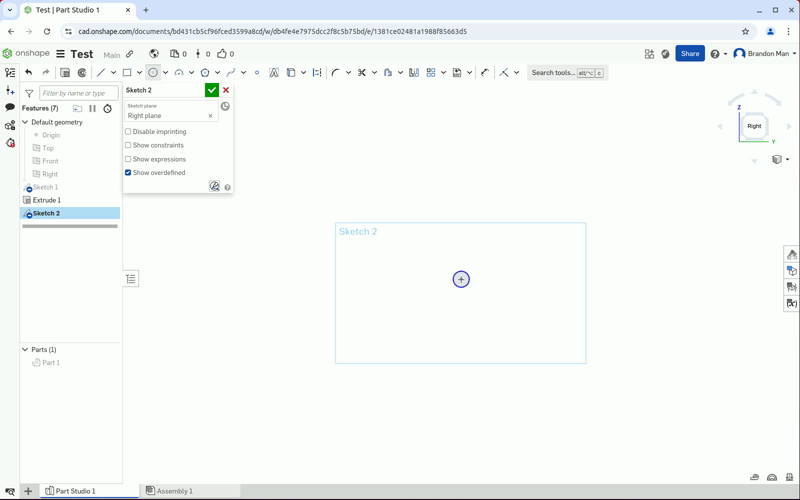
scroll(6)
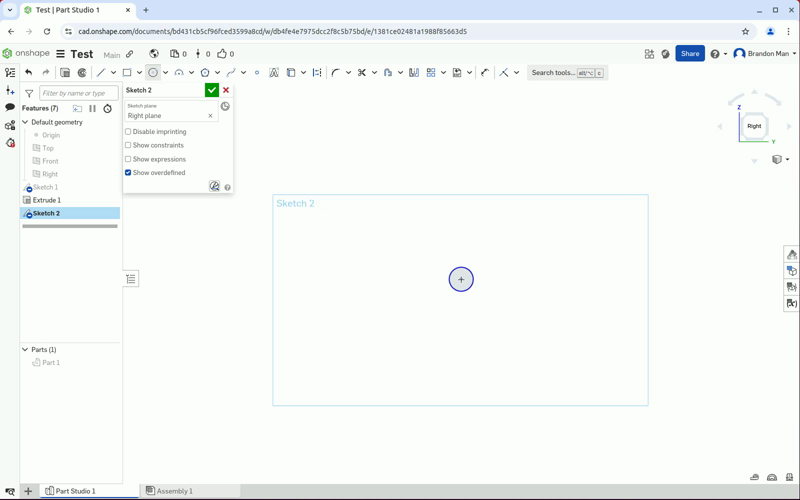
scroll(6)
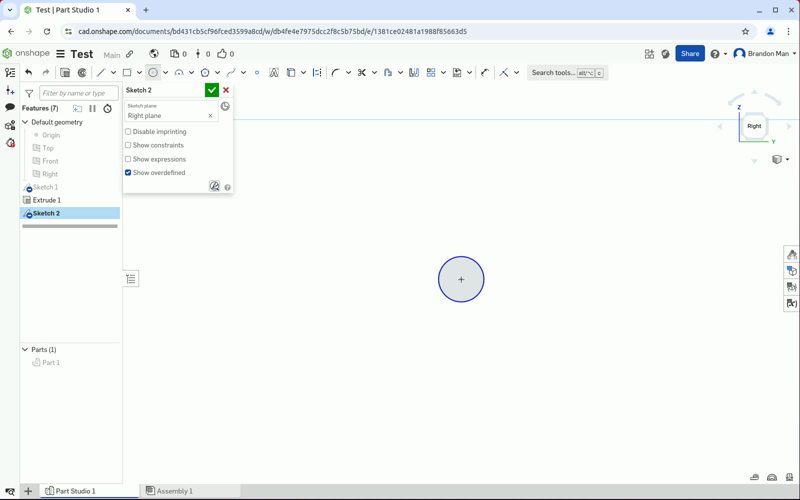
click(461, 279)
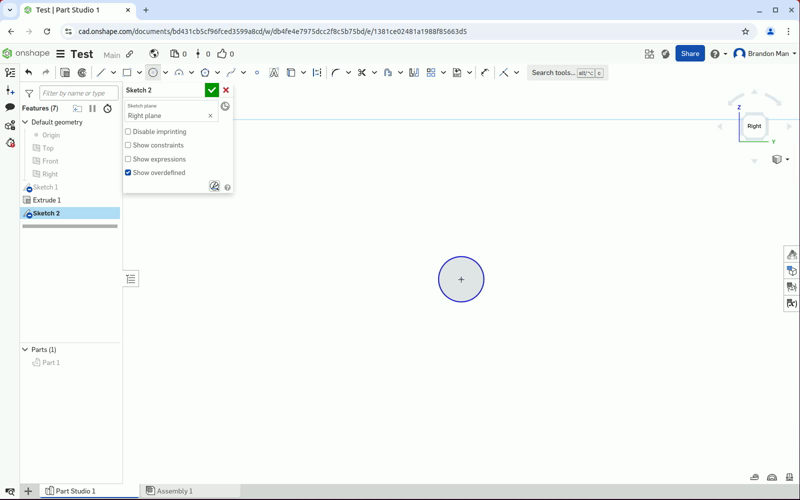
scroll(-6)
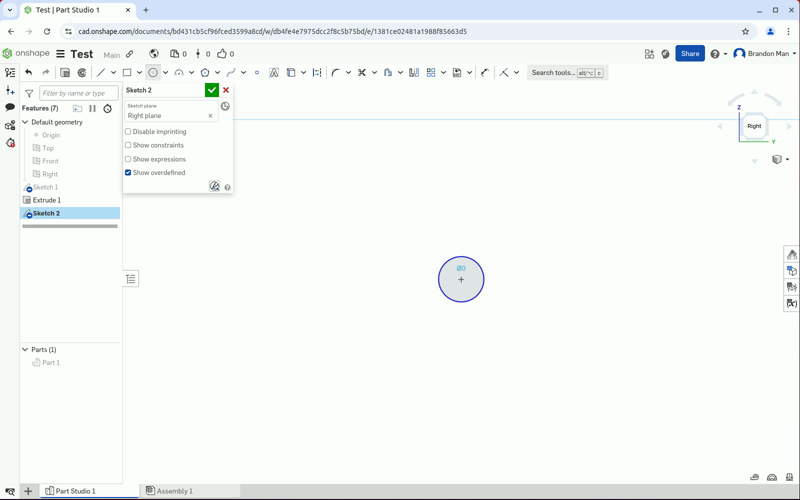
scroll(-6)
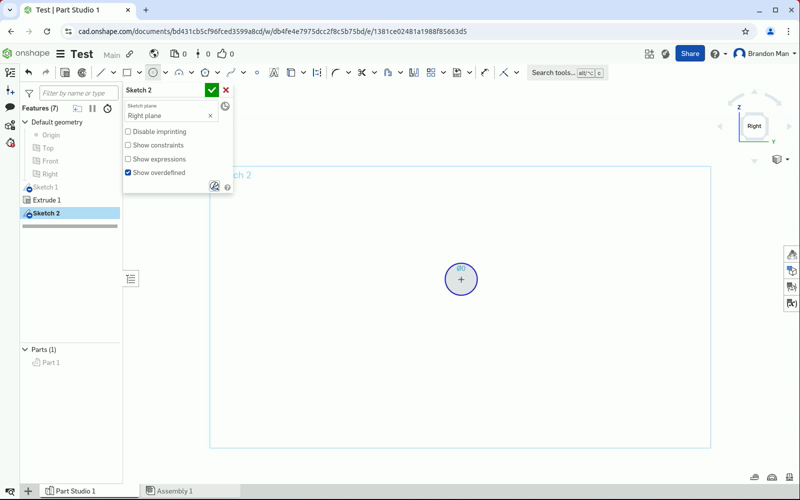
scroll(-6)
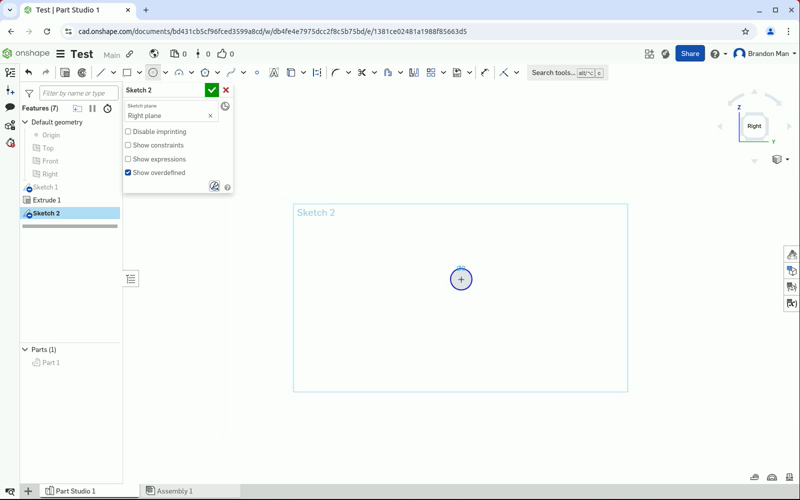
scroll(-6)
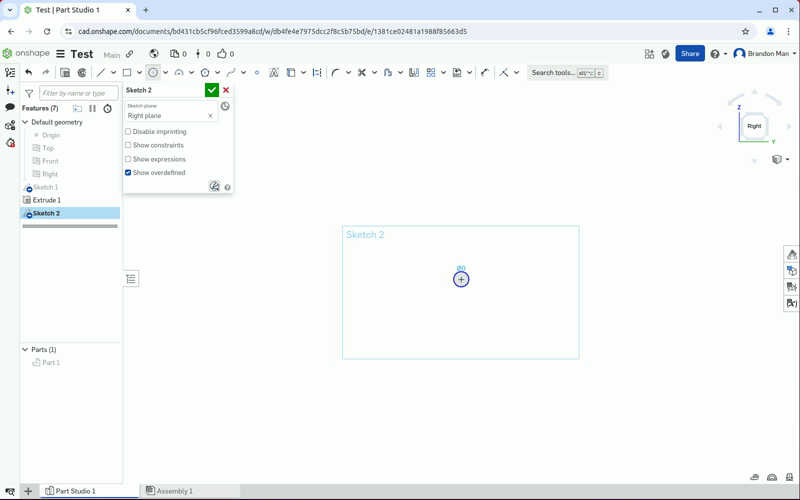
scroll(-6)
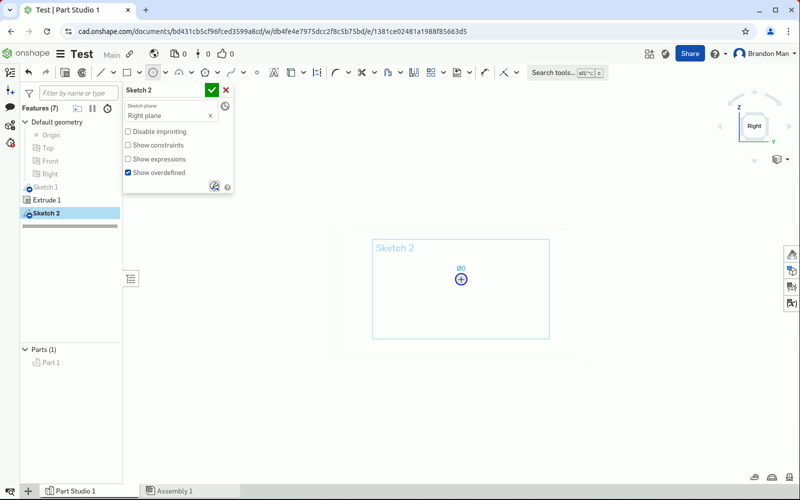
scroll(-6)
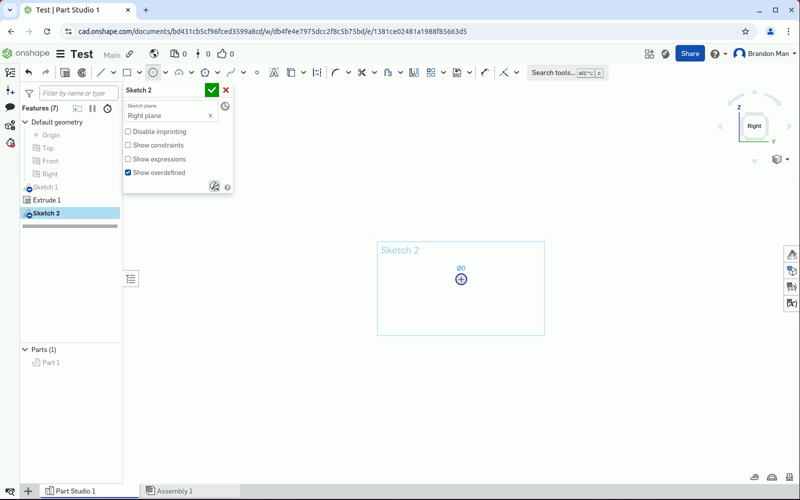
scroll(-6)
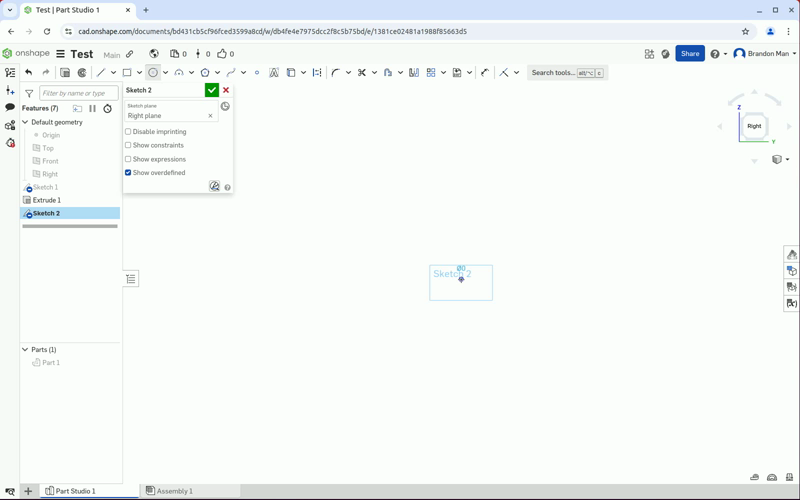
key_up(shift)
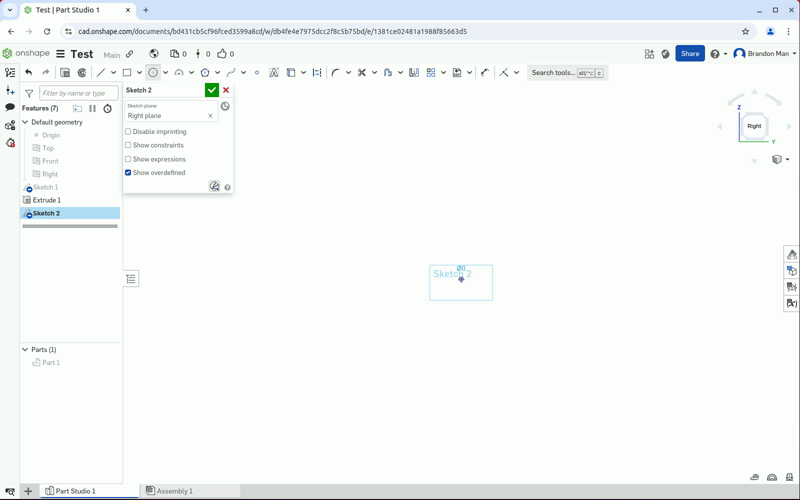
mouse_move(462, 279)
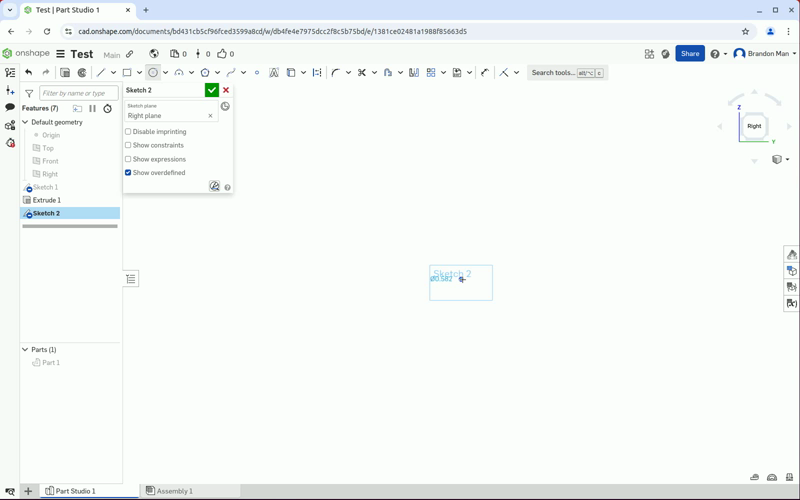
scroll(6)
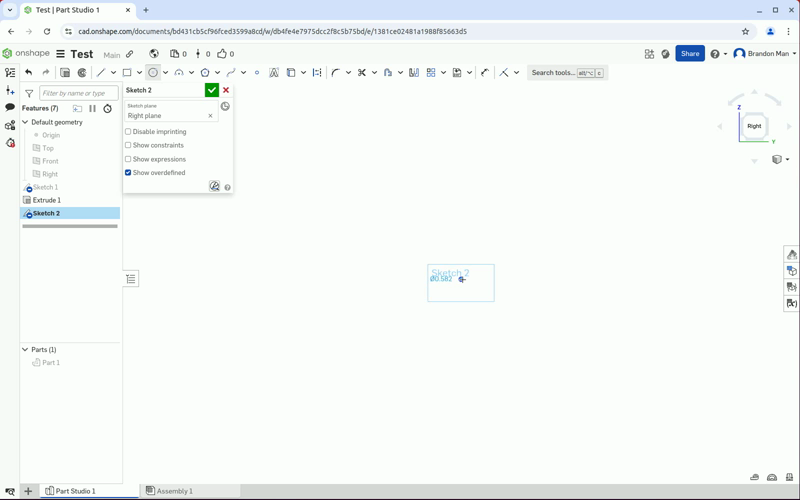
scroll(6)
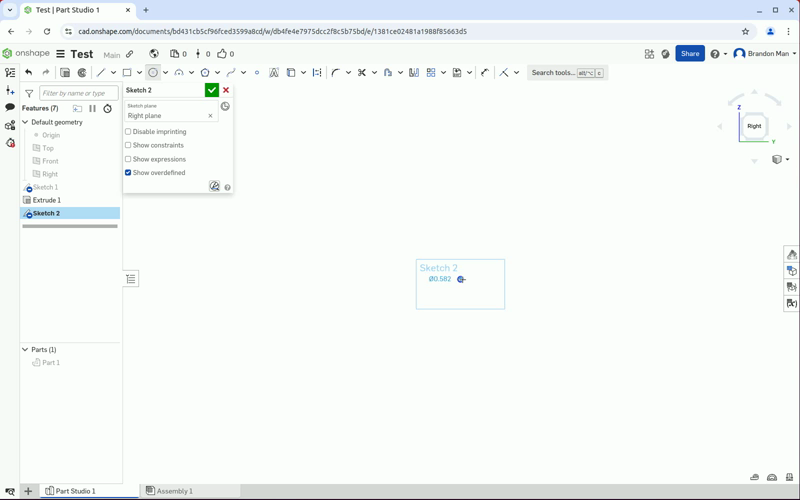
scroll(6)
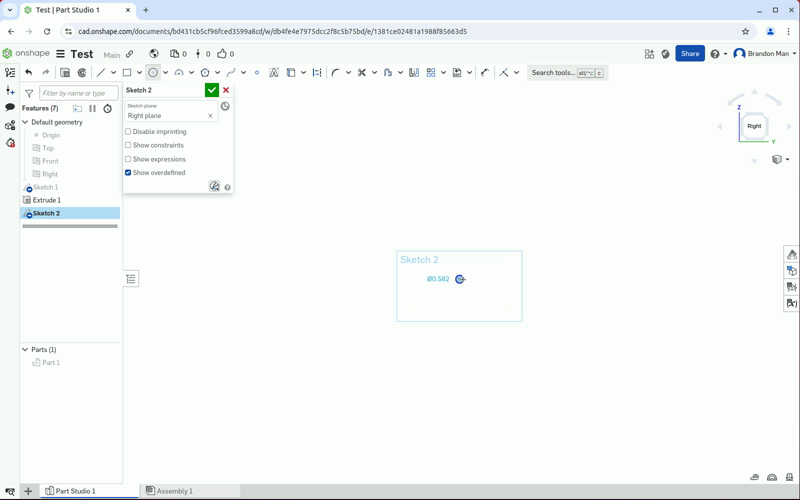
scroll(6)
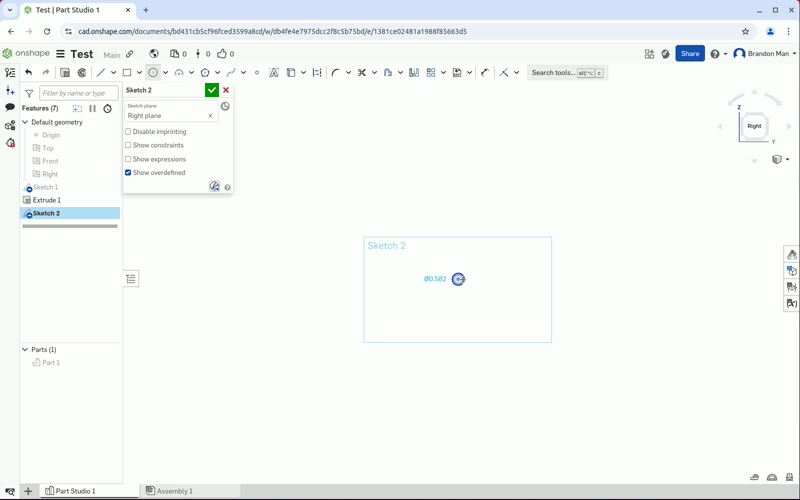
scroll(6)
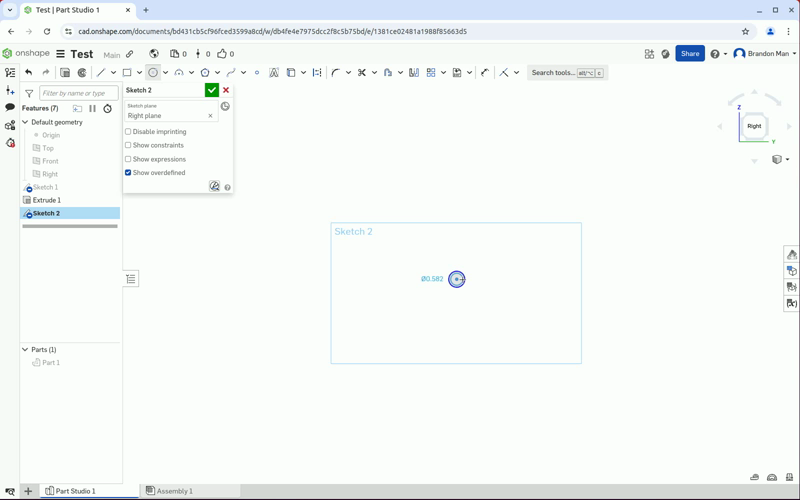
scroll(6)
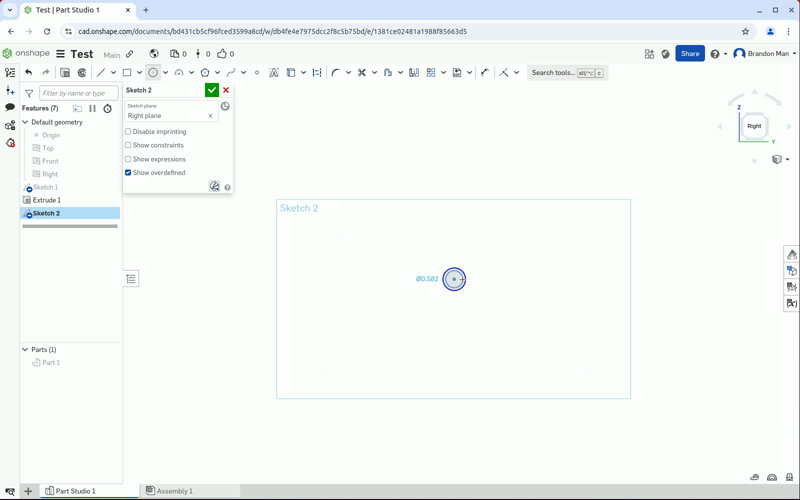
scroll(6)
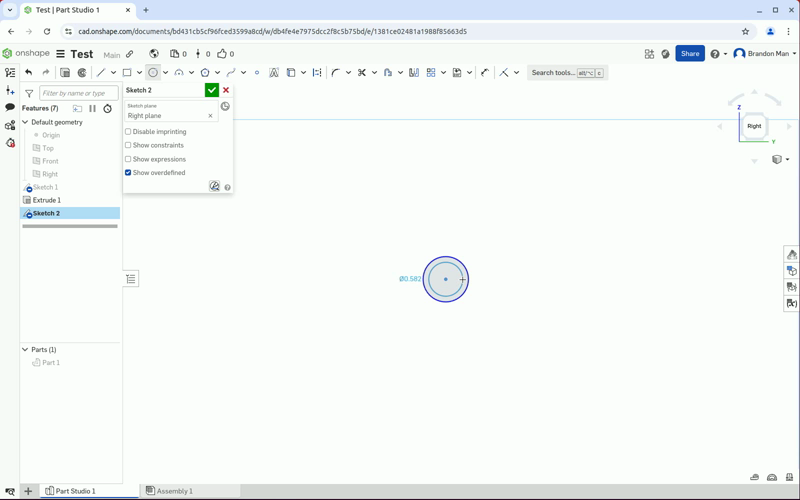
click(462, 279)
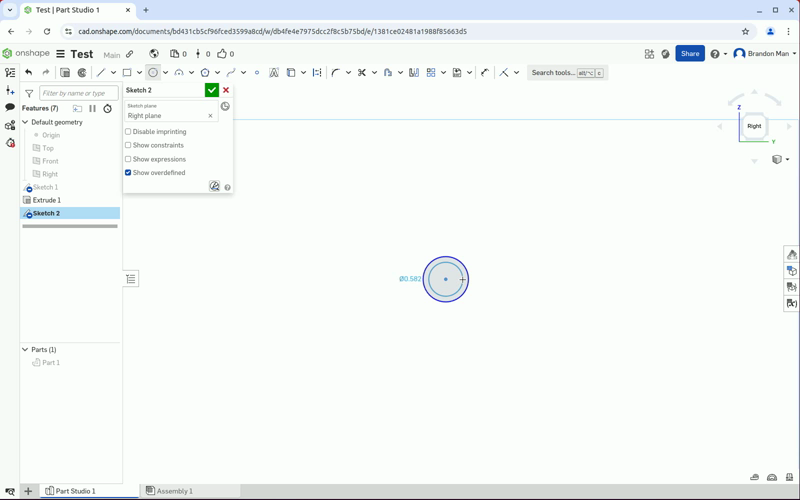
scroll(-6)
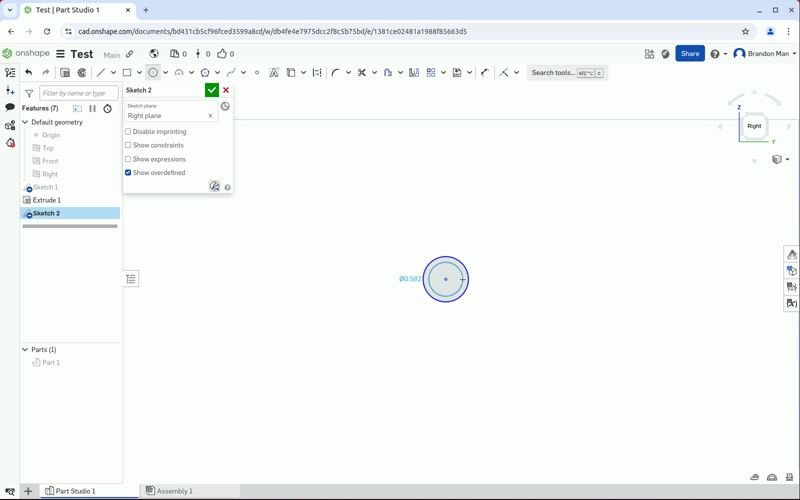
scroll(-6)
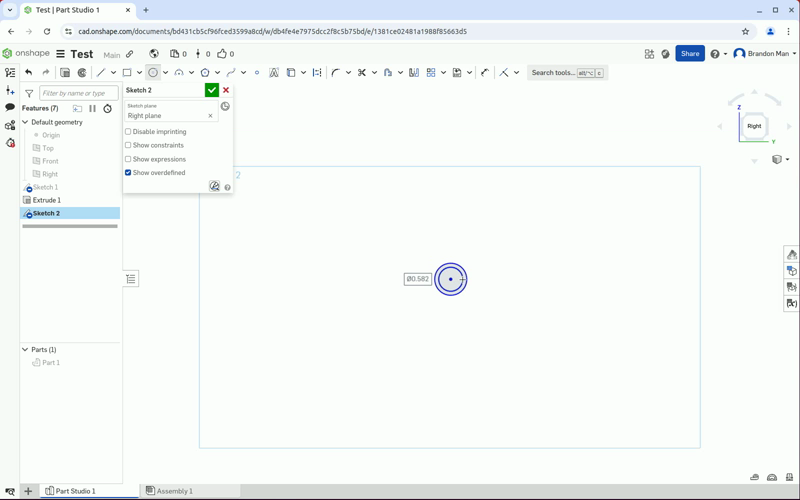
scroll(-6)
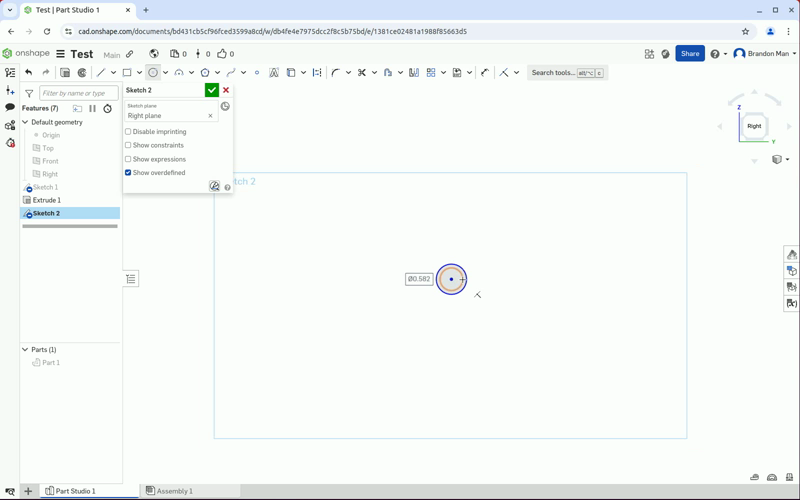
scroll(-6)
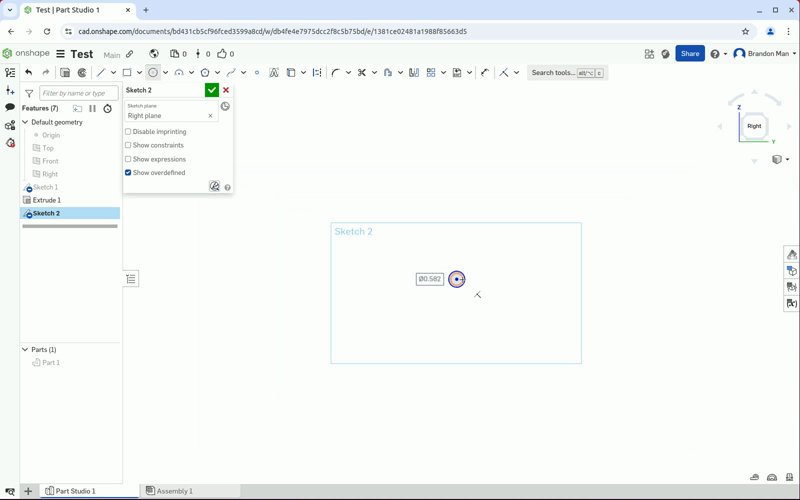
scroll(-6)
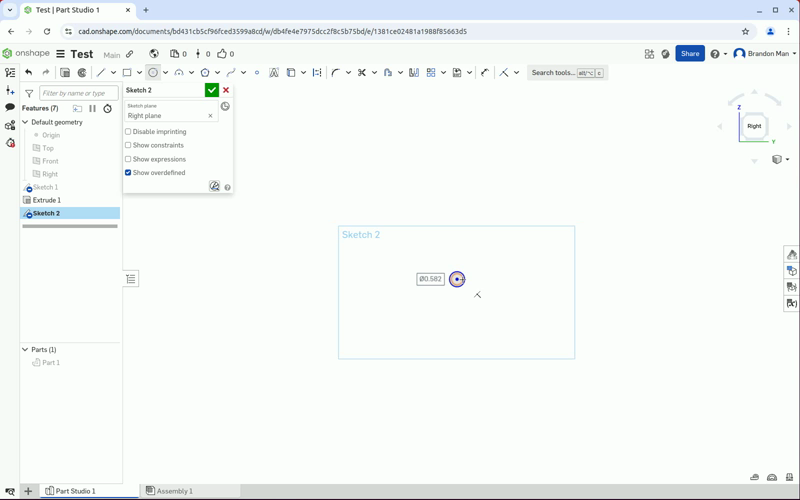
scroll(-6)
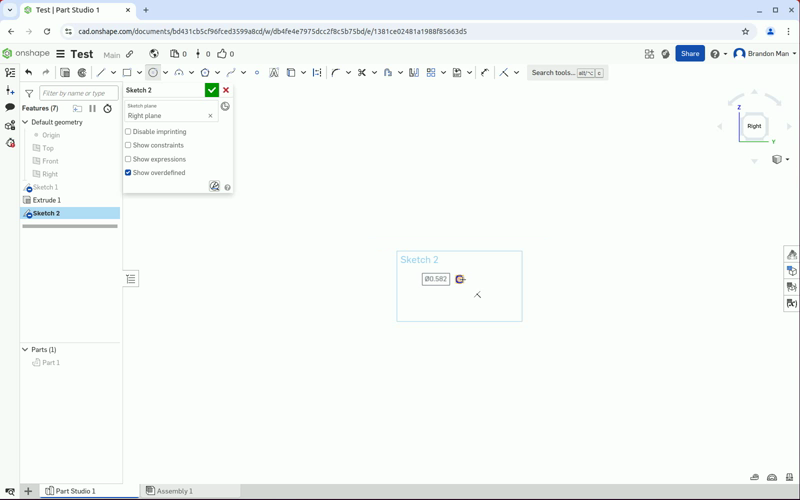
scroll(-6)
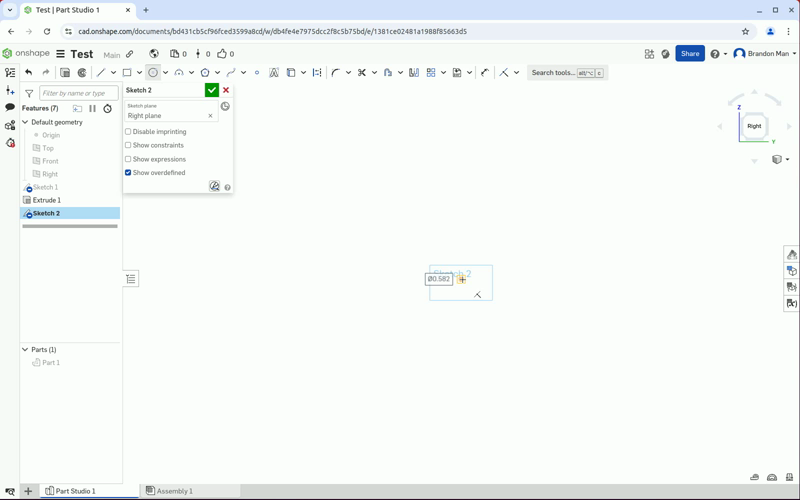
key(esc)
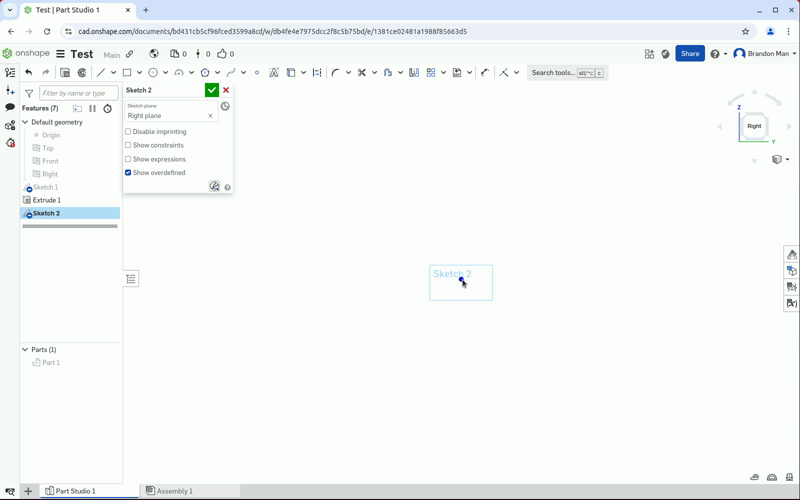
mouse_move(460, 280)
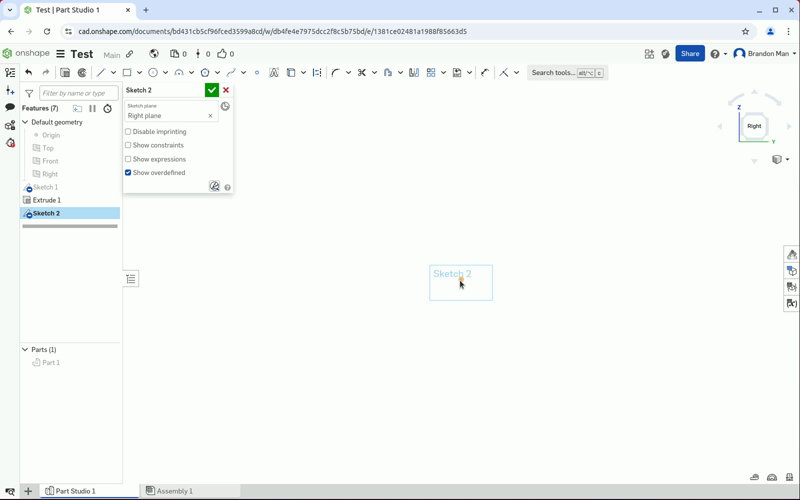
scroll(6)
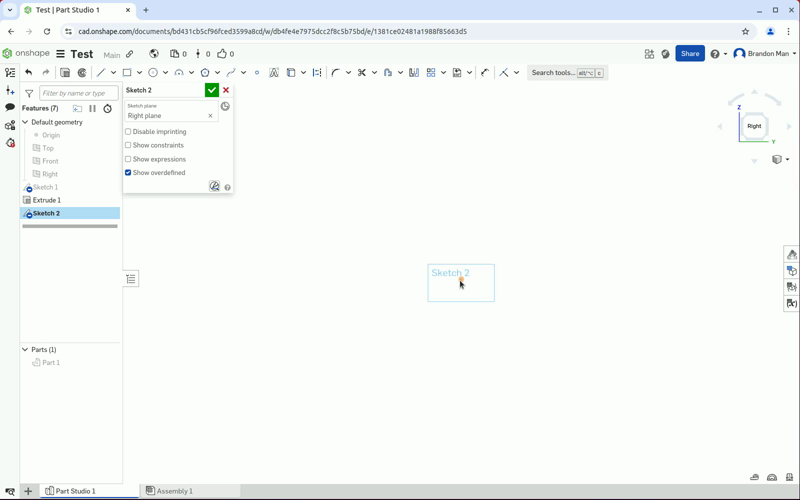
scroll(6)
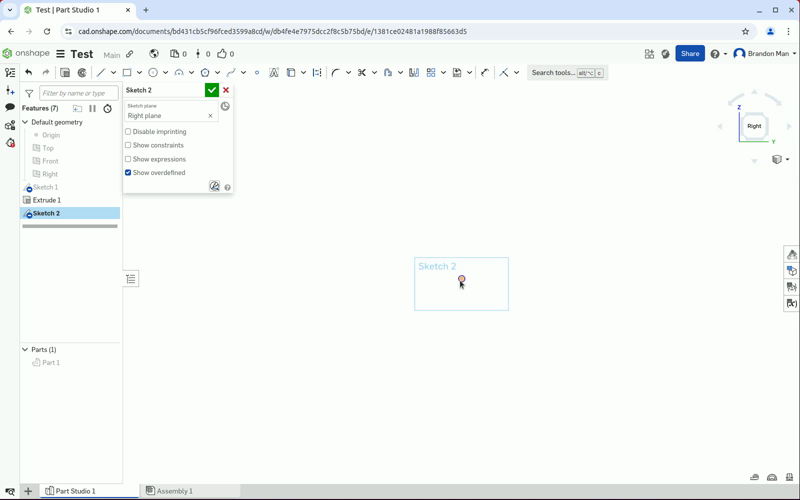
scroll(6)
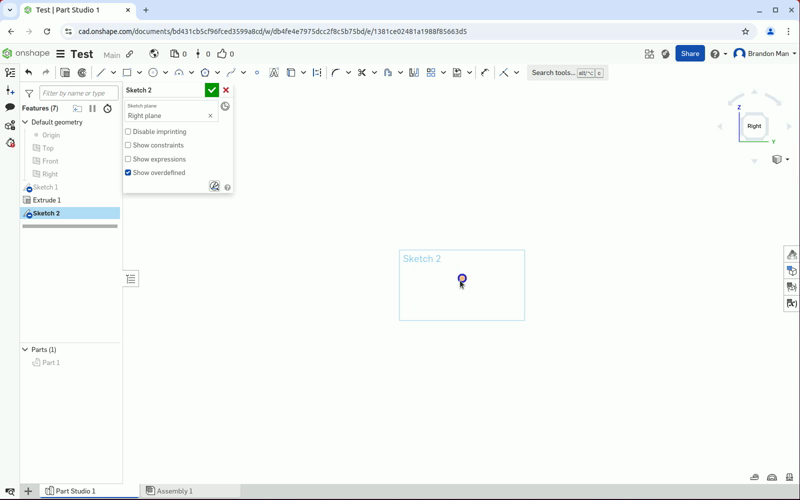
scroll(6)
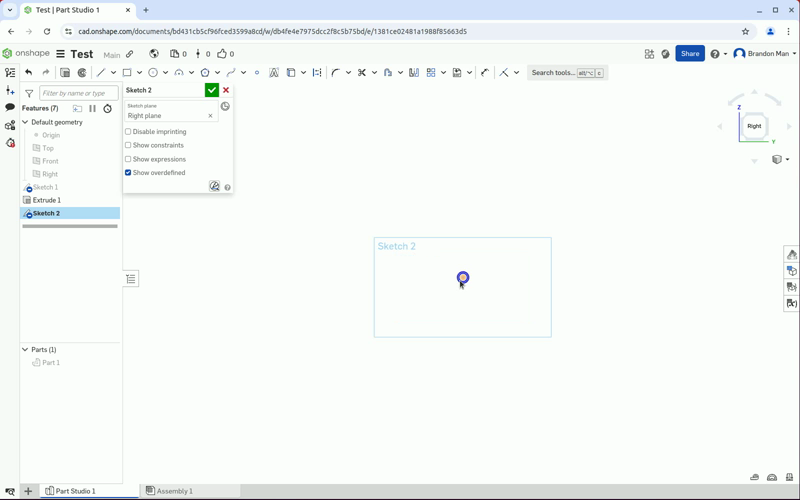
scroll(6)
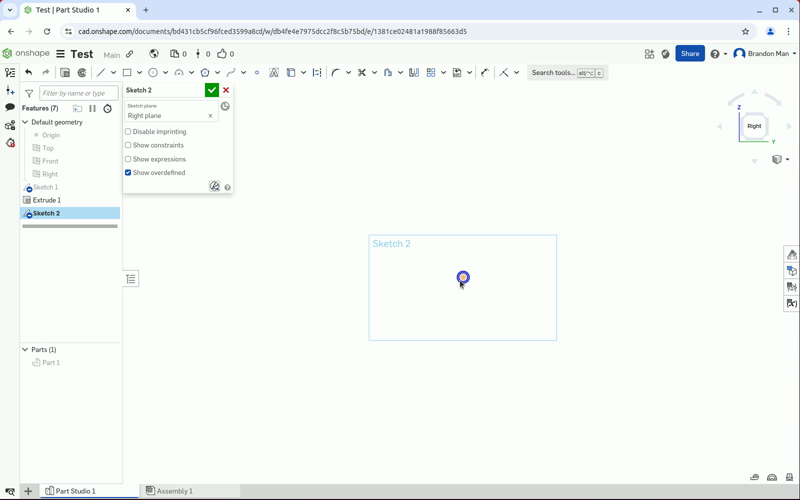
scroll(6)
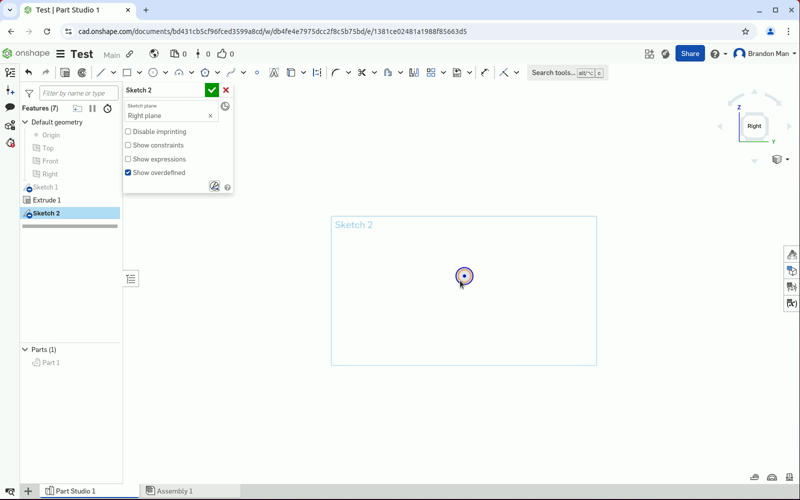
scroll(6)
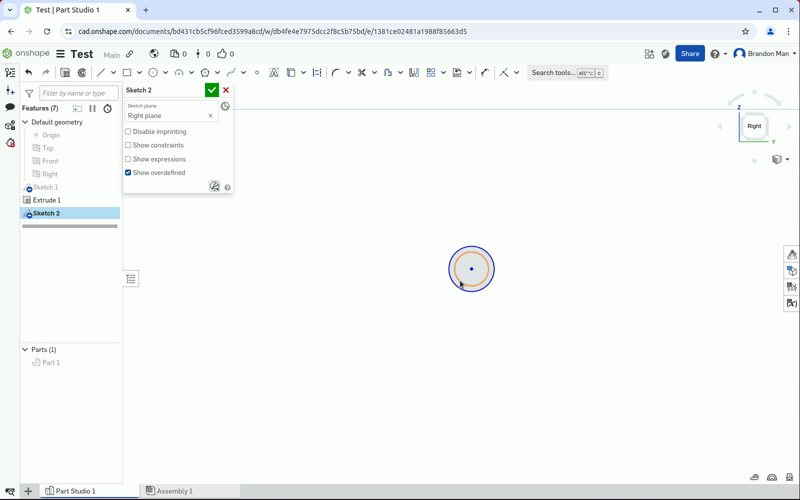
click(460, 280)
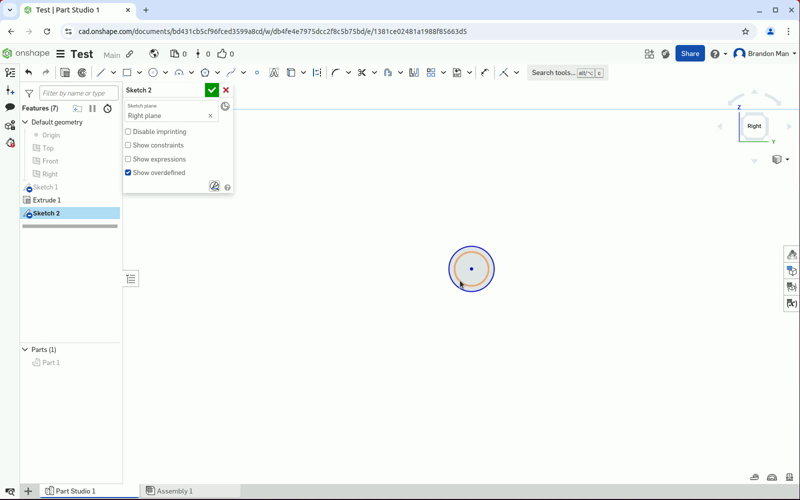
scroll(-6)
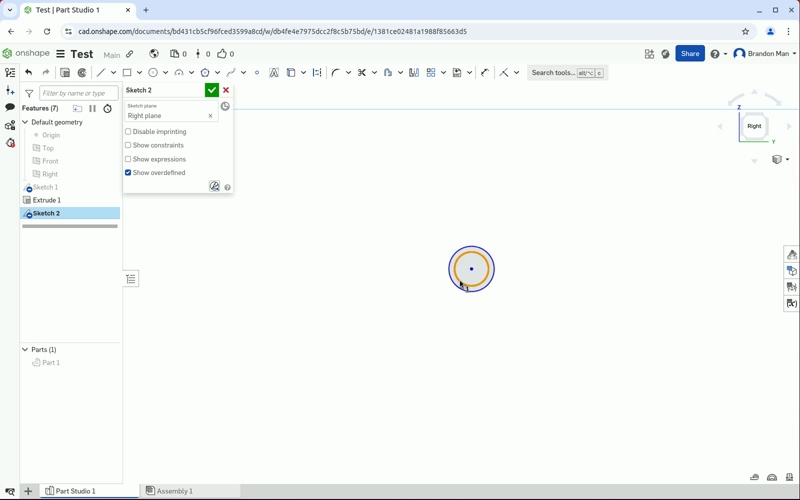
scroll(-6)
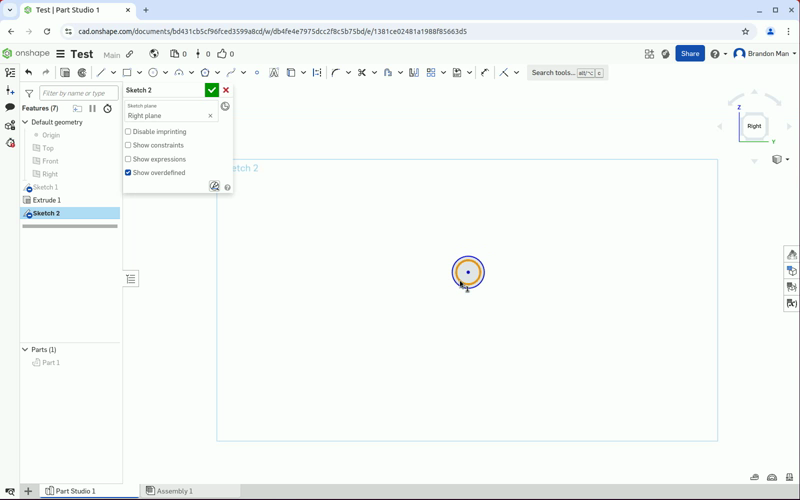
scroll(-6)
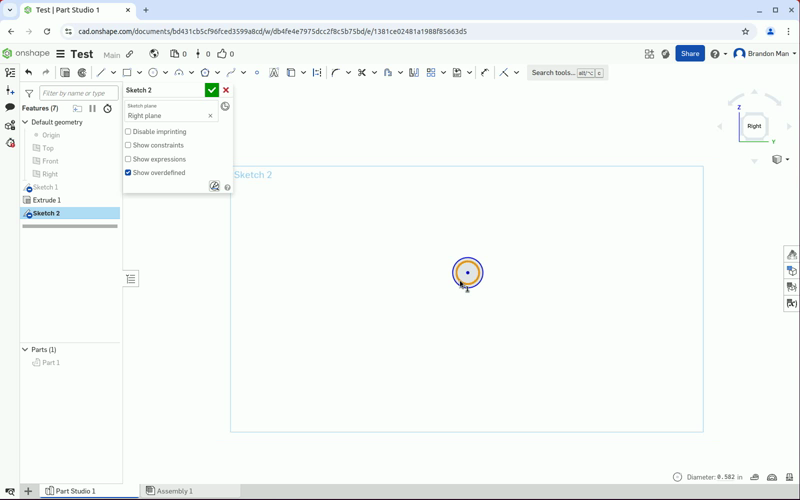
scroll(-6)
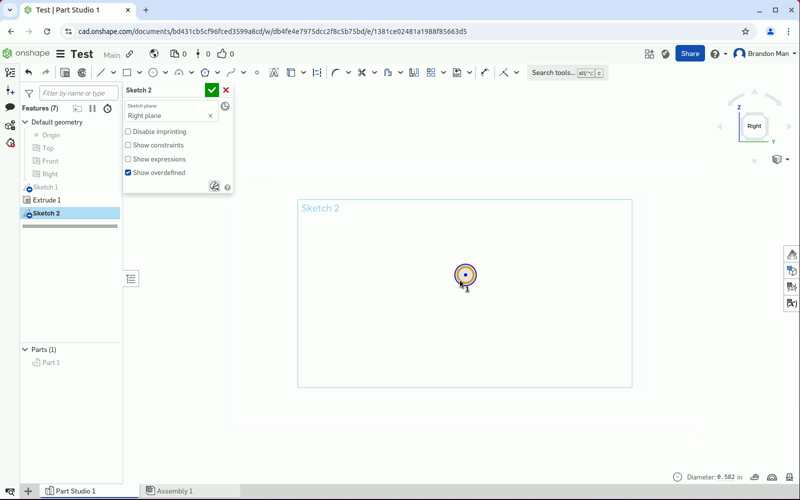
scroll(-6)
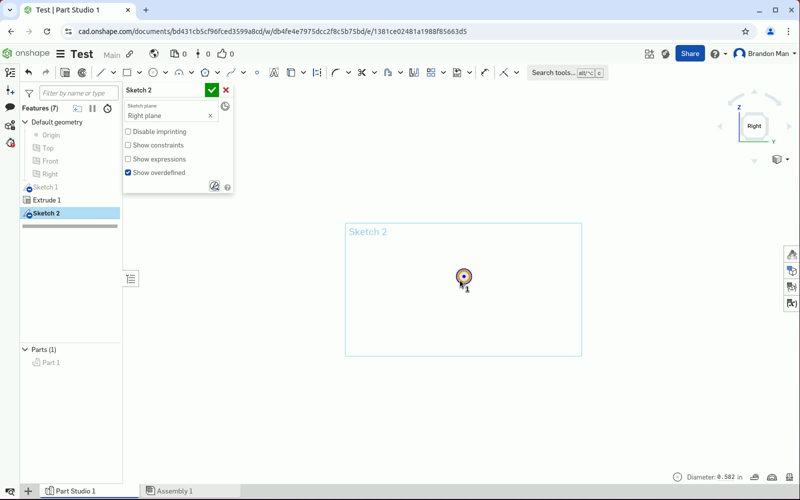
scroll(-6)
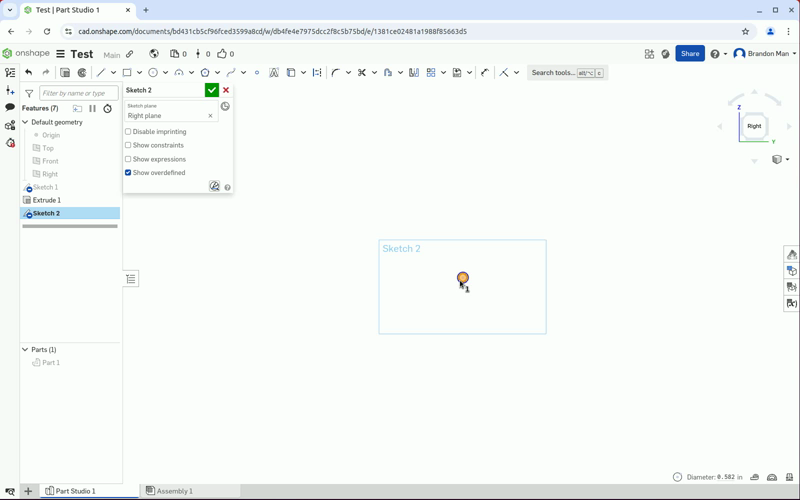
scroll(-6)
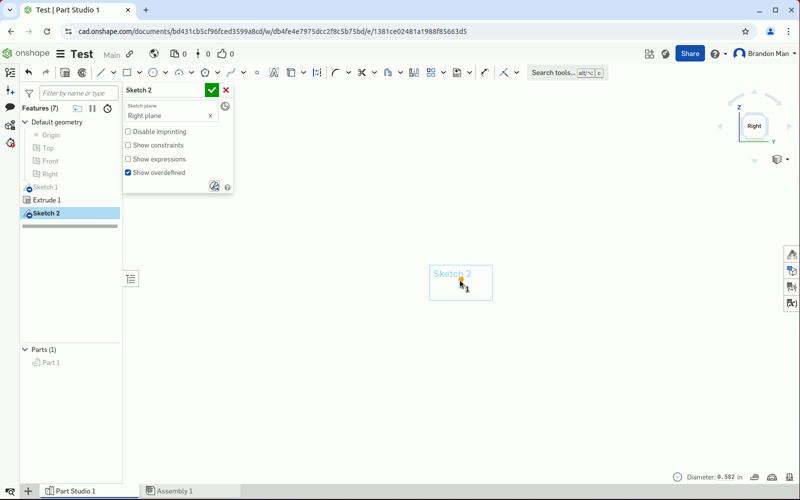
mouse_move(73, 352)
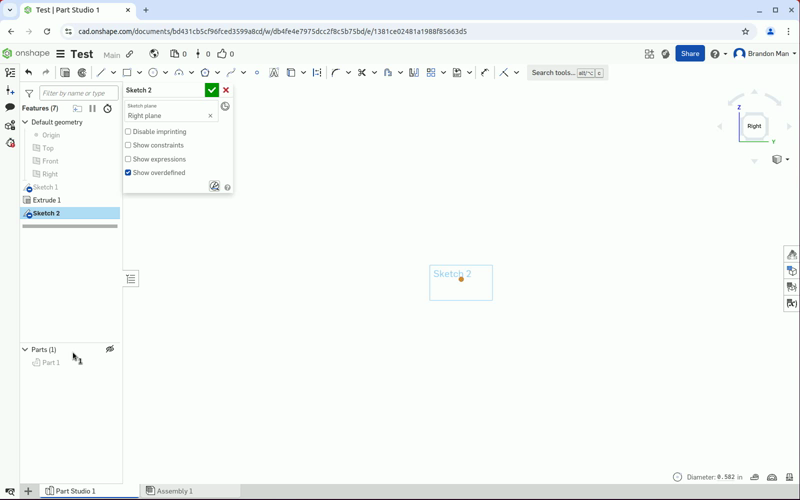
key(shift+y)
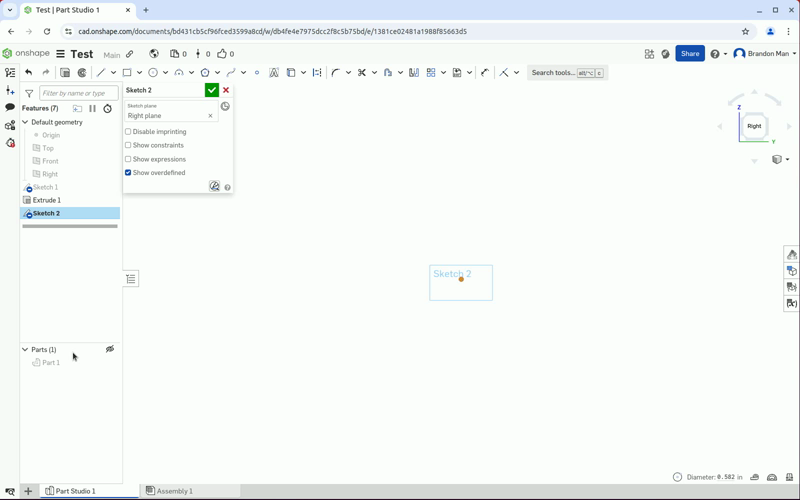
key(shift+e)
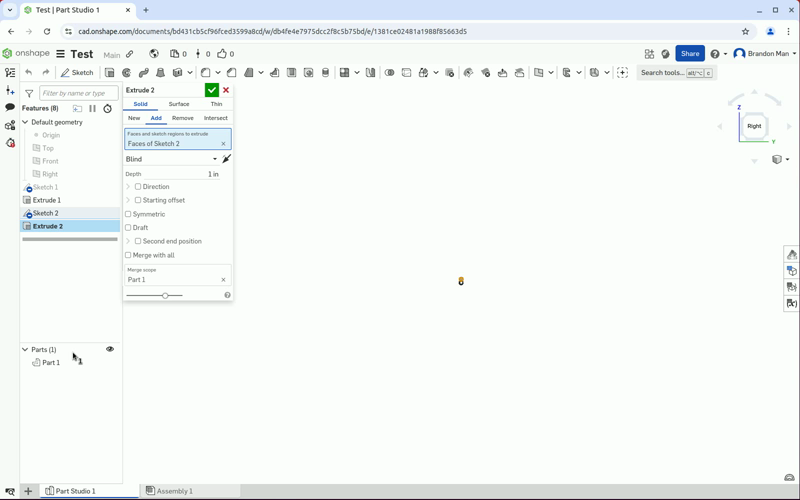
mouse_move(143, 106)
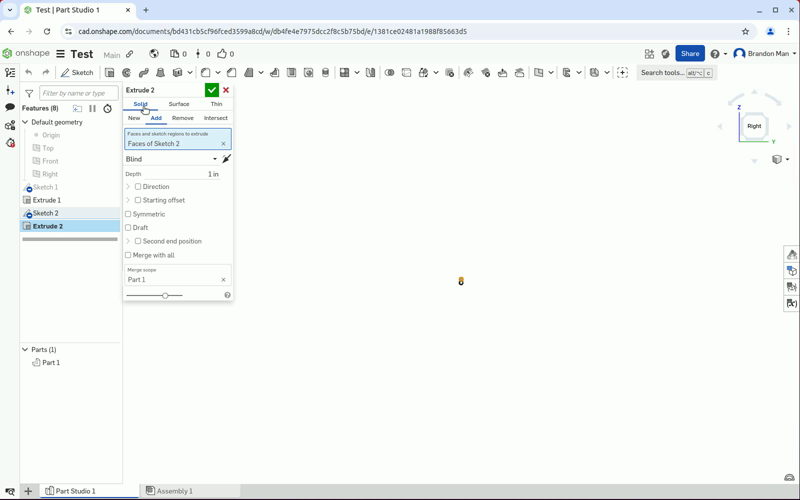
click(143, 106)
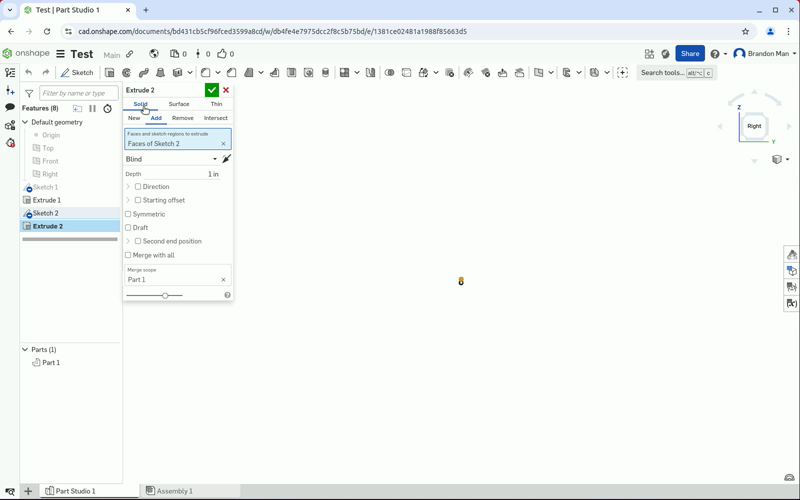
mouse_move(137, 120)
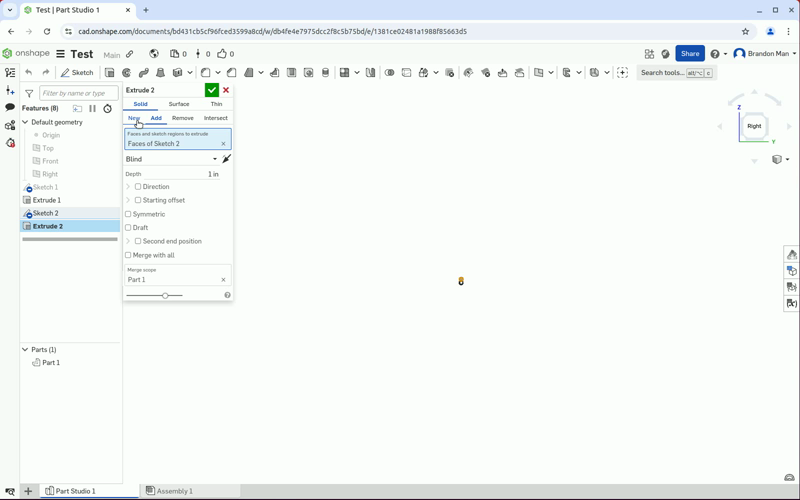
click(137, 120)
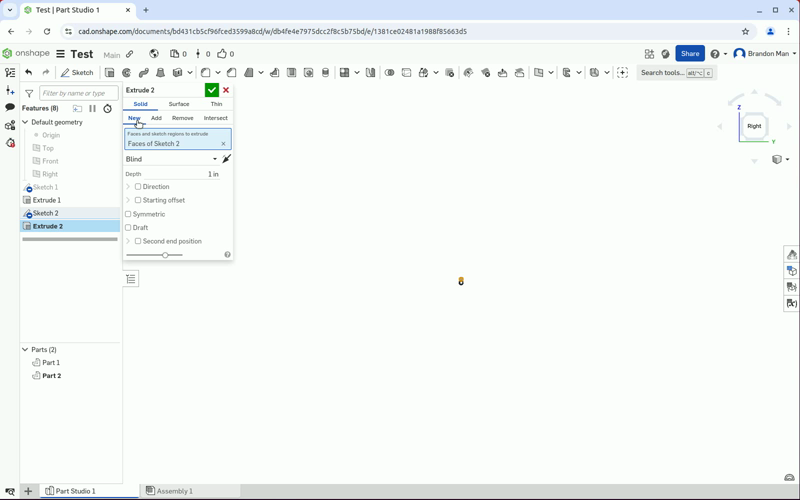
key(tab, 4)
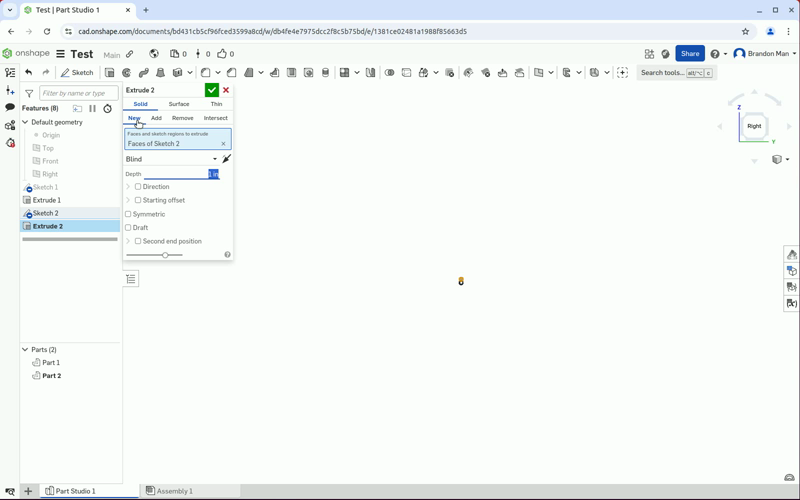
text(11.554)
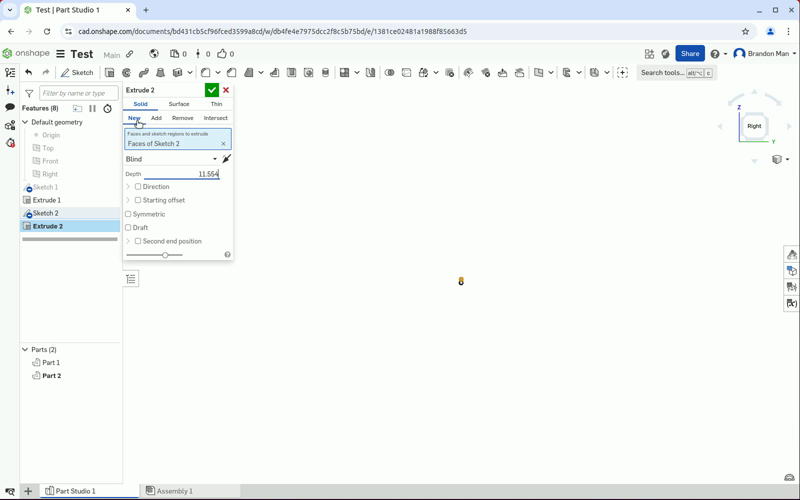
key(enter)
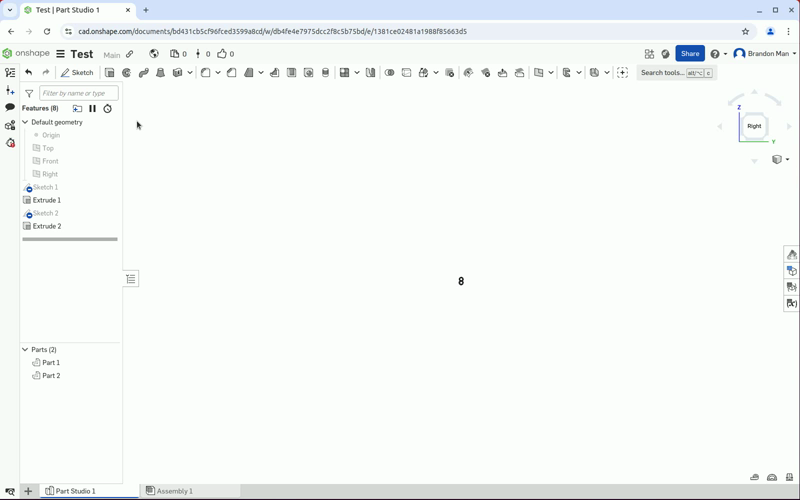
key(shift+h)
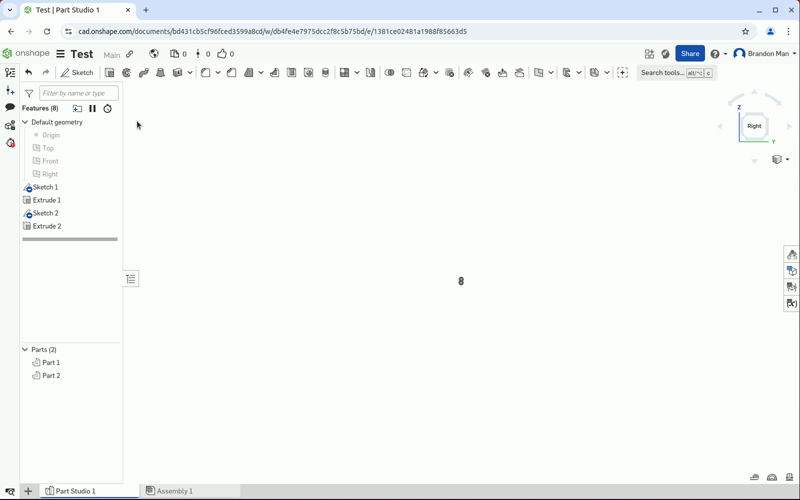
key(shift+h)
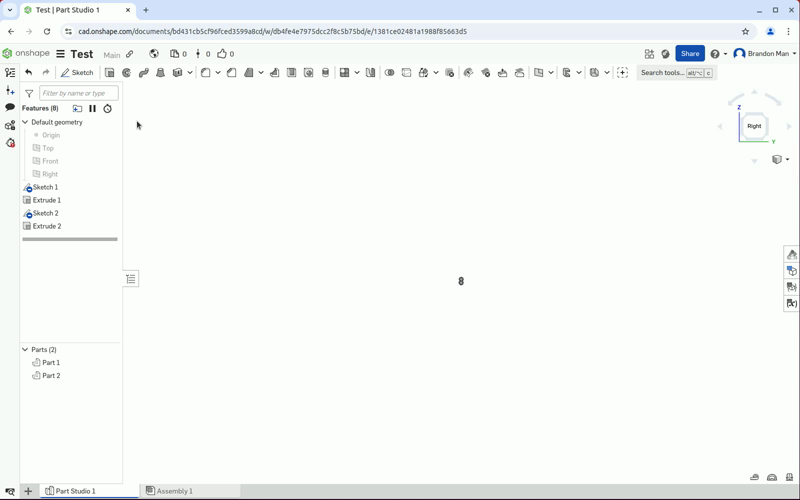
key(shift+7)
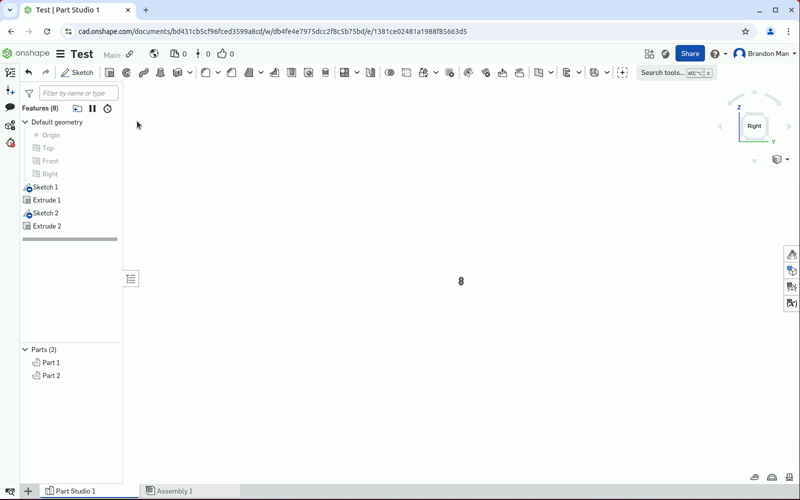
key(right, 2)
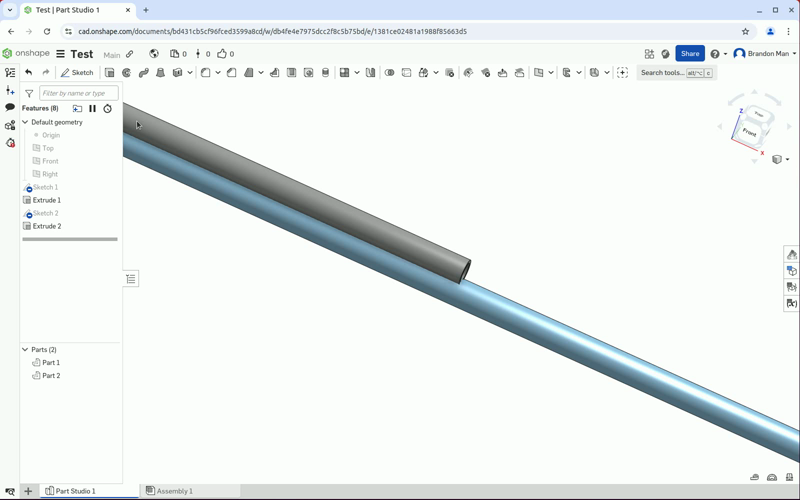
key(down, 2)
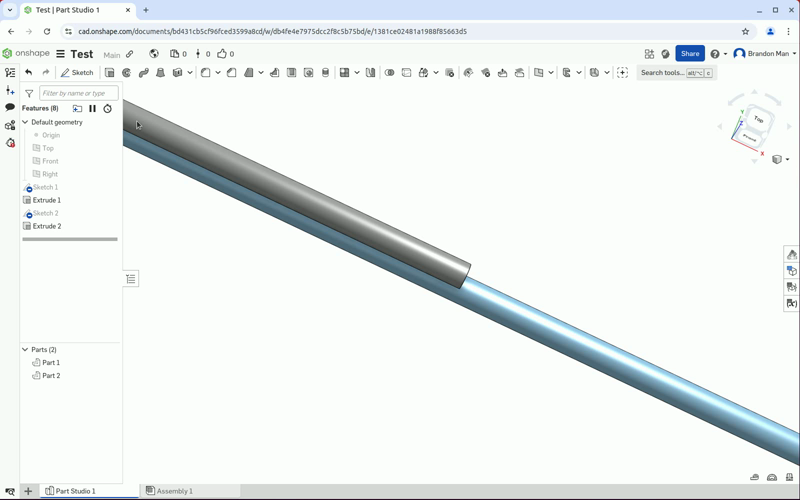
key(up, 2)
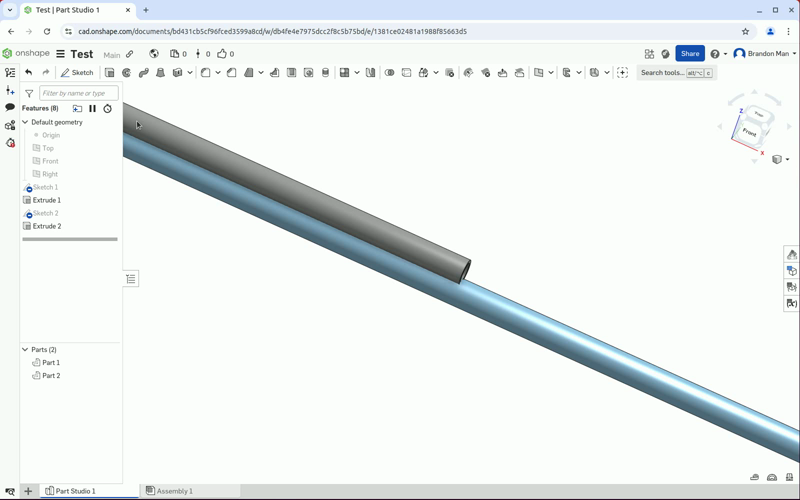
key(left, 2)
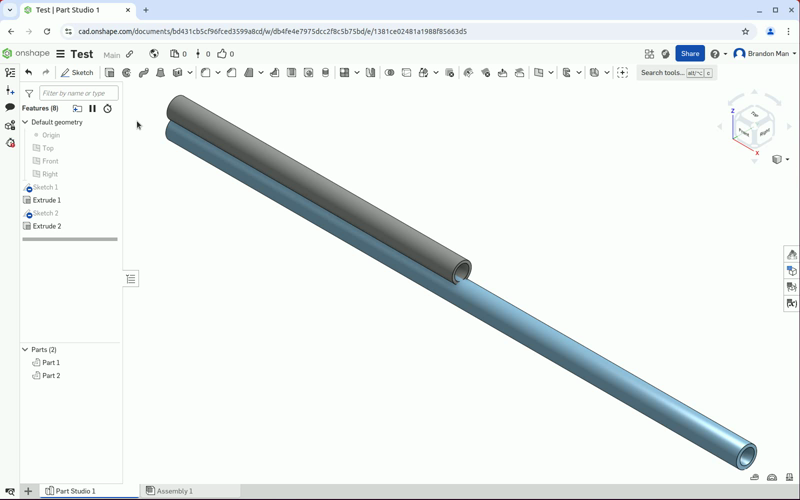
mouse_move(73, 189)
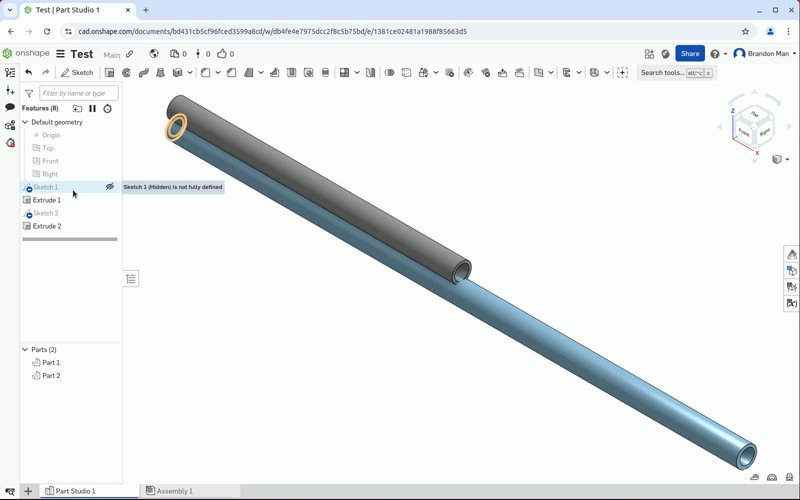
click(73, 189)